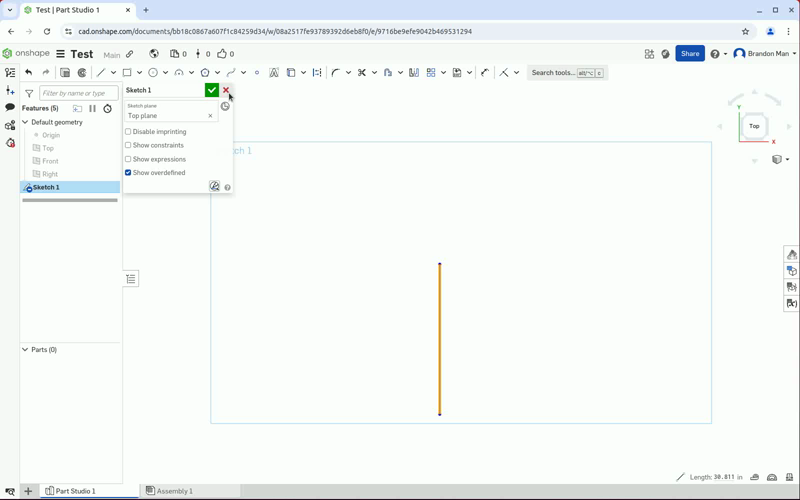
key(shift+h)
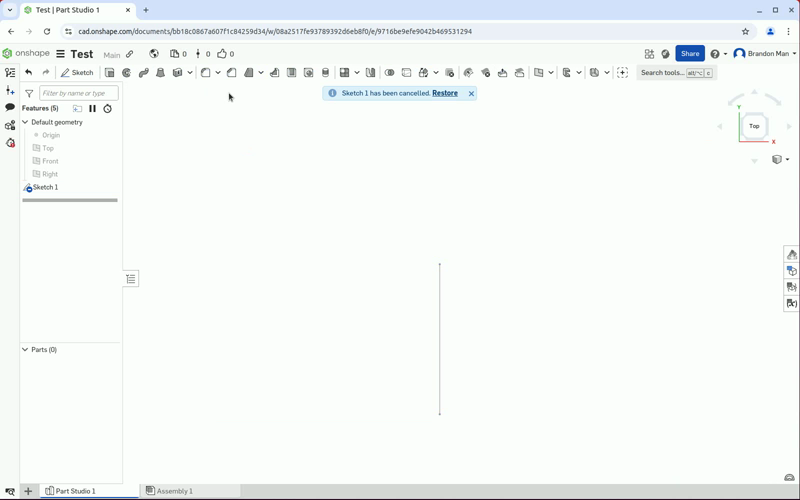
key(shift+s)
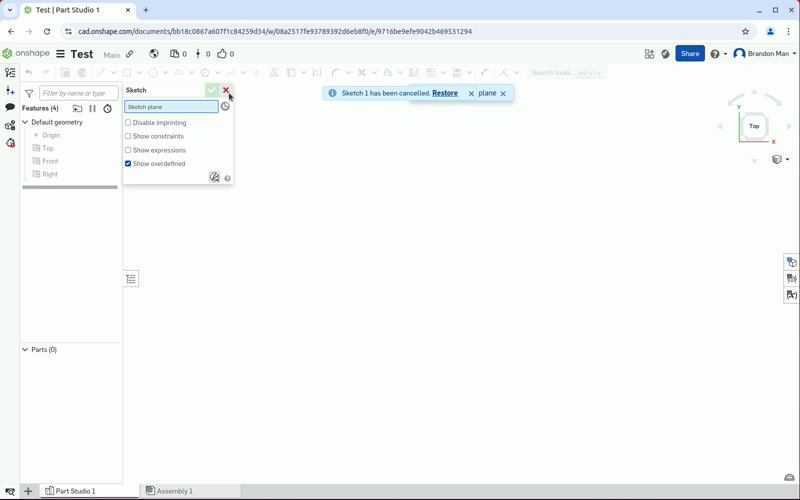
mouse_move(73, 150)
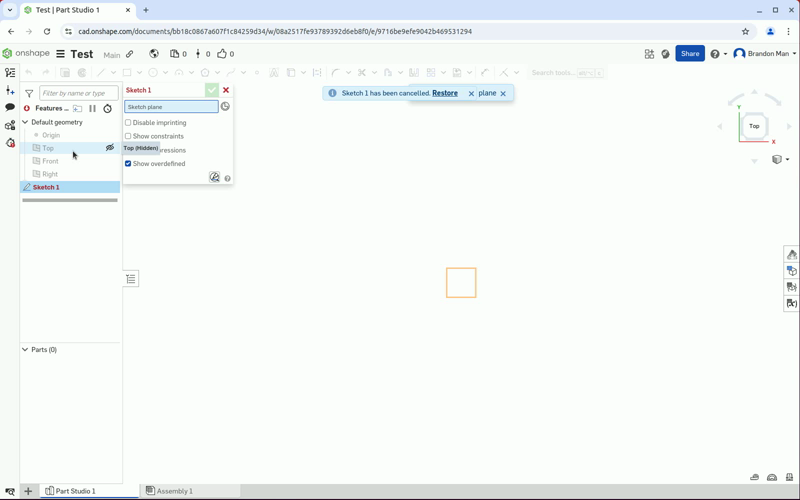
click(73, 150)
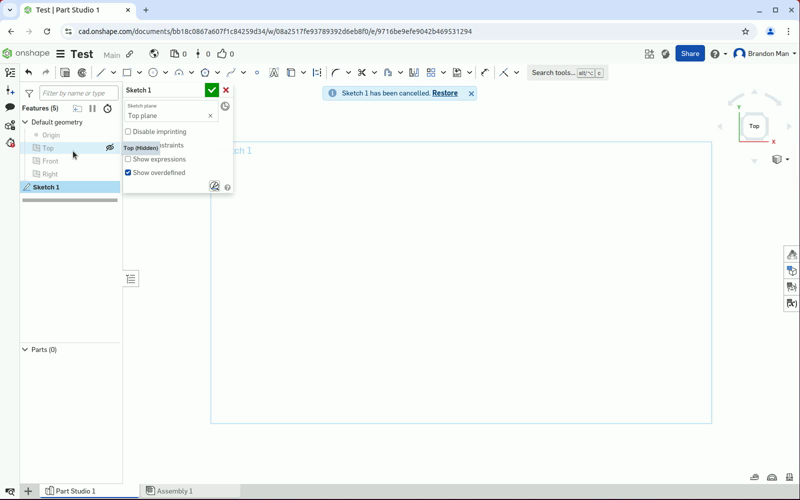
mouse_move(73, 352)
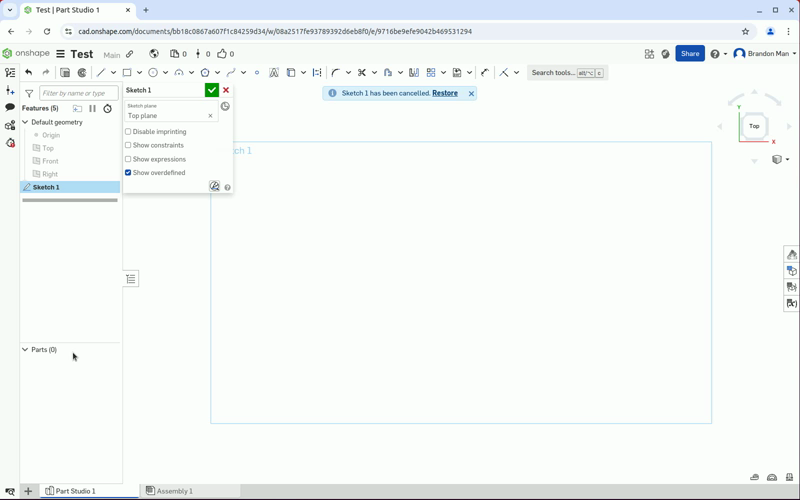
key(y)
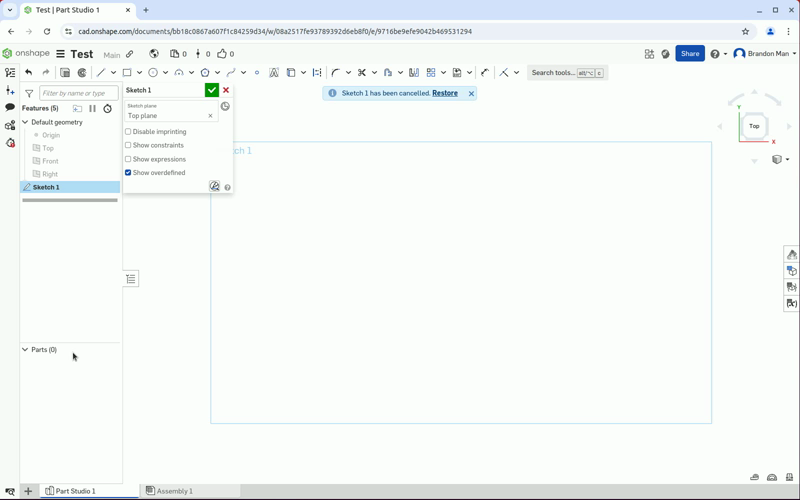
key(l)
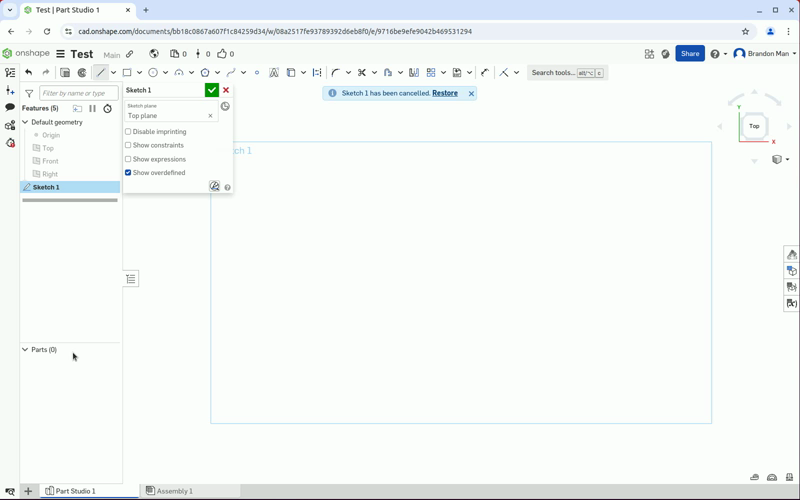
key_down(shift)
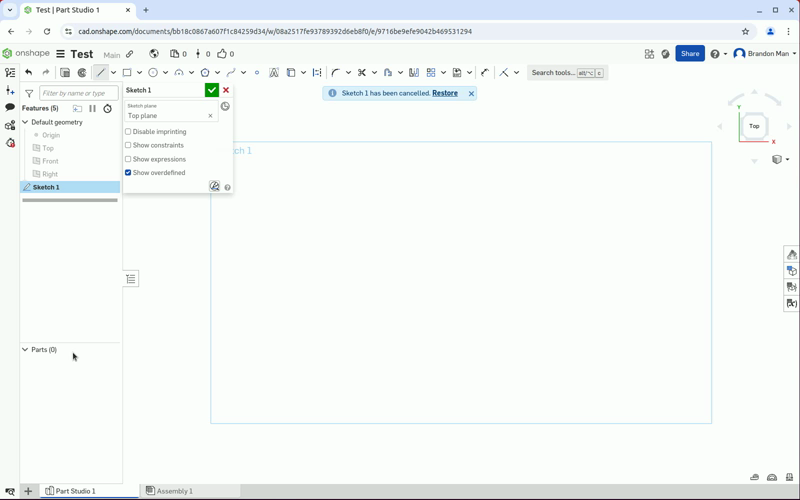
mouse_move(348, 351)
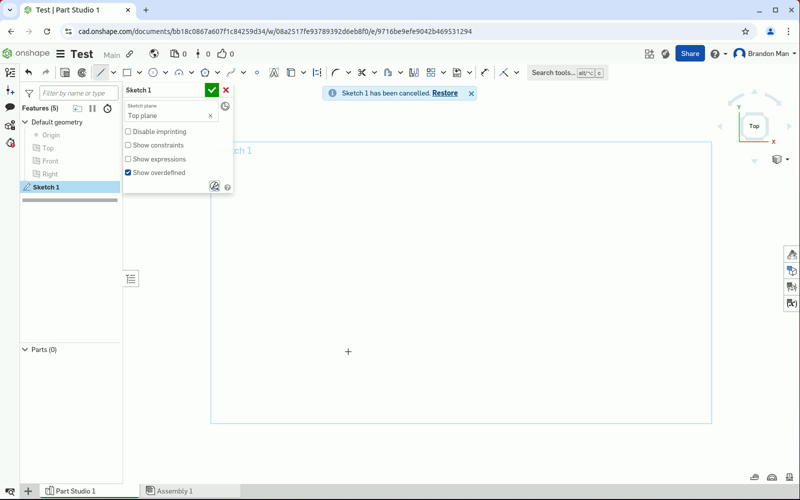
click(348, 351)
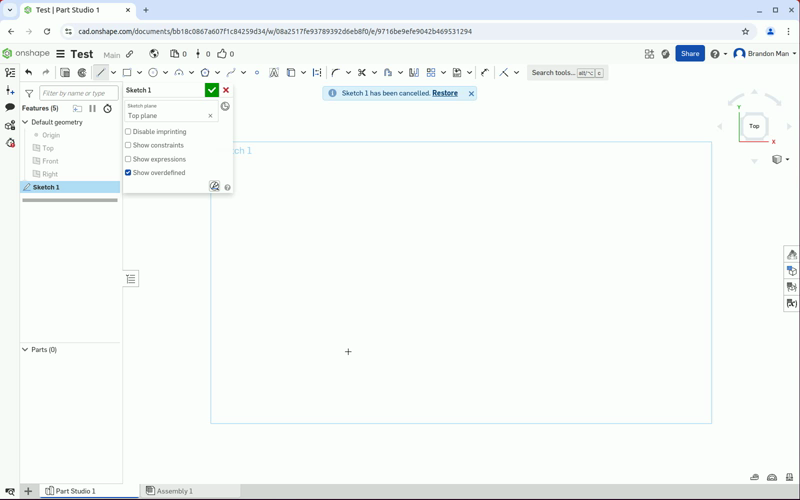
key_up(shift)
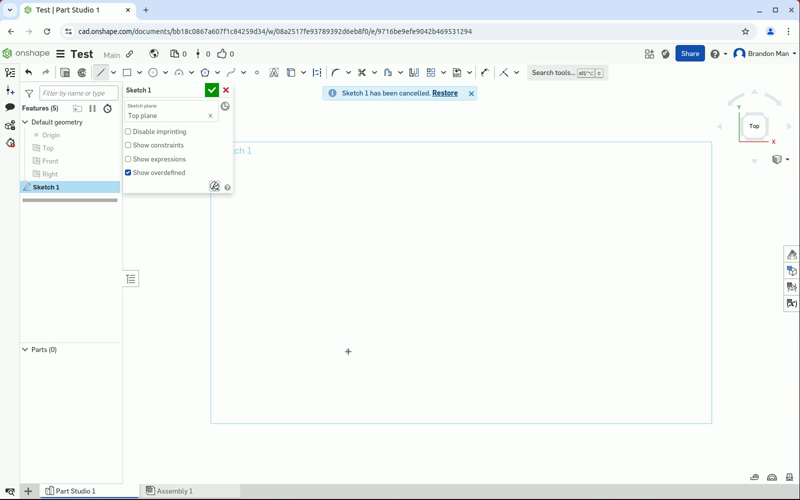
key_down(shift)
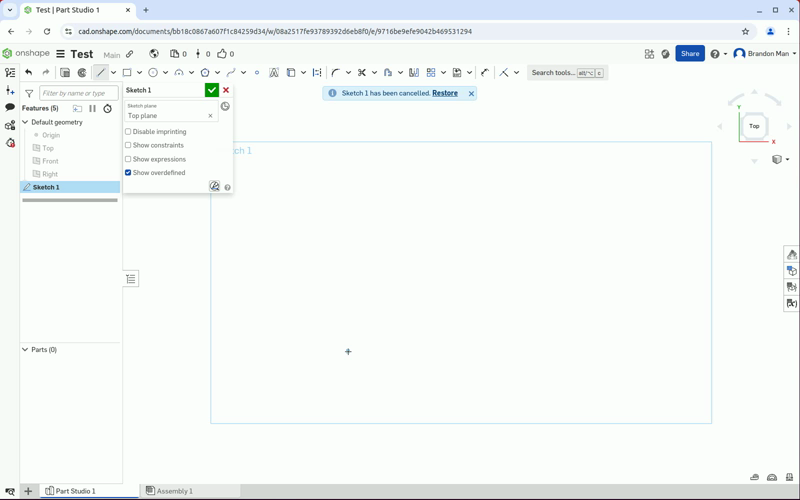
mouse_move(572, 351)
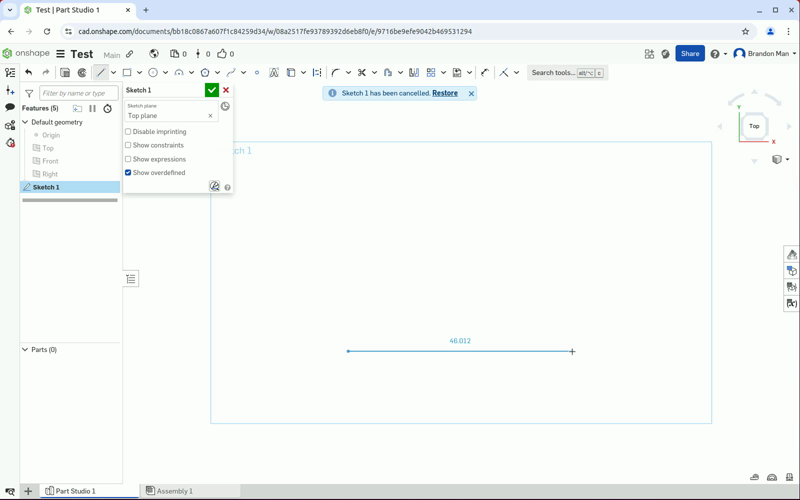
click(572, 351)
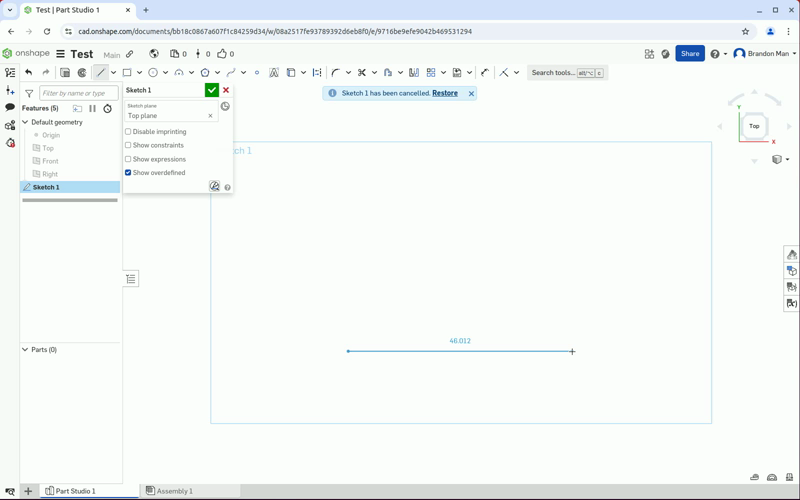
key_up(shift)
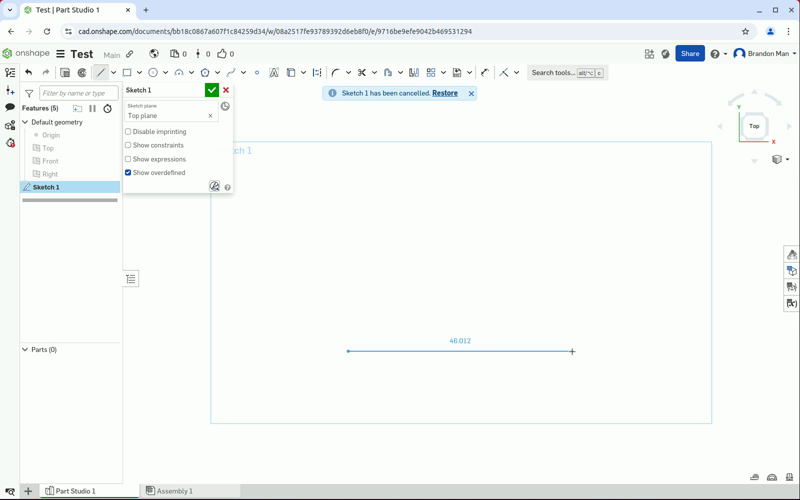
key_down(shift)
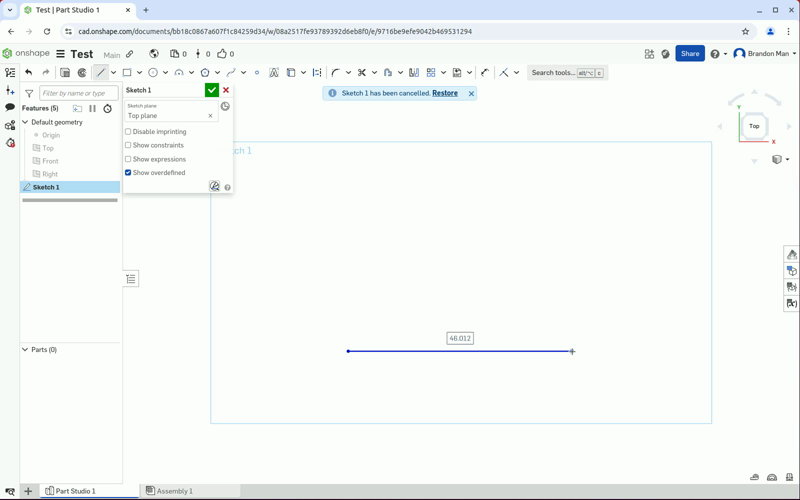
mouse_move(572, 216)
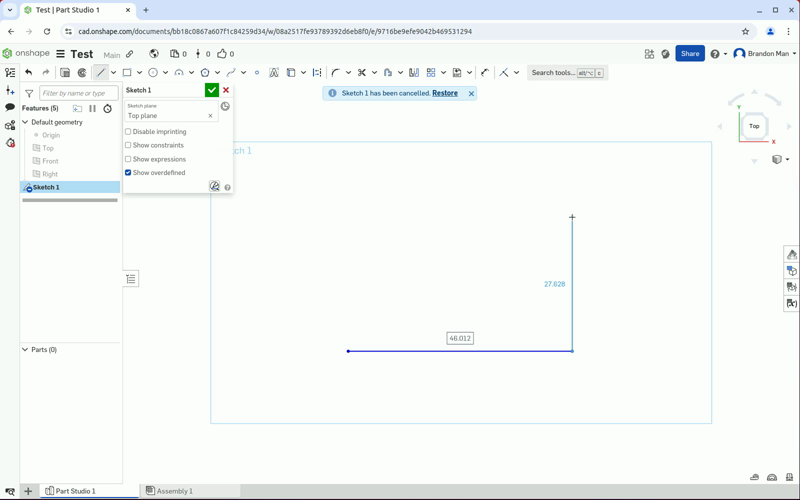
click(572, 216)
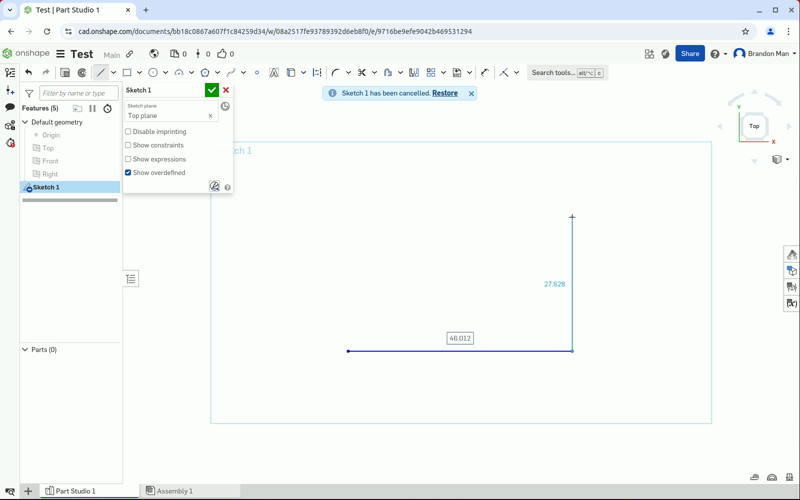
key_up(shift)
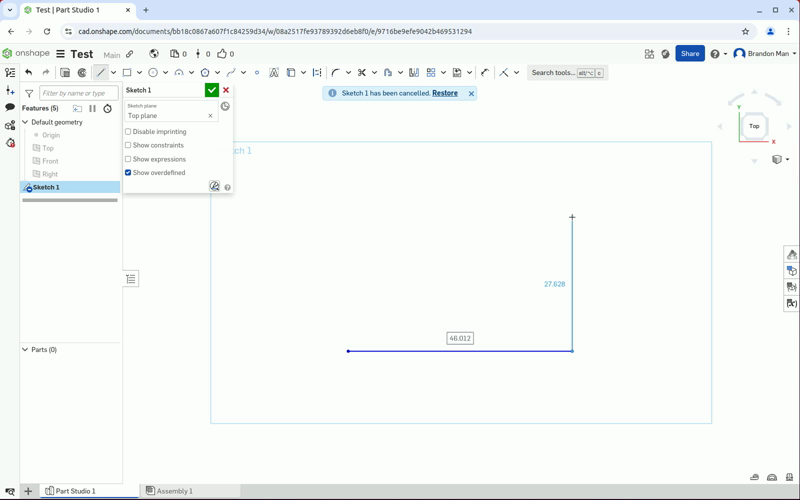
key_down(shift)
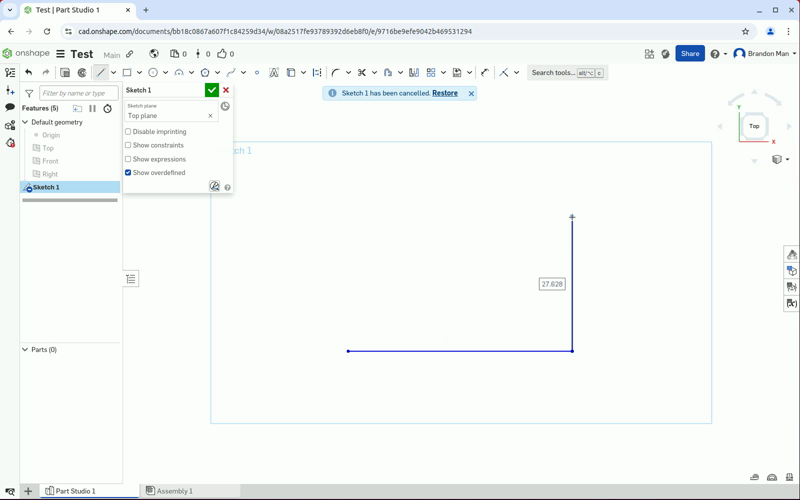
mouse_move(348, 216)
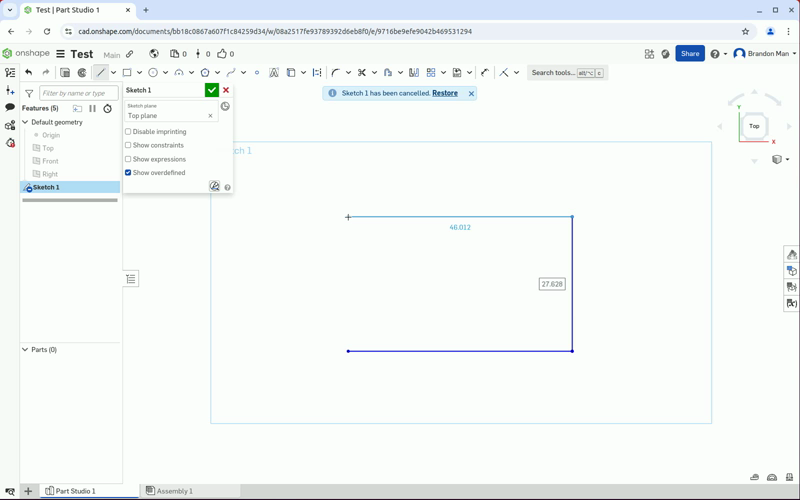
click(348, 216)
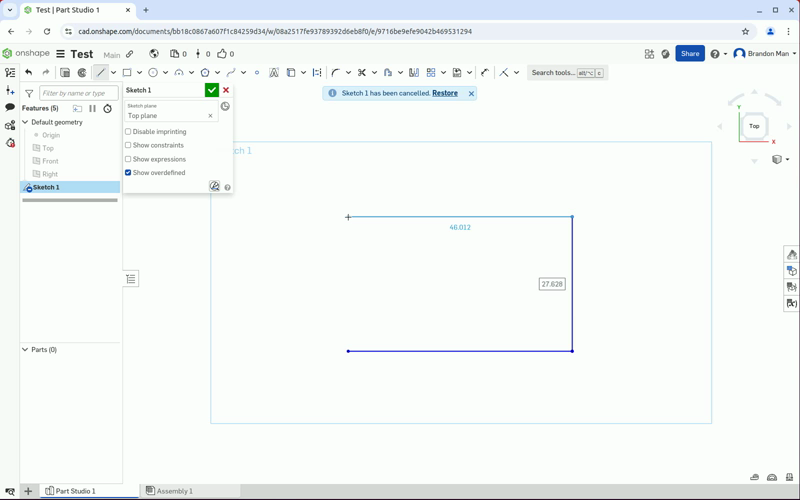
key_up(shift)
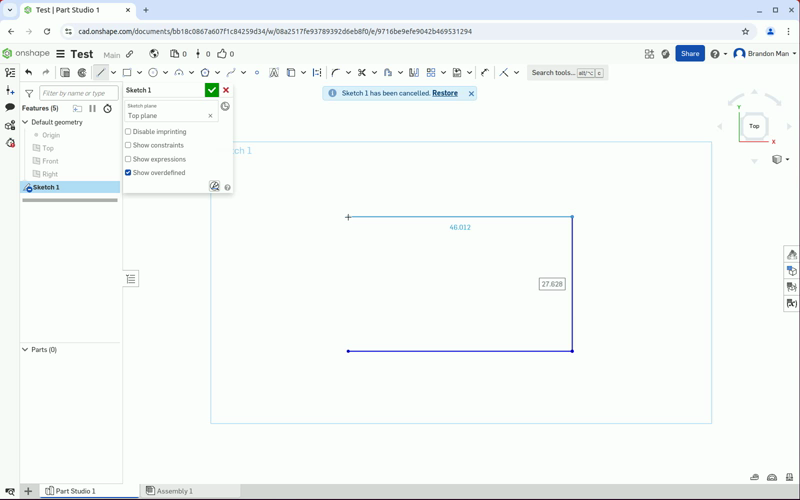
key_down(shift)
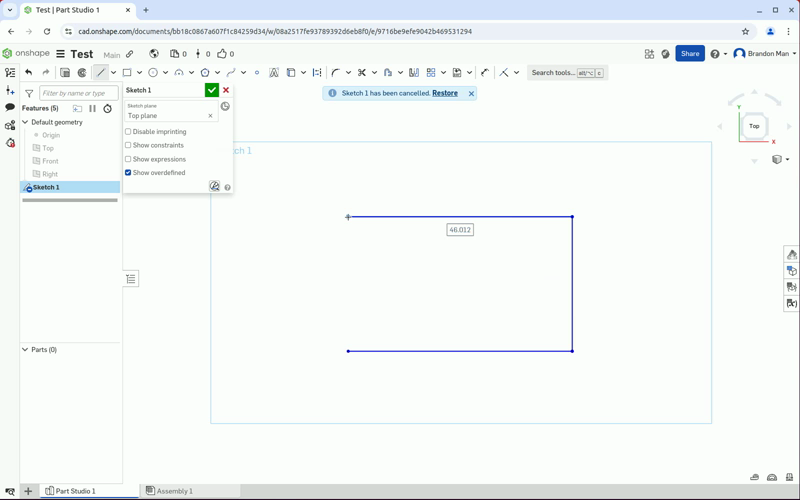
mouse_move(348, 351)
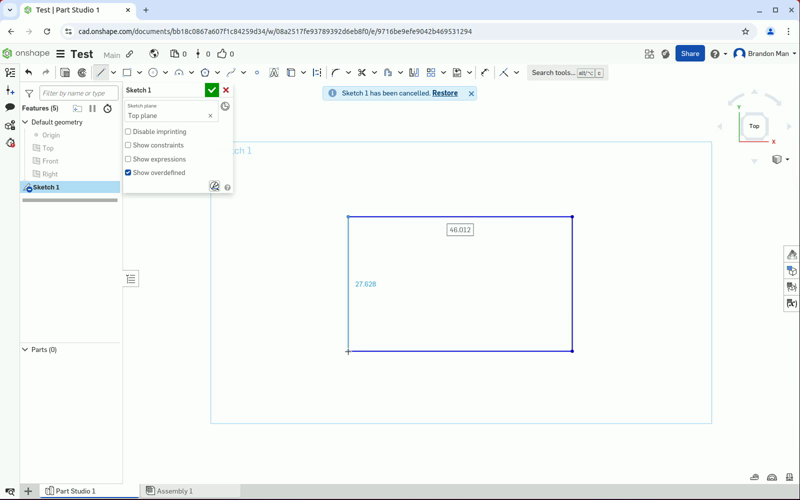
key_up(shift)
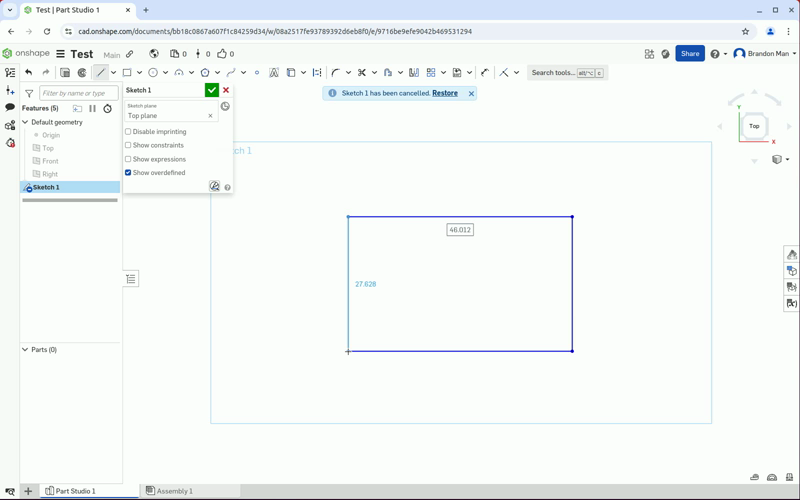
click(348, 351)
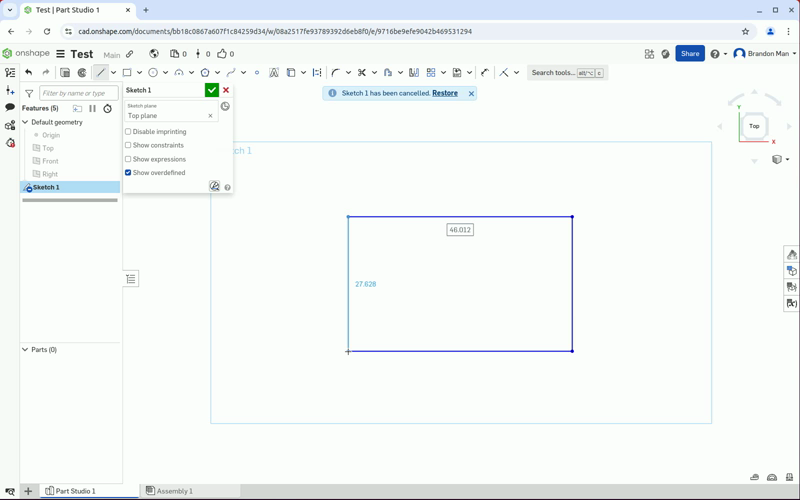
key(esc)
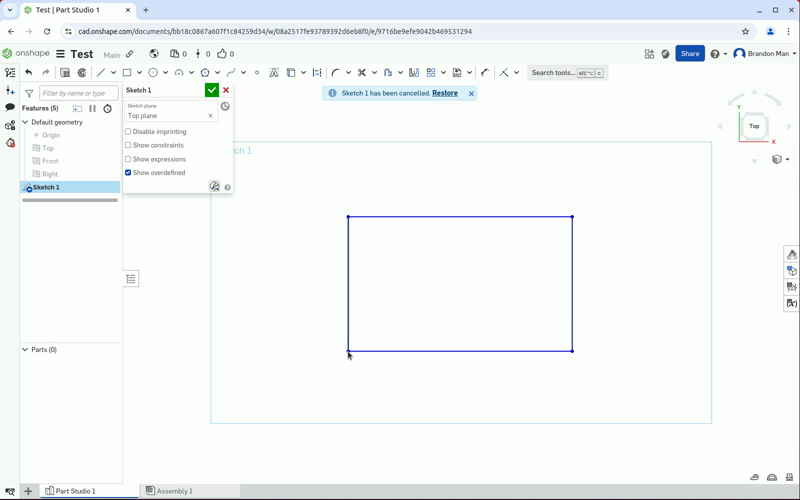
mouse_move(477, 237)
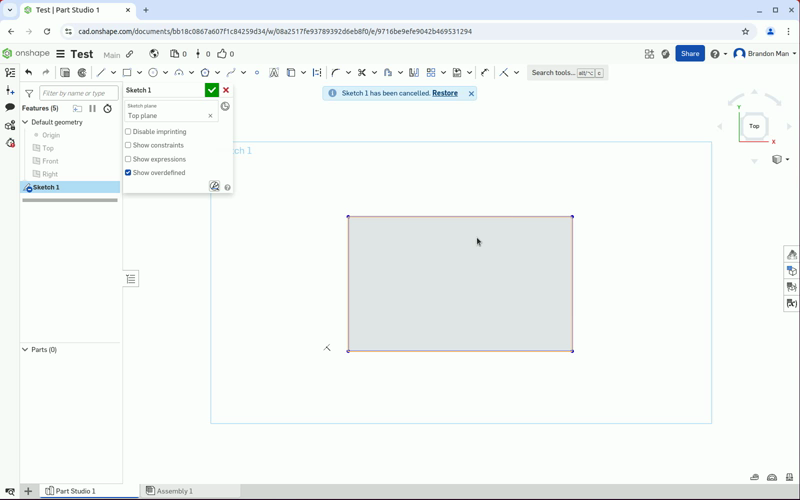
click(477, 237)
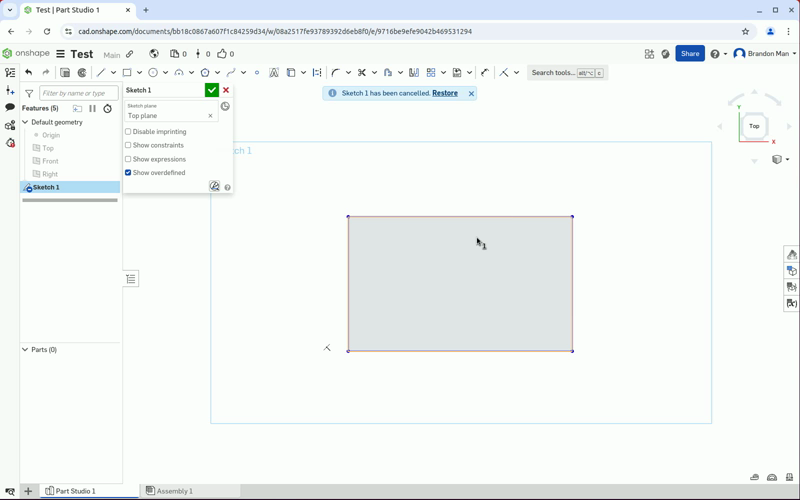
mouse_move(73, 352)
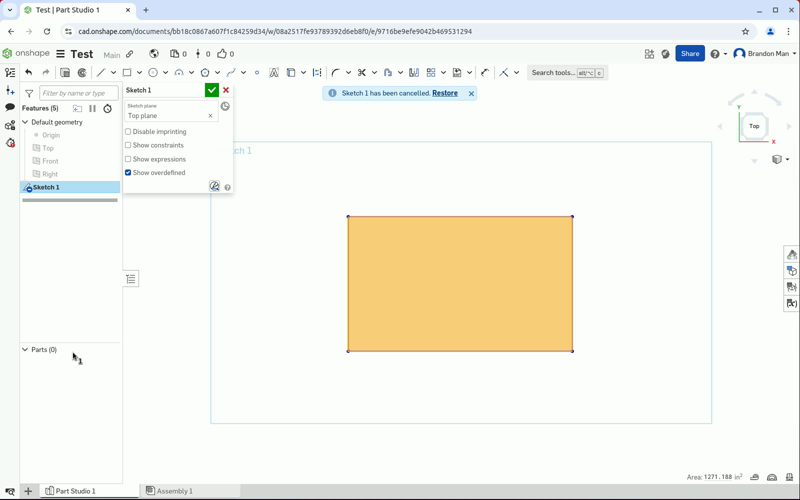
key(shift+y)
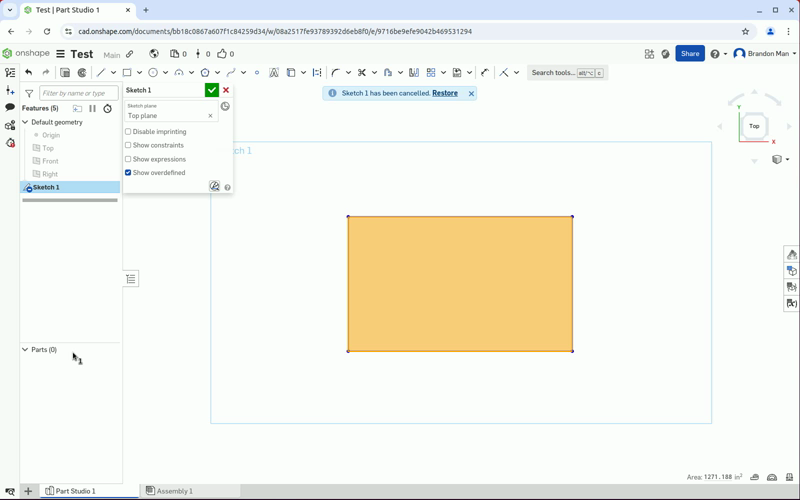
key(shift+e)
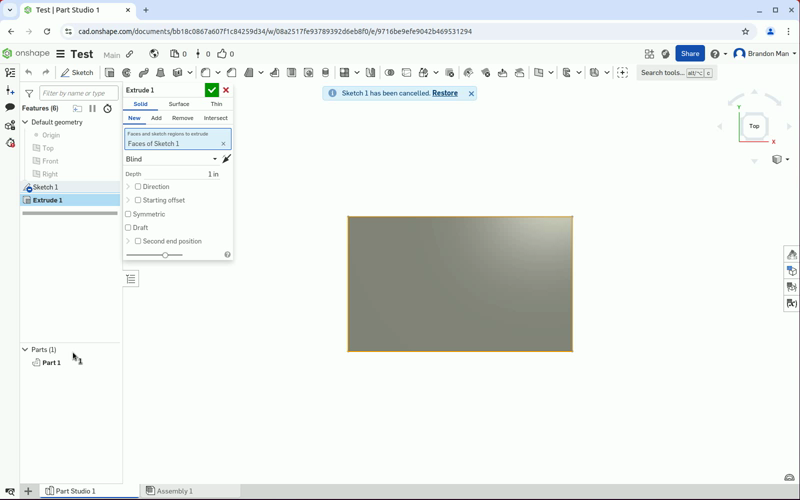
mouse_move(143, 106)
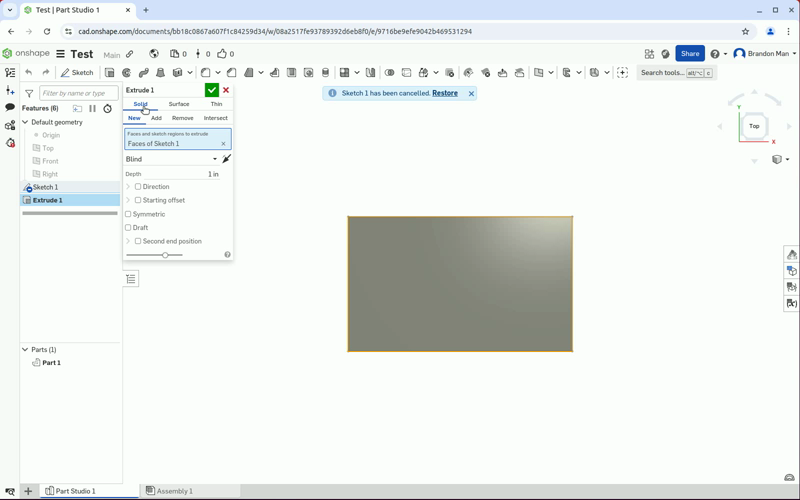
click(143, 106)
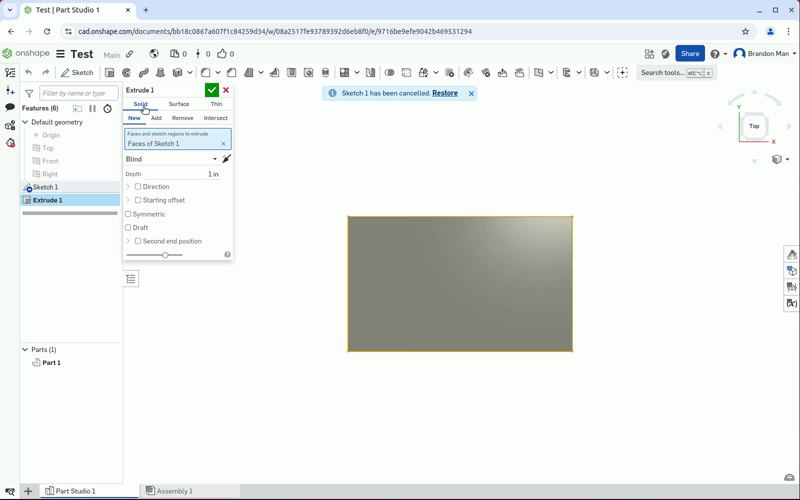
mouse_move(137, 120)
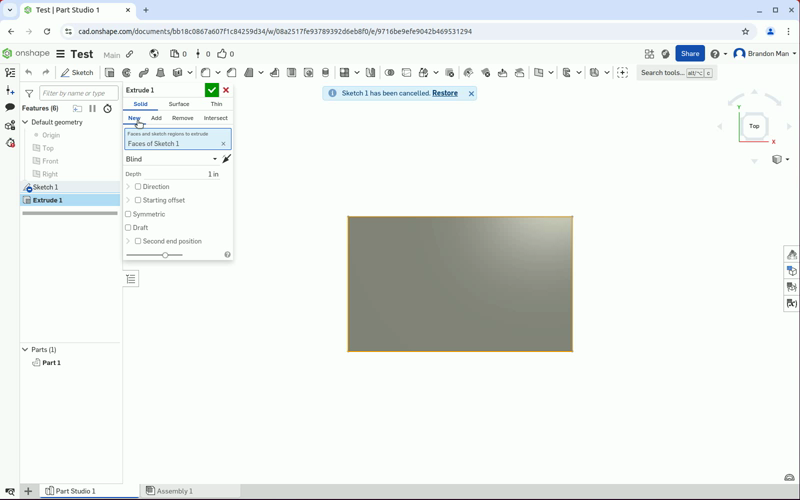
click(137, 120)
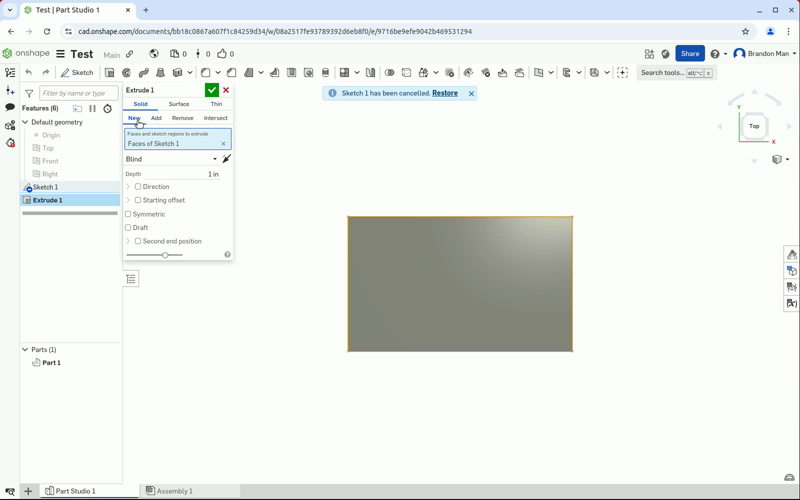
key(tab, 4)
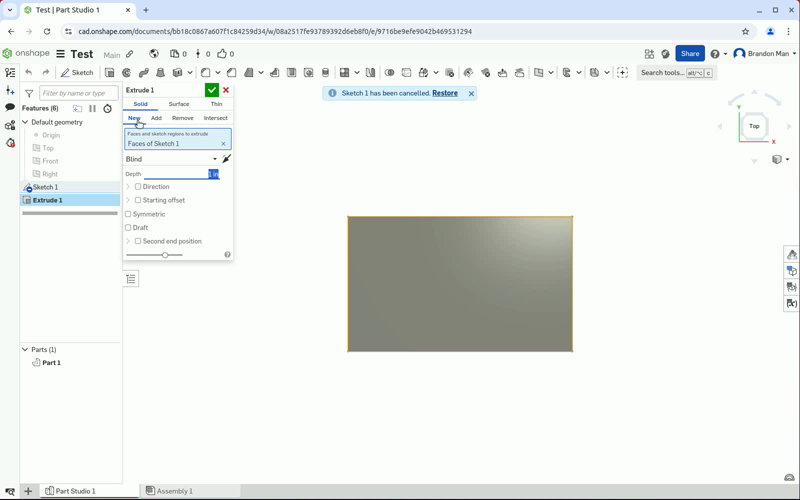
text(2.407)
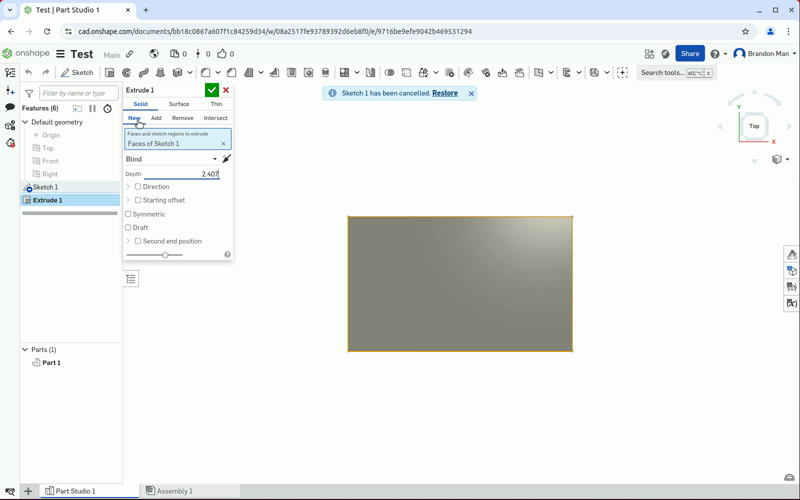
key(enter)
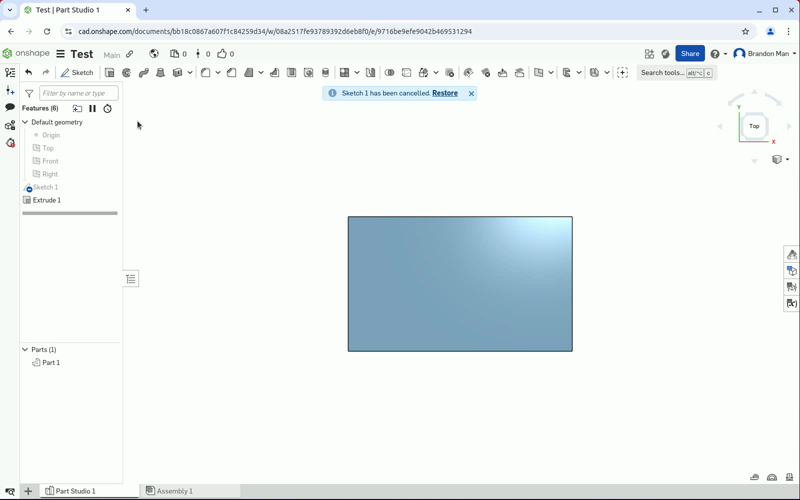
key(shift+h)
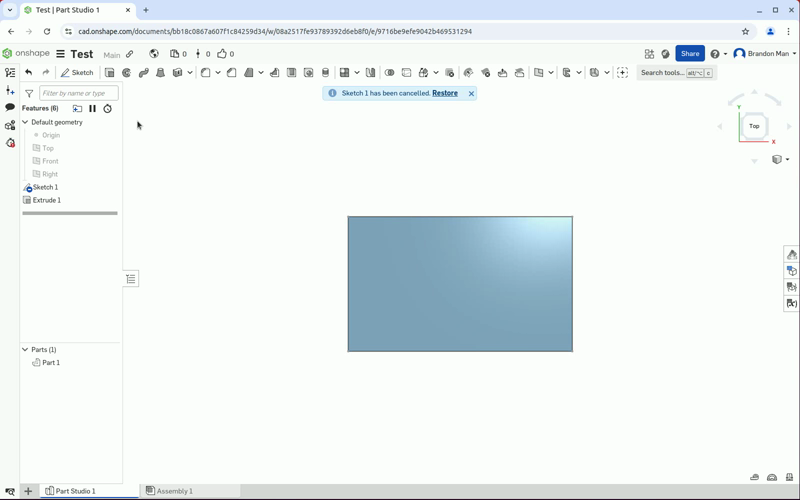
key(shift+h)
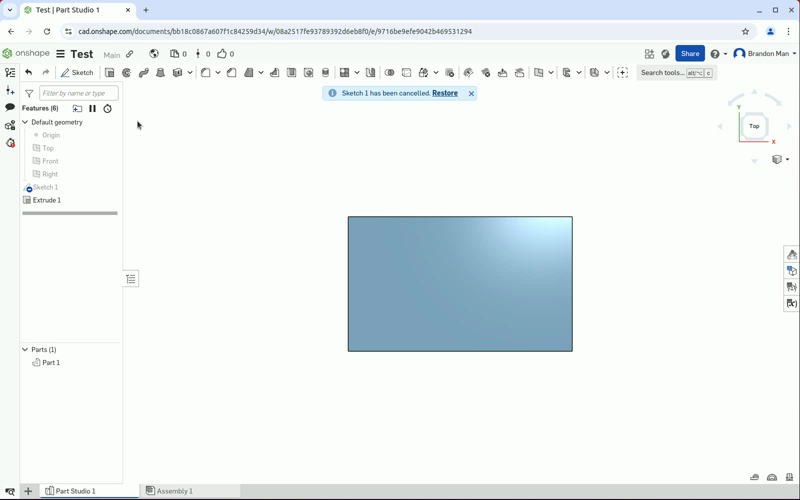
mouse_move(73, 189)
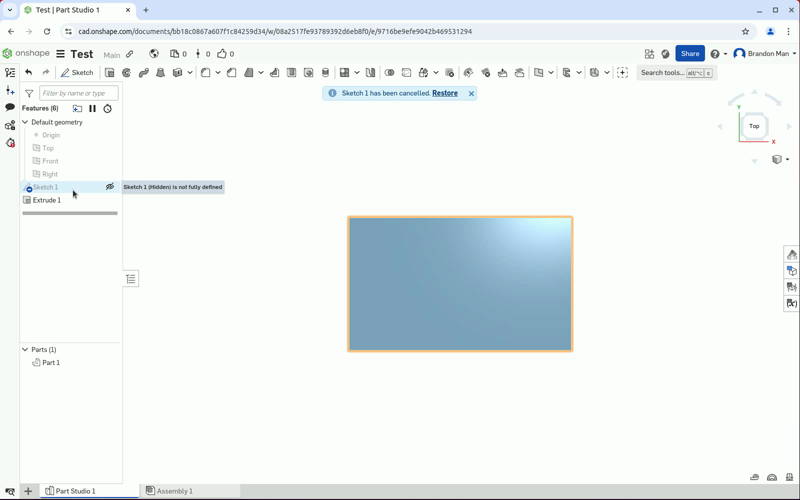
click(73, 189)
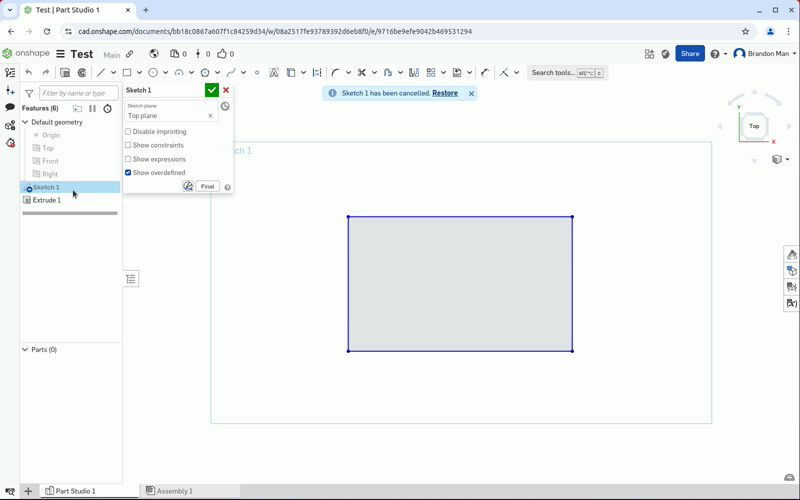
mouse_move(229, 92)
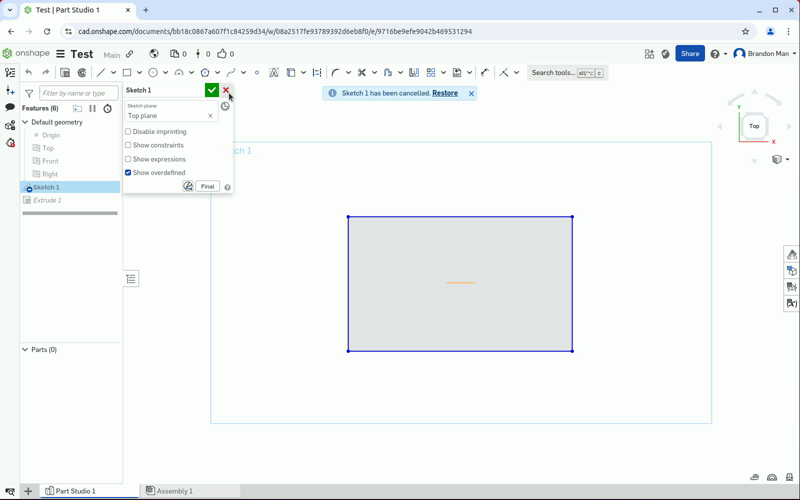
click(229, 92)
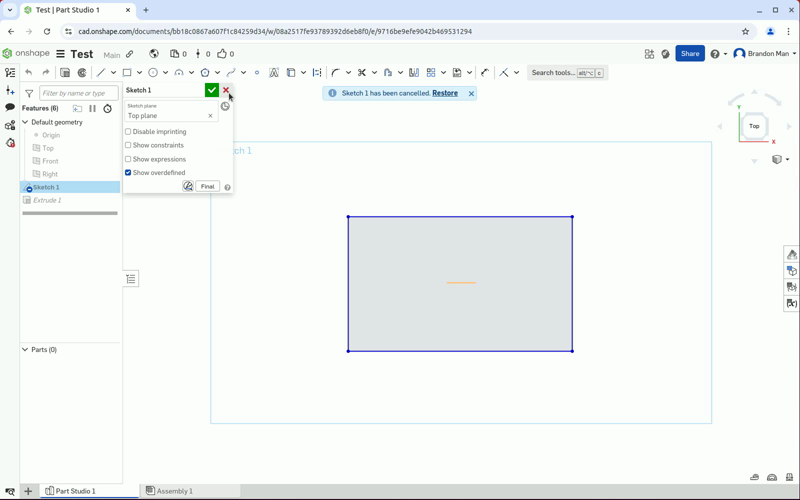
key(shift+s)
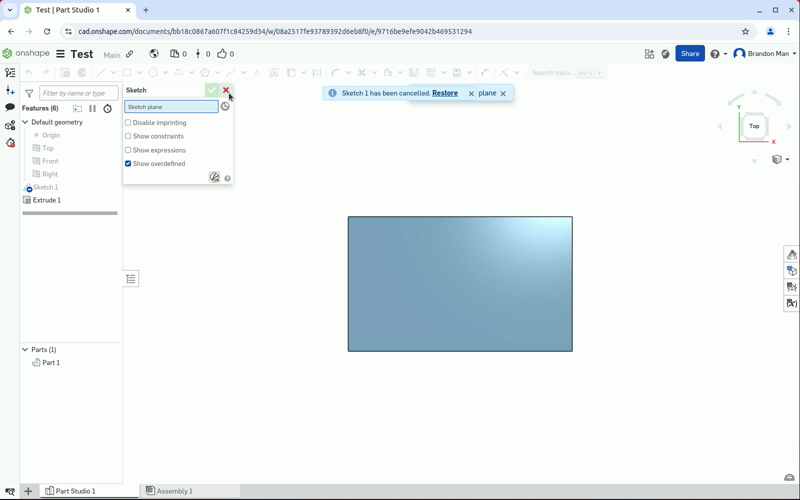
mouse_move(73, 150)
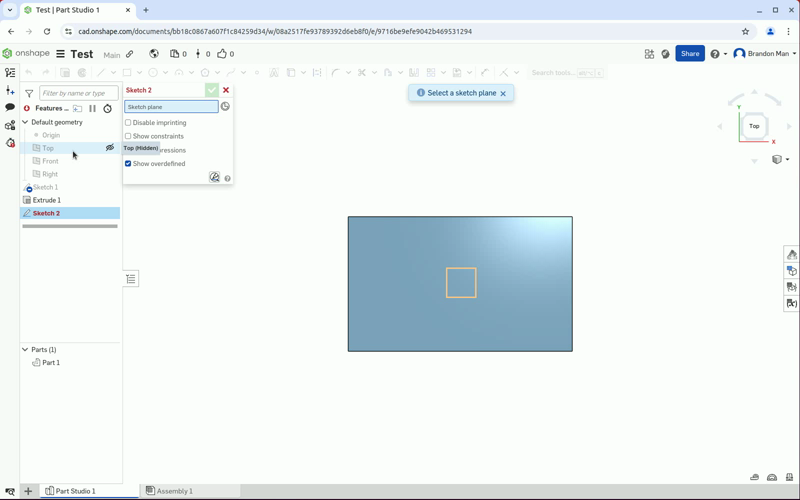
click(73, 150)
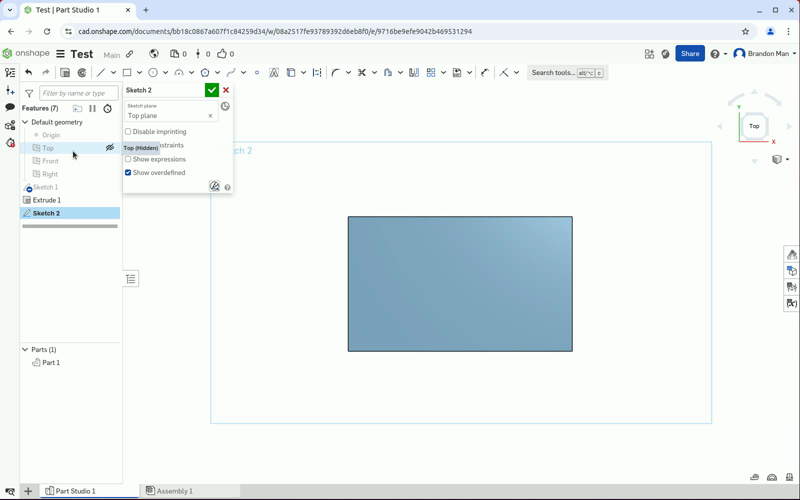
mouse_move(73, 352)
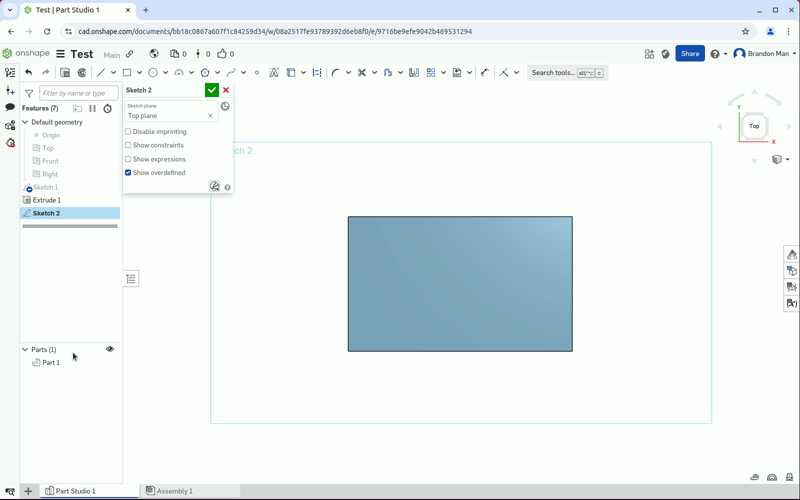
key(y)
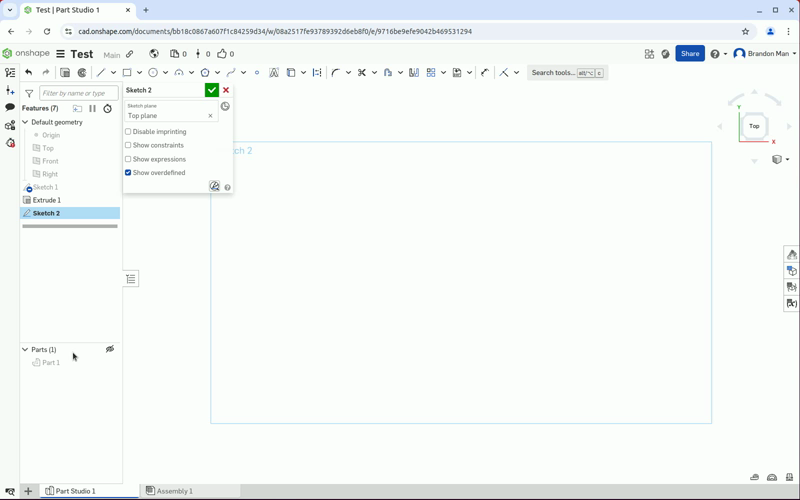
key(c)
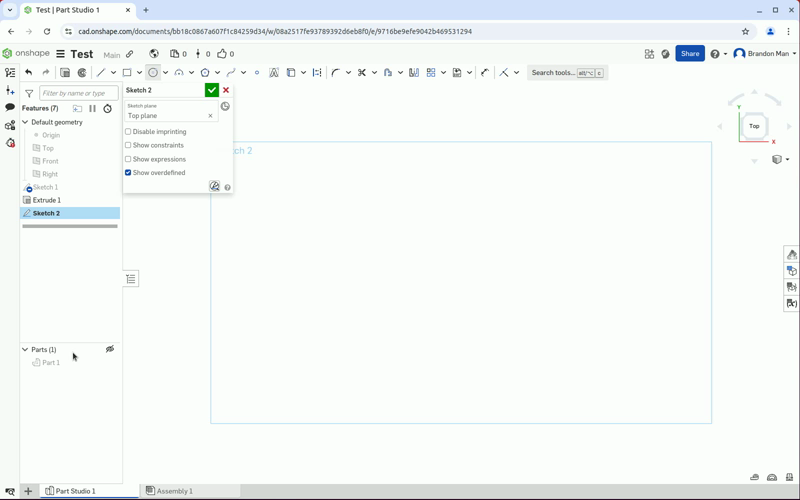
key_down(shift)
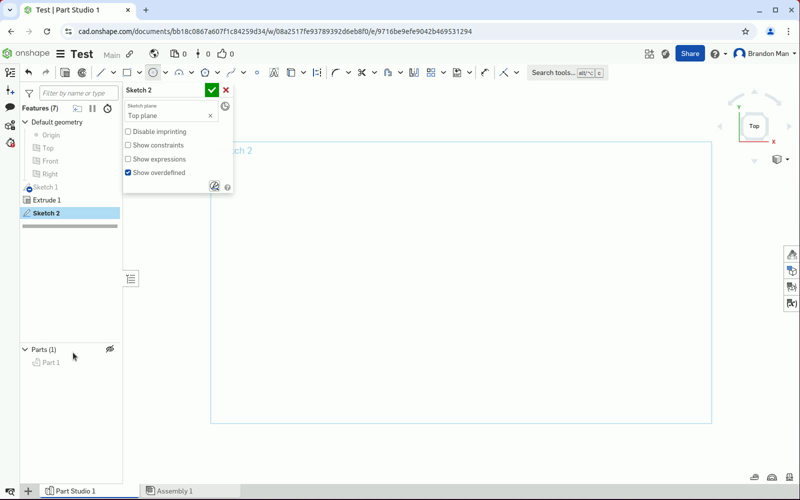
mouse_move(371, 333)
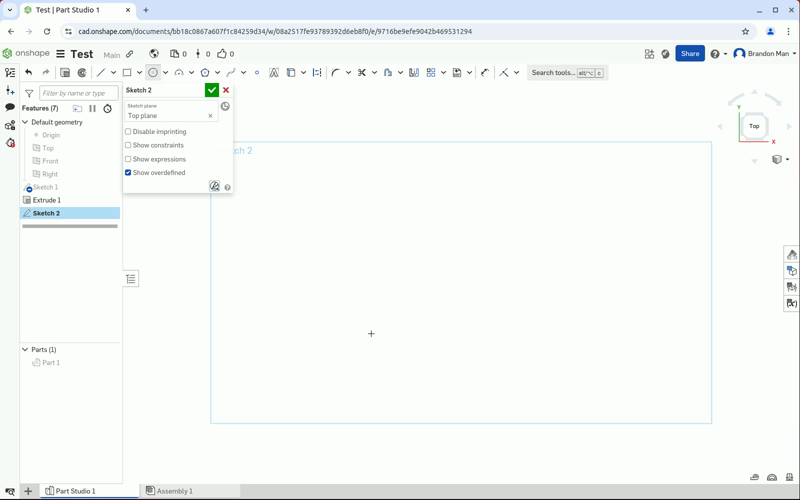
click(371, 333)
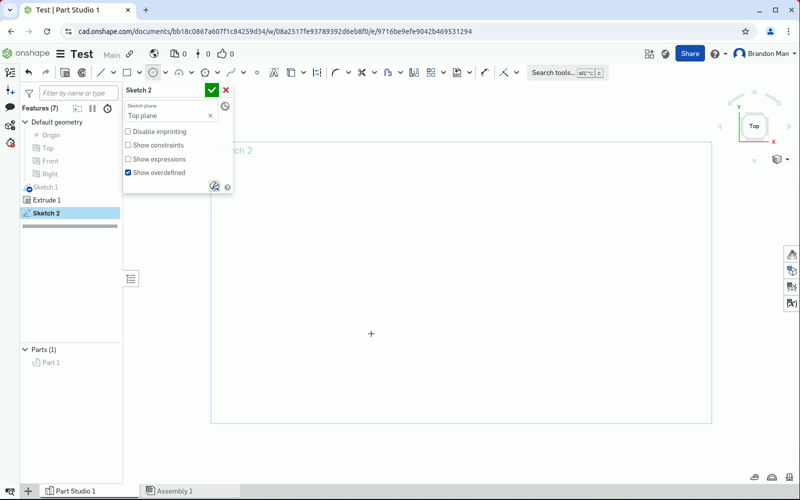
key_up(shift)
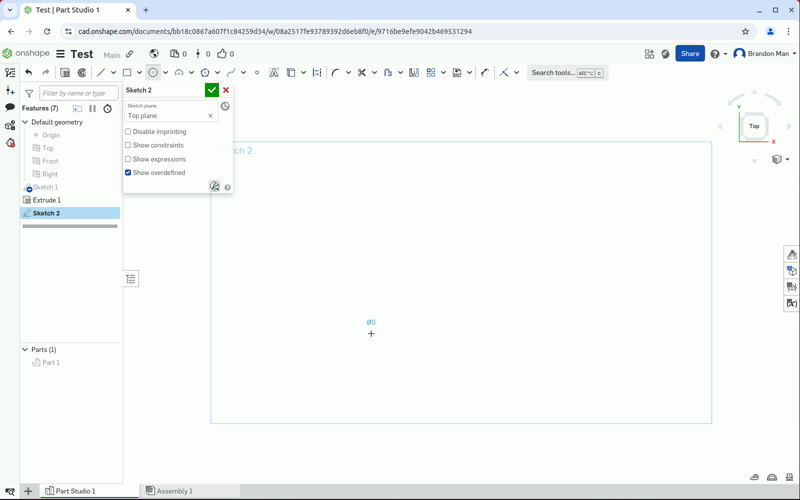
mouse_move(379, 333)
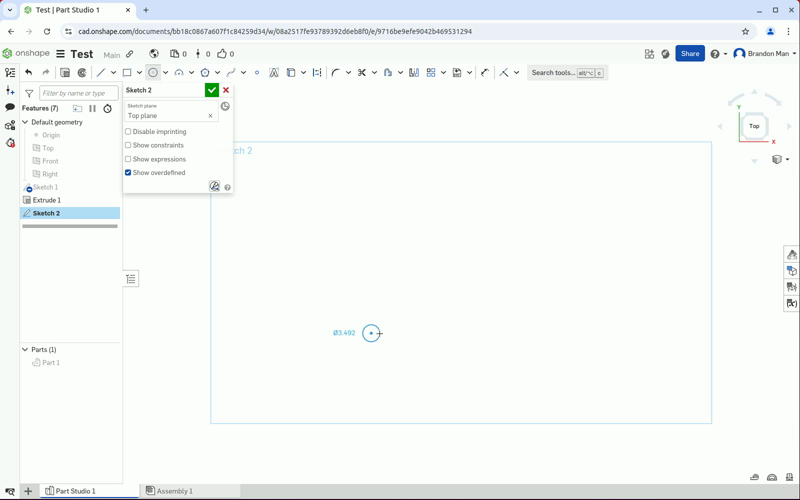
click(379, 333)
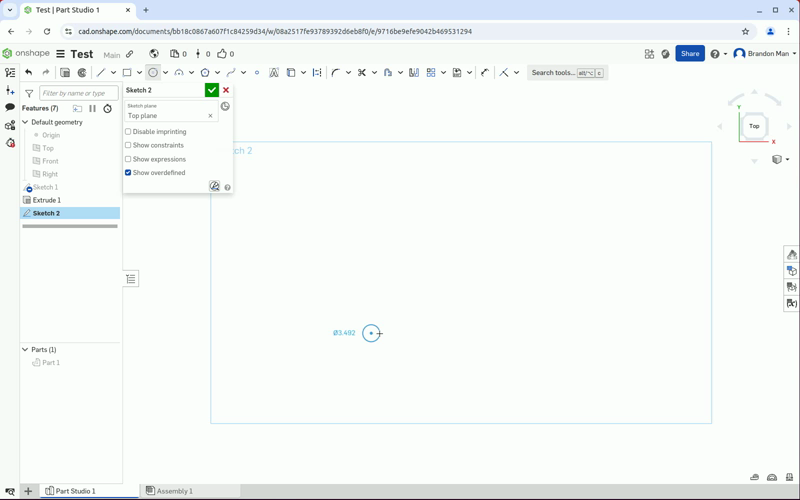
key(esc)
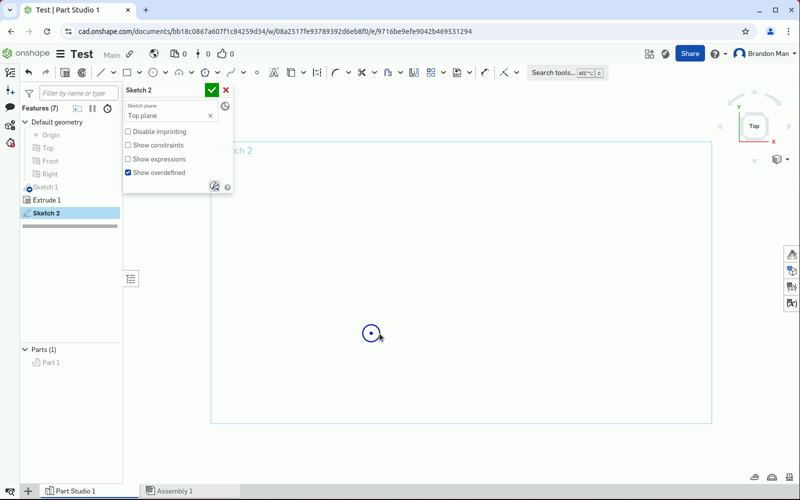
mouse_move(369, 332)
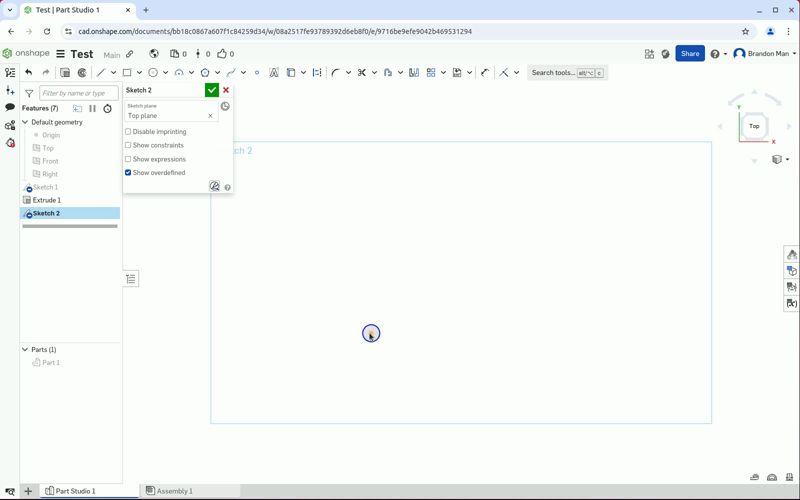
scroll(6)
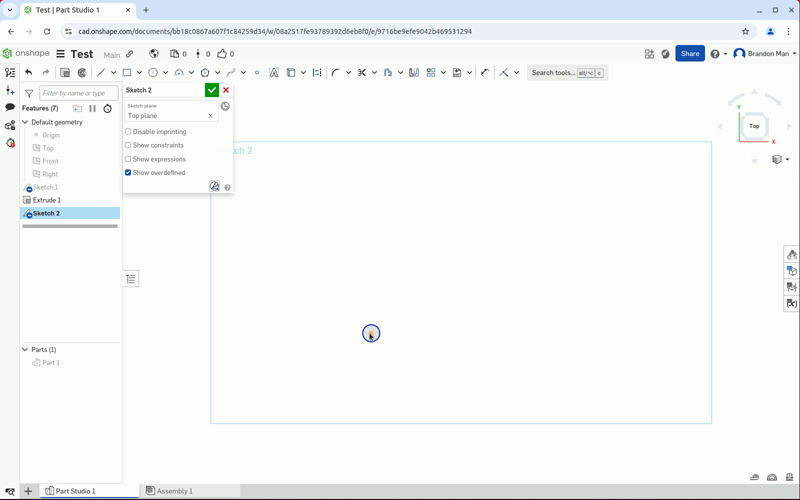
scroll(6)
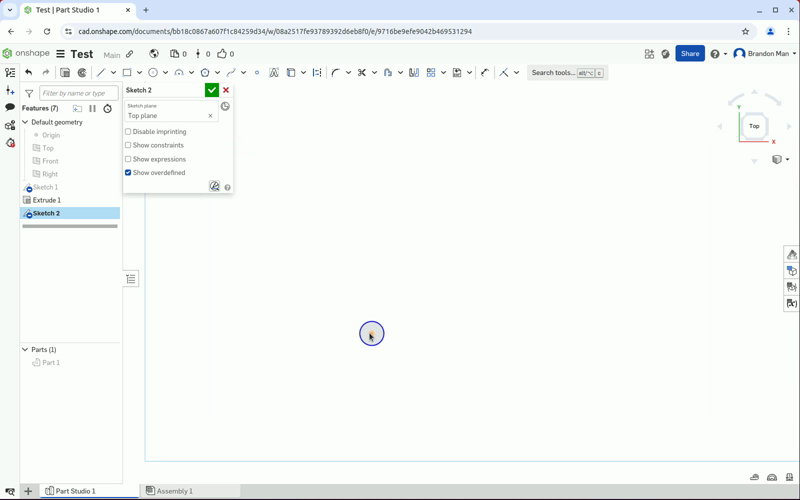
scroll(6)
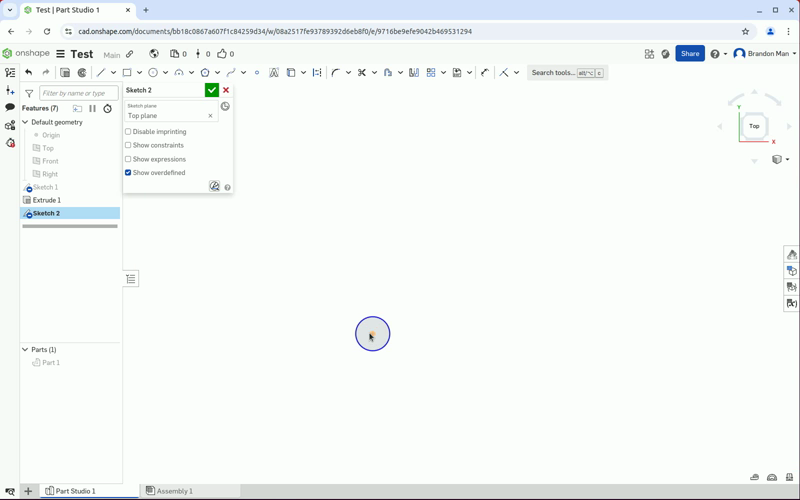
scroll(6)
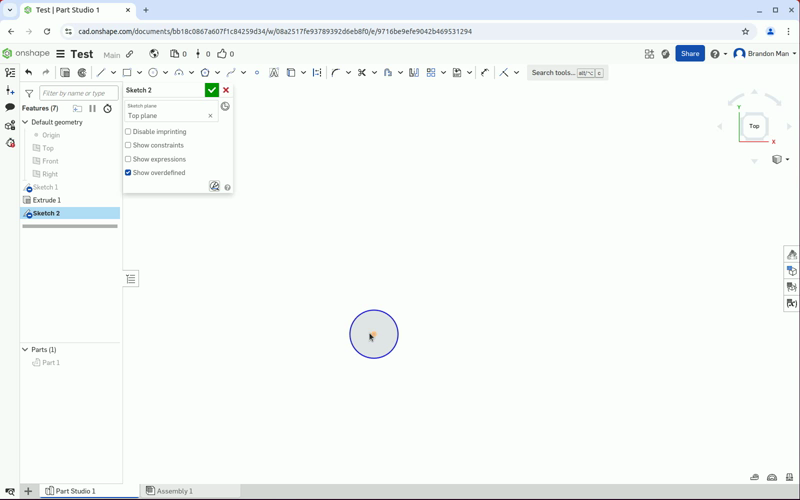
scroll(6)
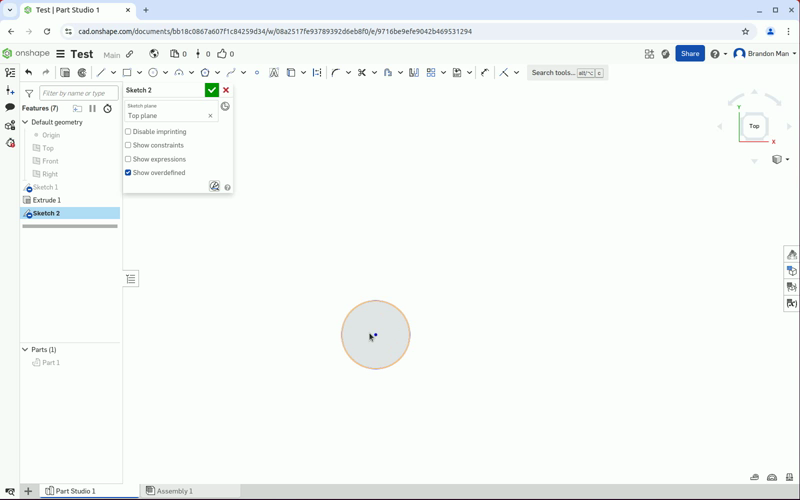
scroll(6)
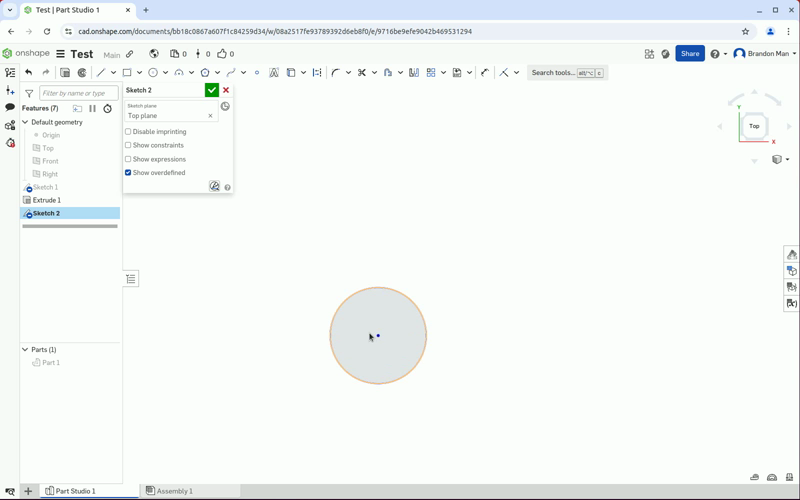
scroll(6)
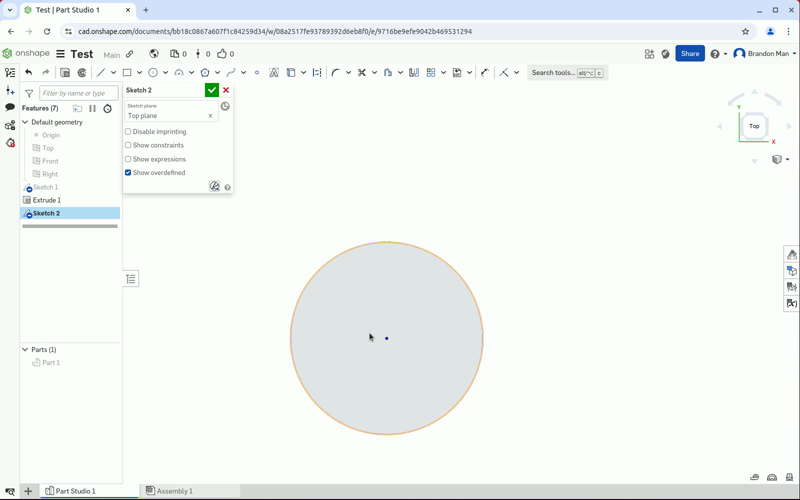
click(369, 332)
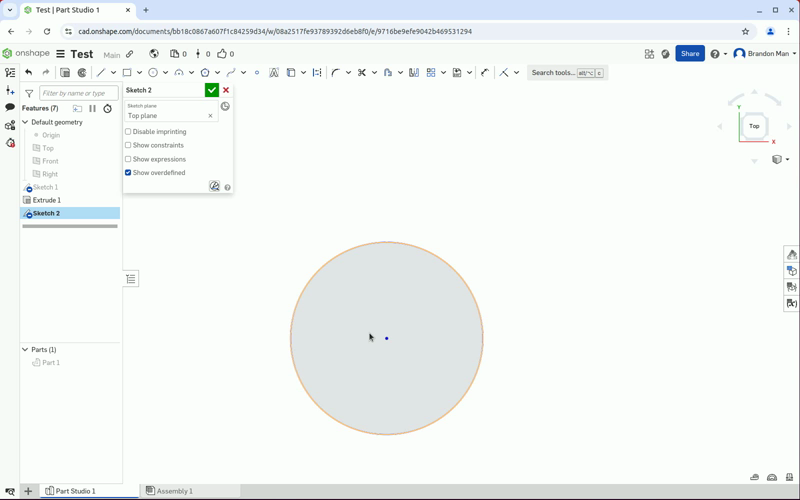
scroll(-6)
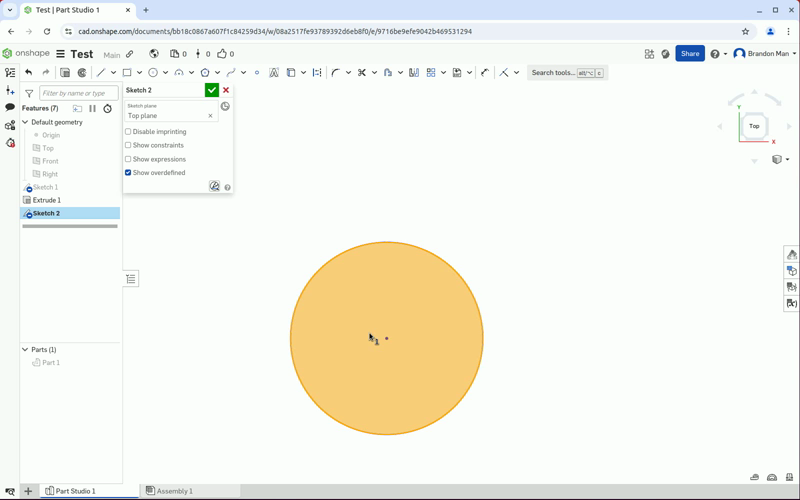
scroll(-6)
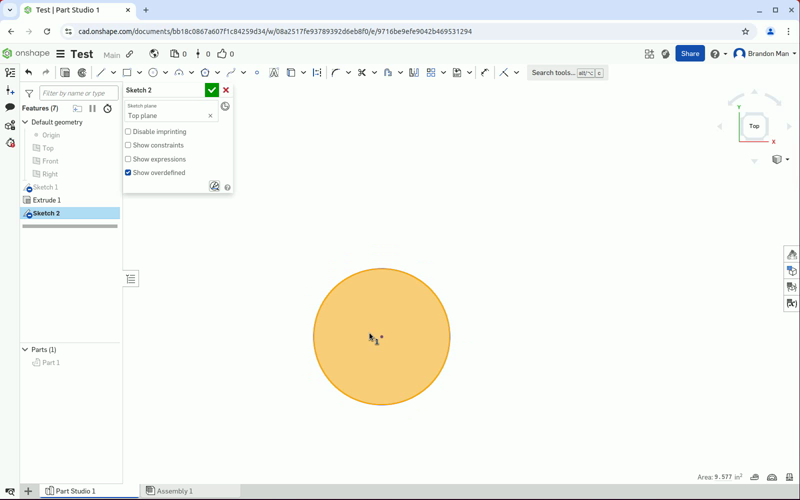
scroll(-6)
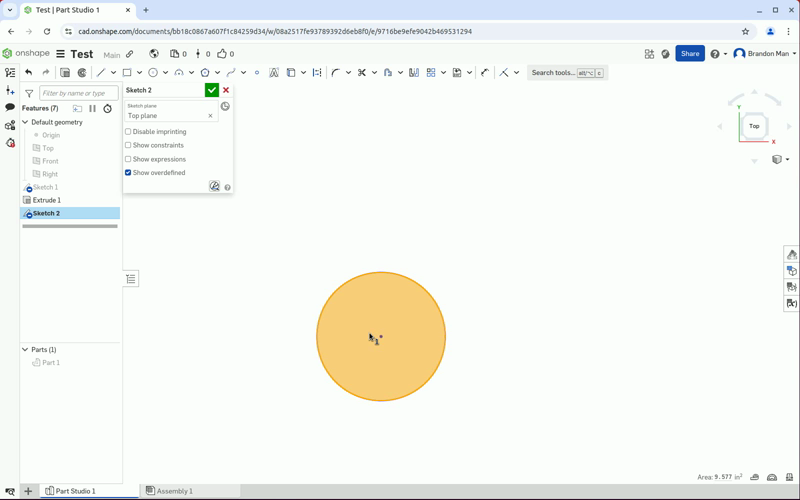
scroll(-6)
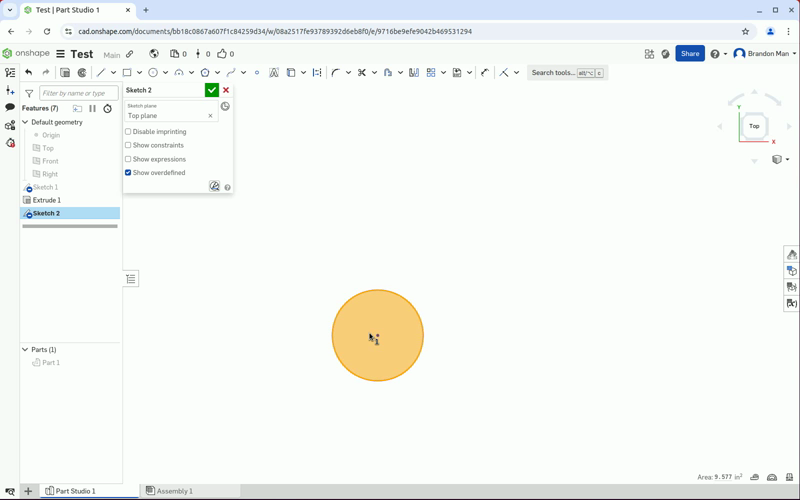
scroll(-6)
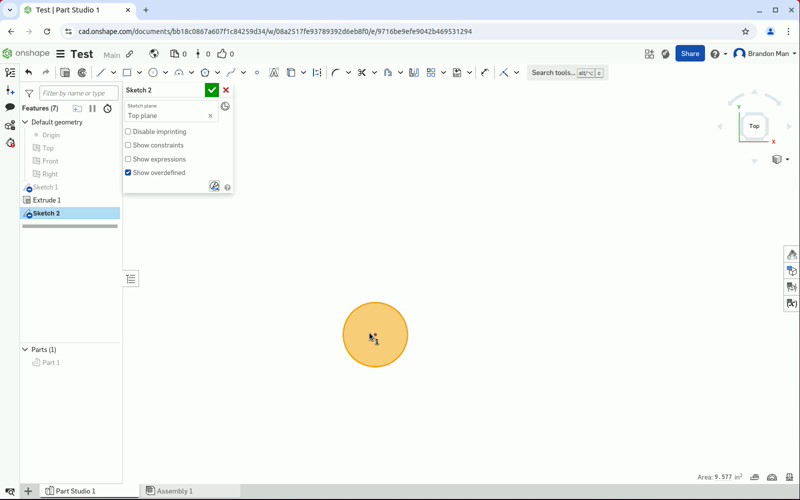
scroll(-6)
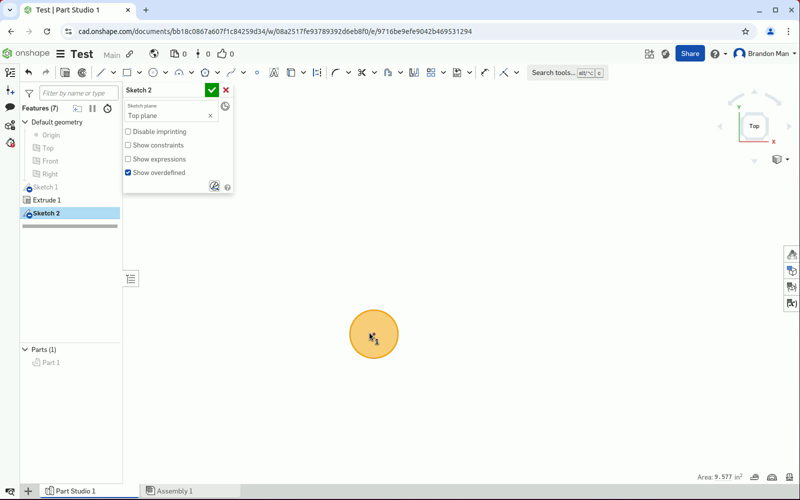
scroll(-6)
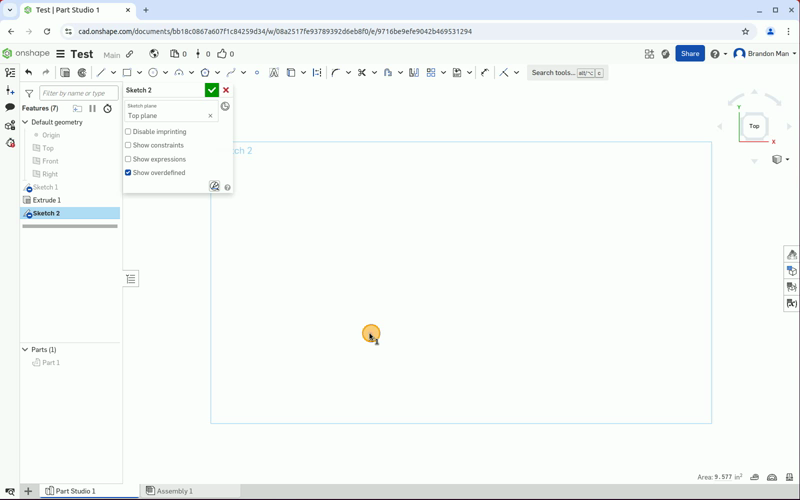
mouse_move(73, 352)
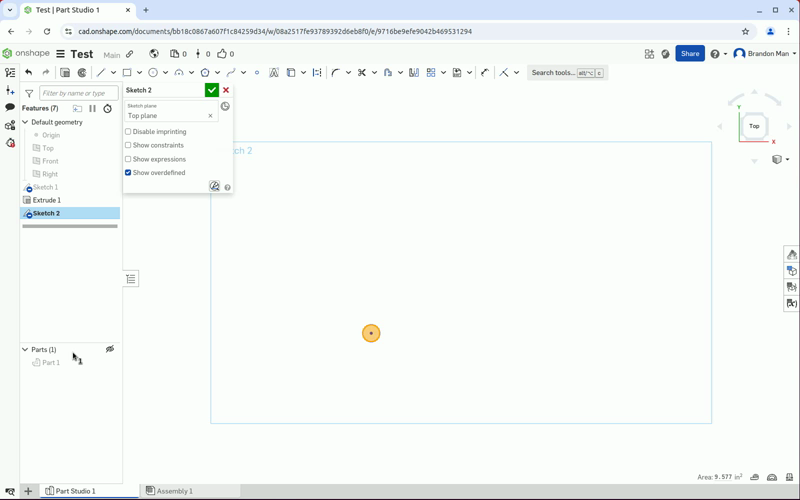
key(shift+y)
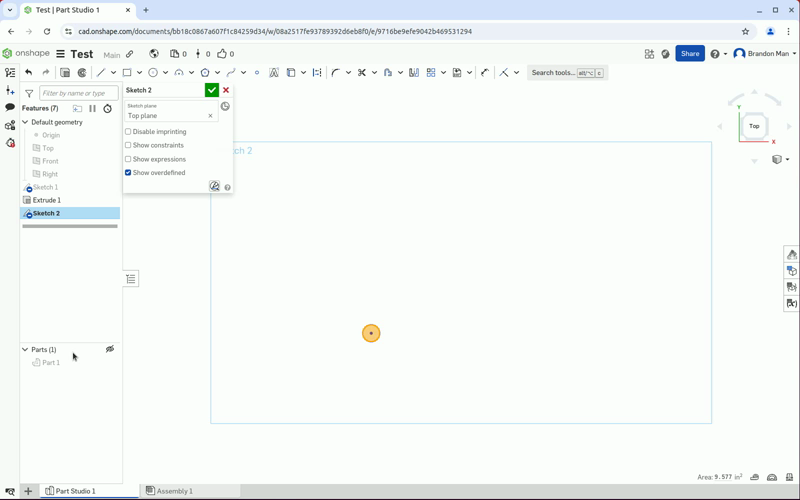
key(shift+e)
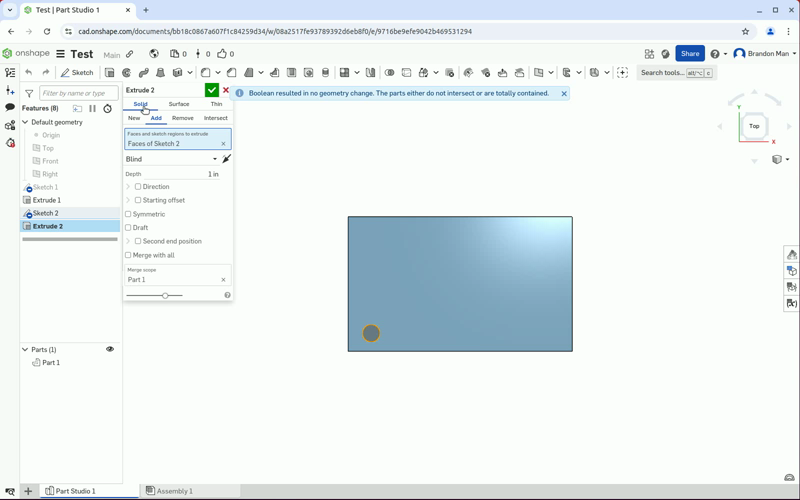
mouse_move(143, 106)
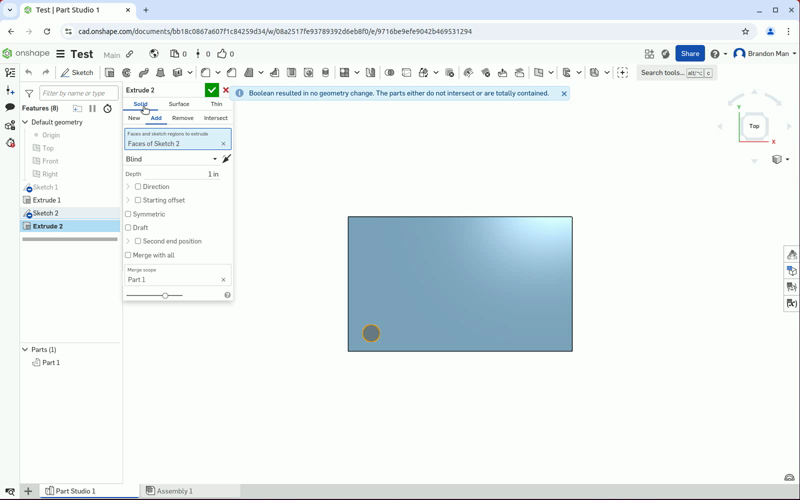
click(143, 106)
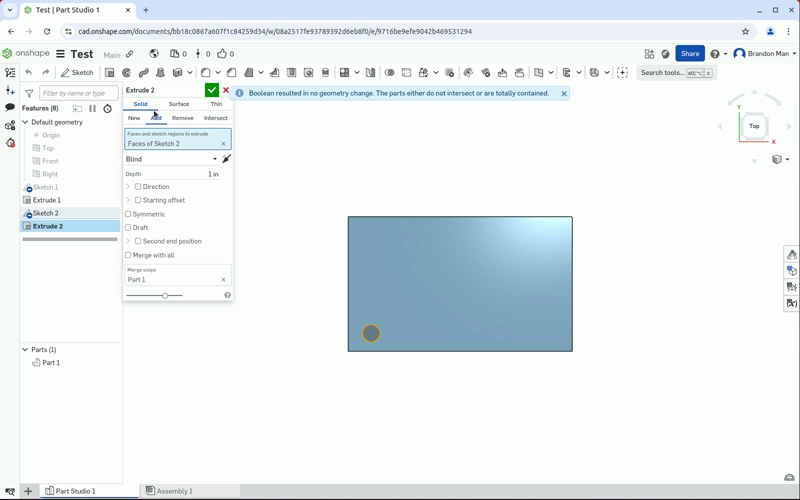
mouse_move(186, 120)
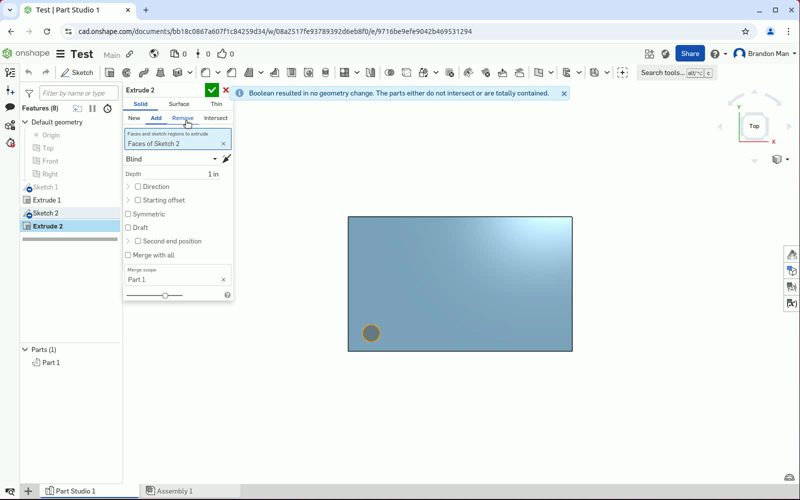
click(186, 120)
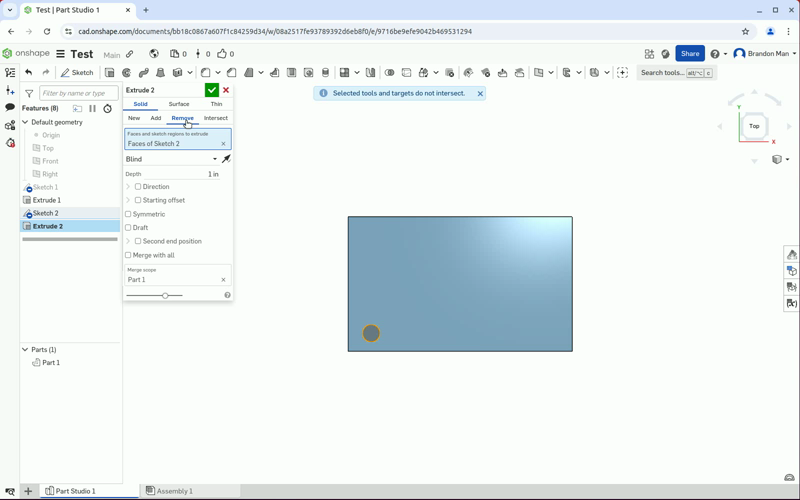
key(tab, 4)
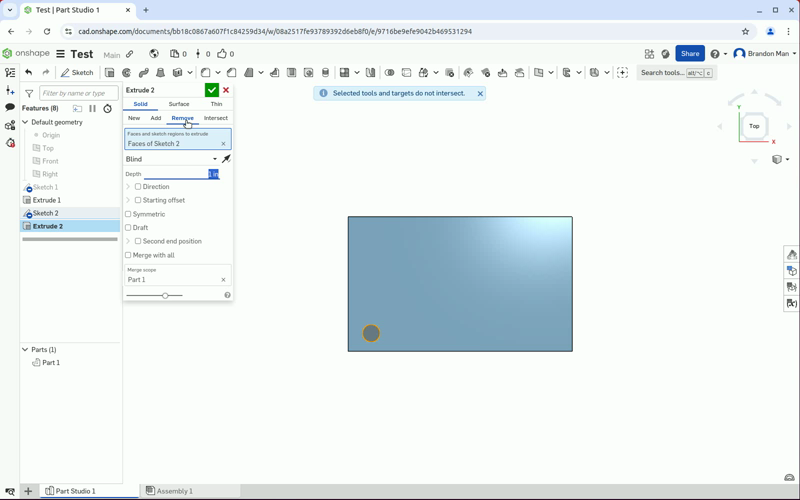
text(-28.885)
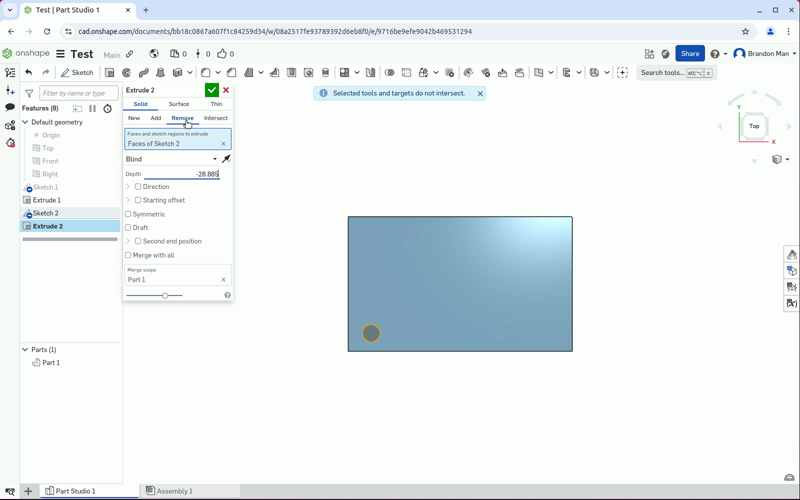
key(tab, 6)
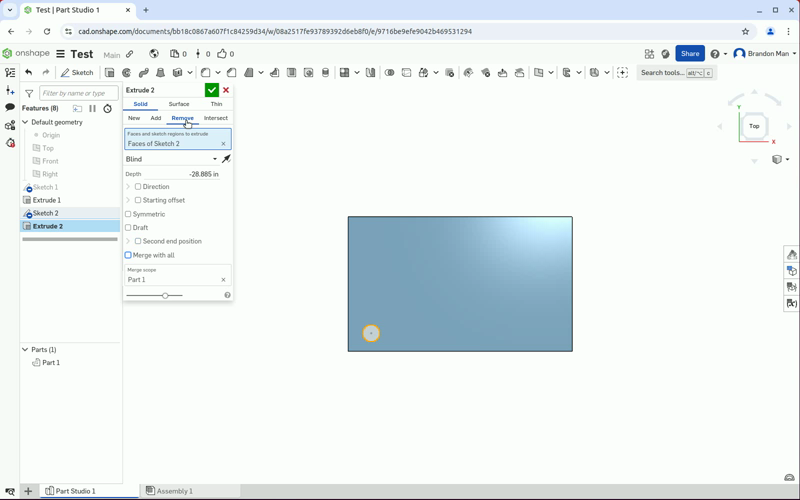
key(space)
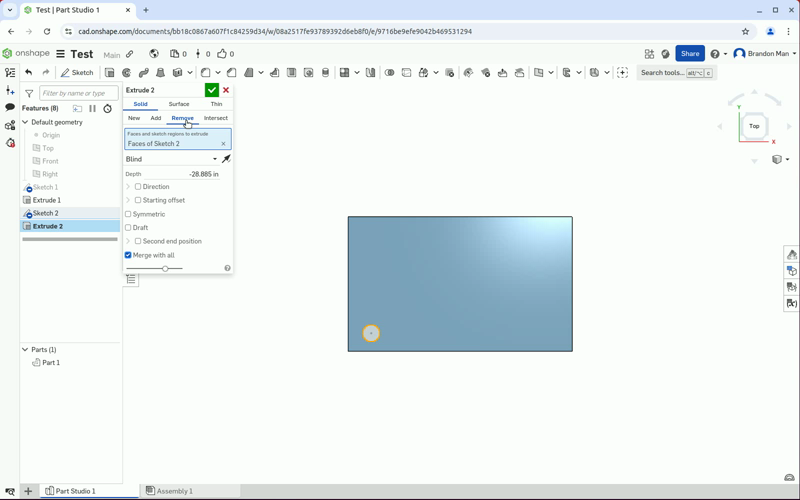
key(enter)
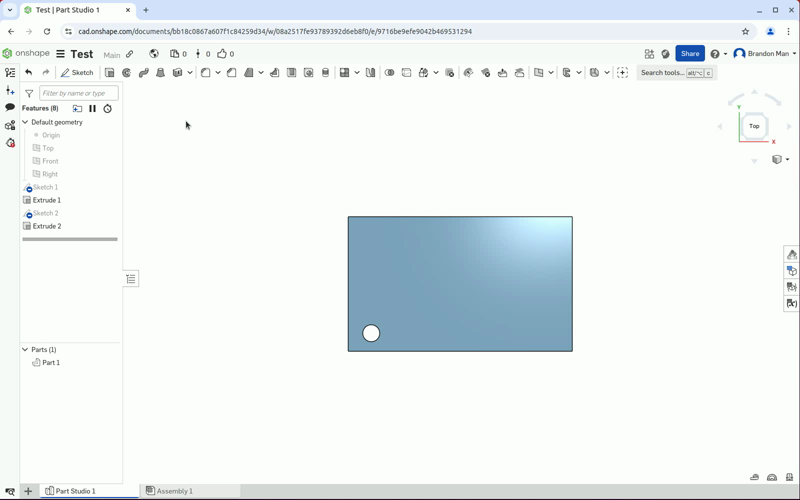
key(shift+h)
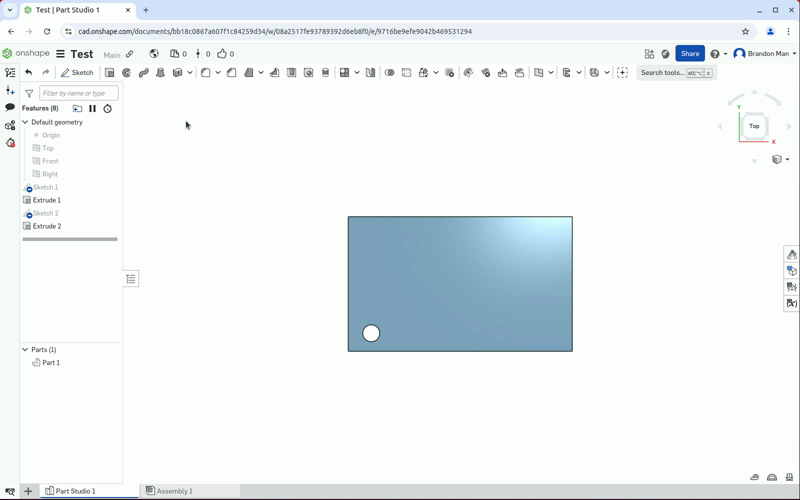
key(shift+h)
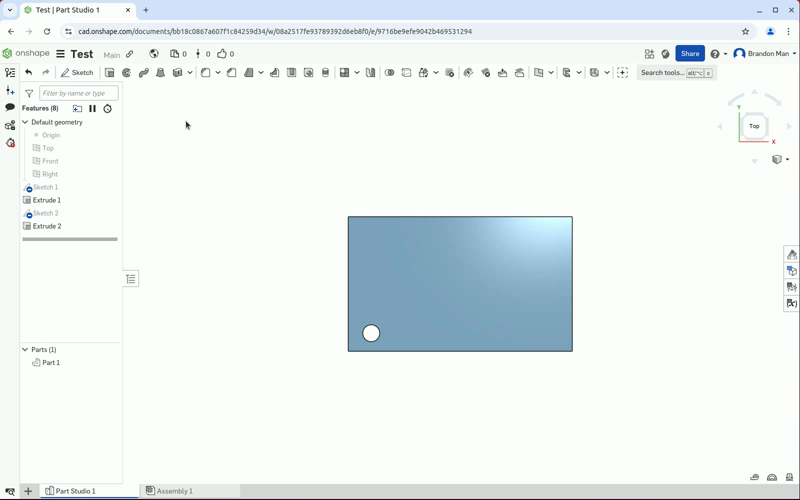
mouse_move(73, 189)
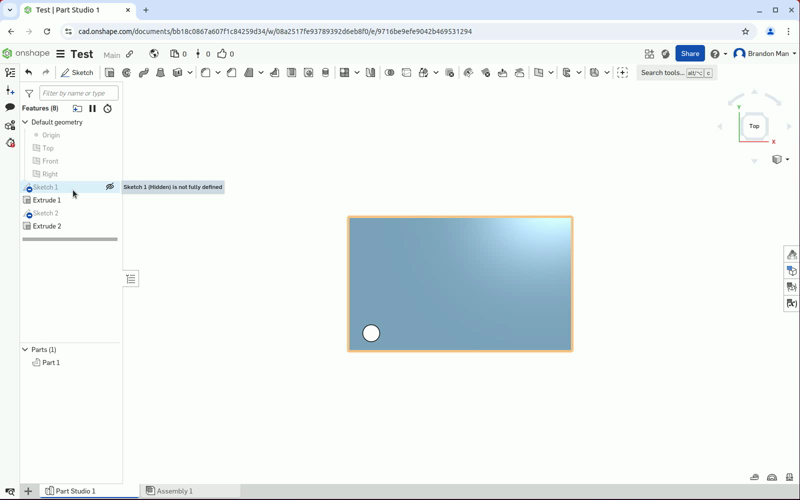
click(73, 189)
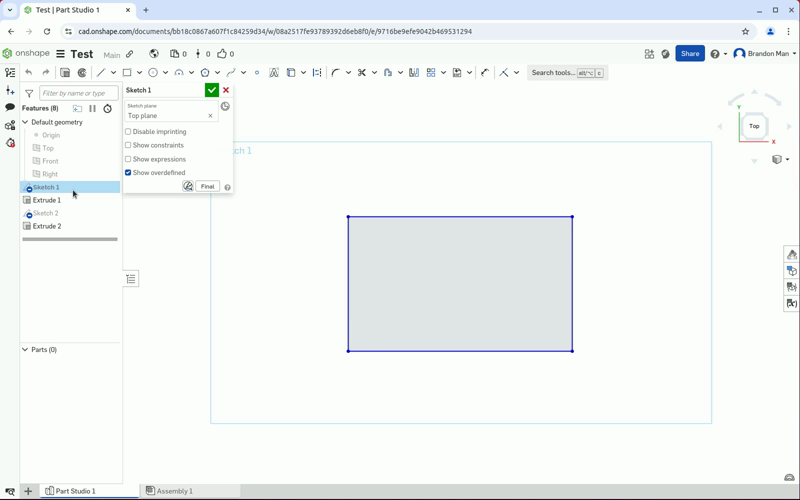
mouse_move(229, 92)
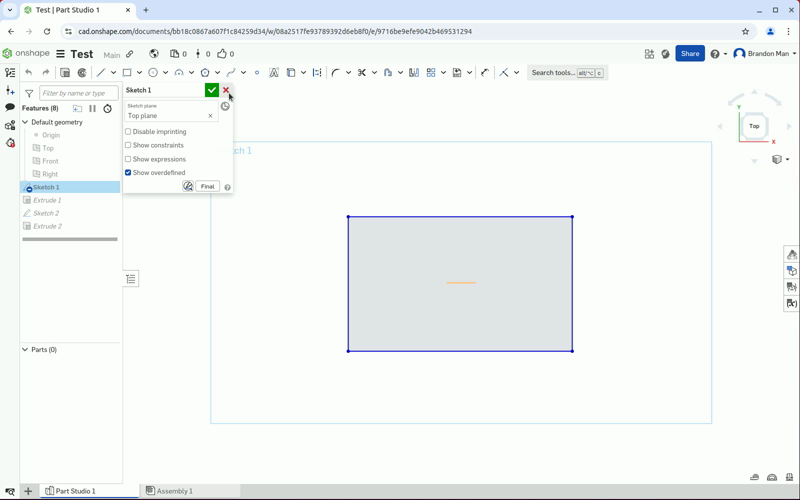
click(229, 92)
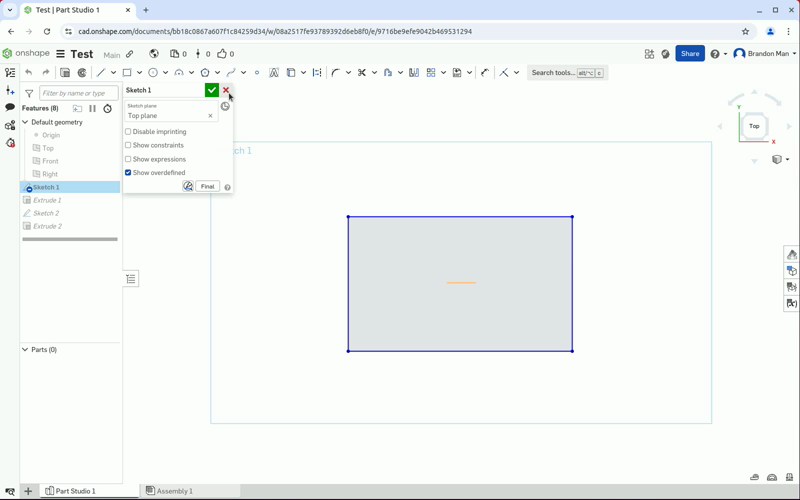
key(shift+s)
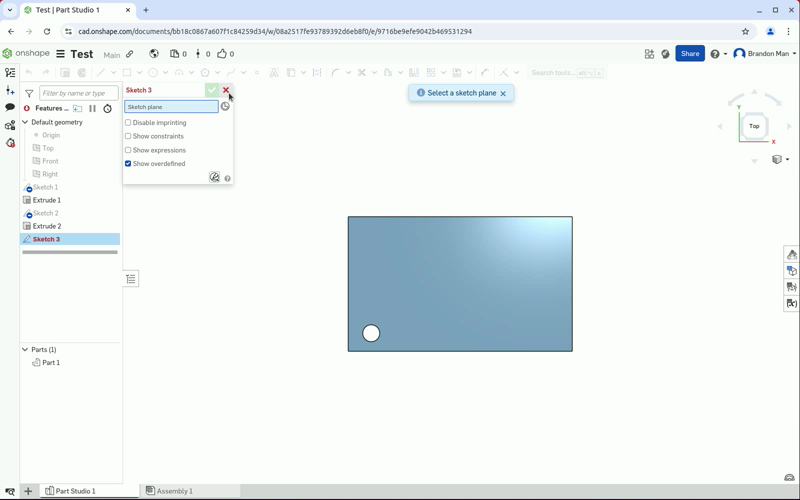
mouse_move(73, 150)
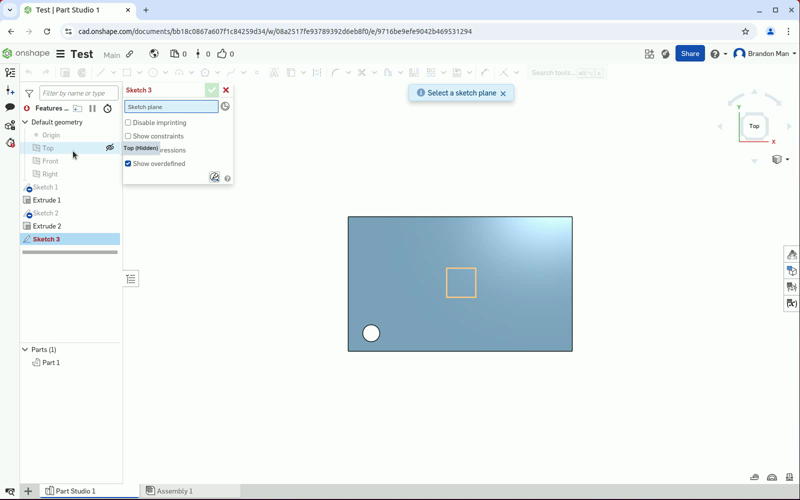
click(73, 150)
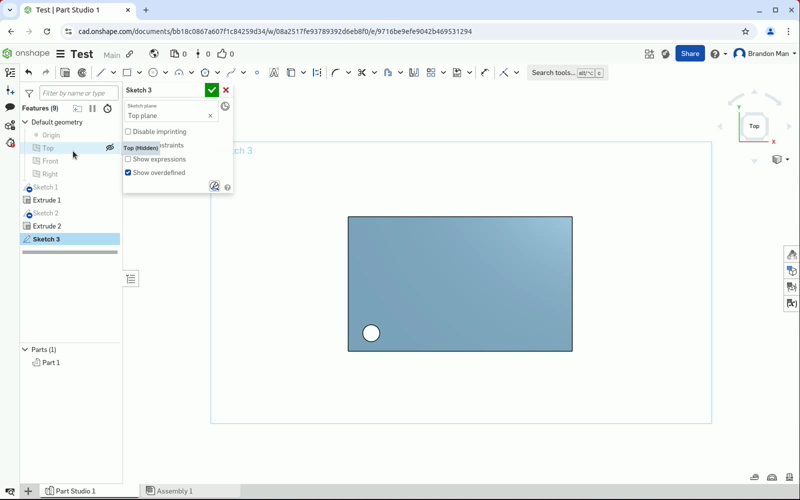
mouse_move(73, 352)
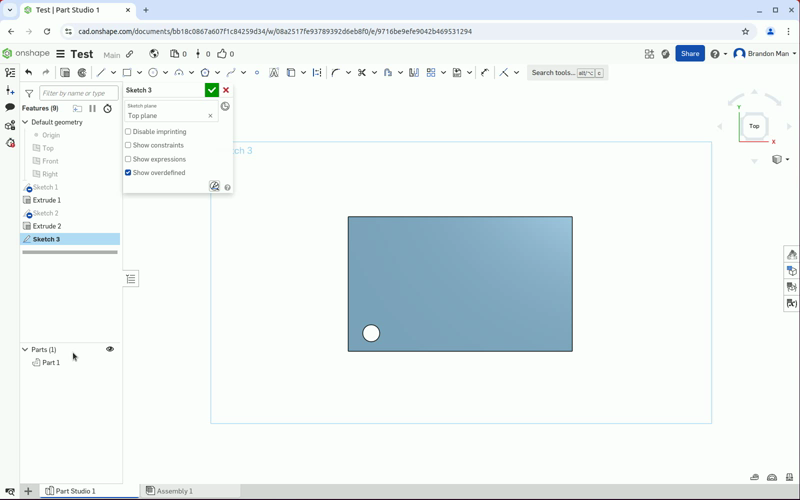
key(y)
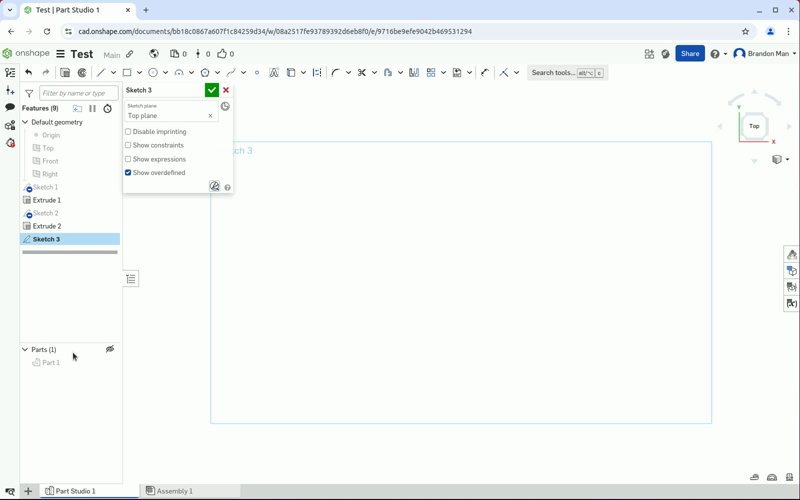
key(c)
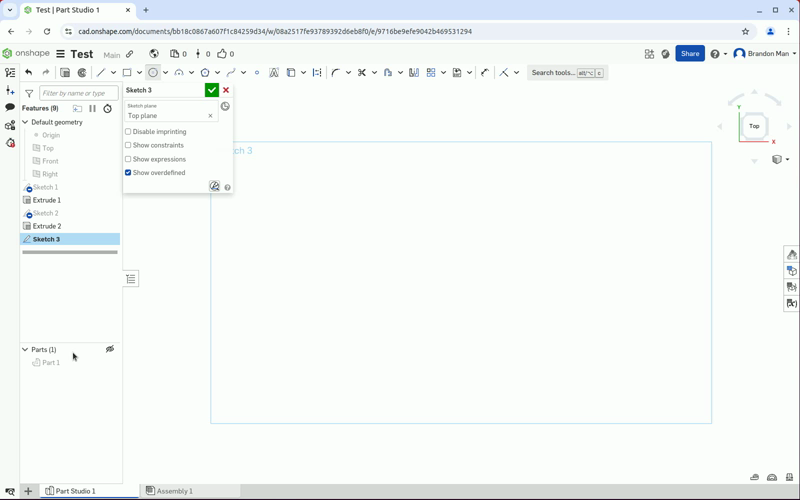
key_down(shift)
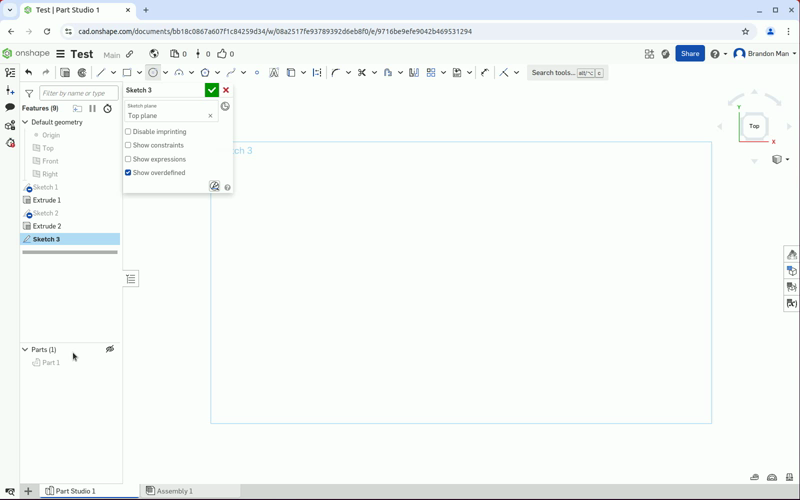
mouse_move(551, 333)
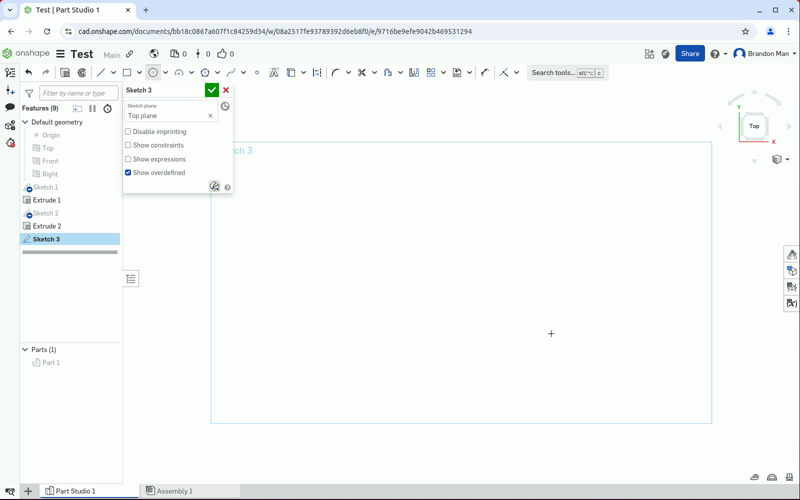
click(551, 333)
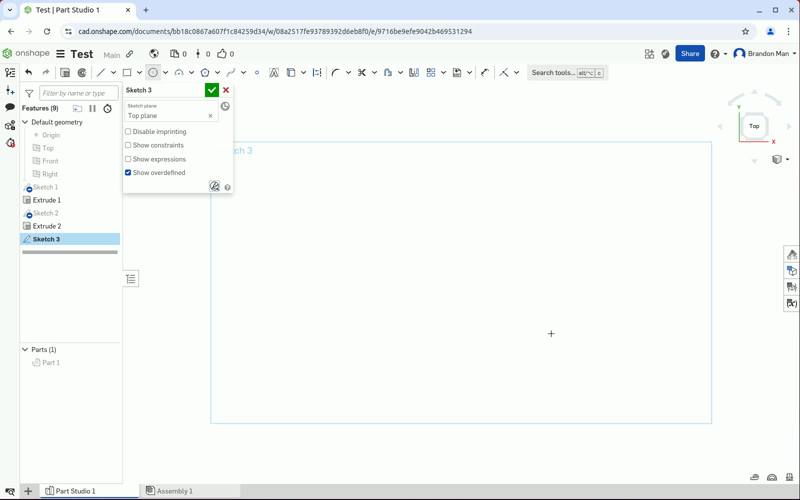
key_up(shift)
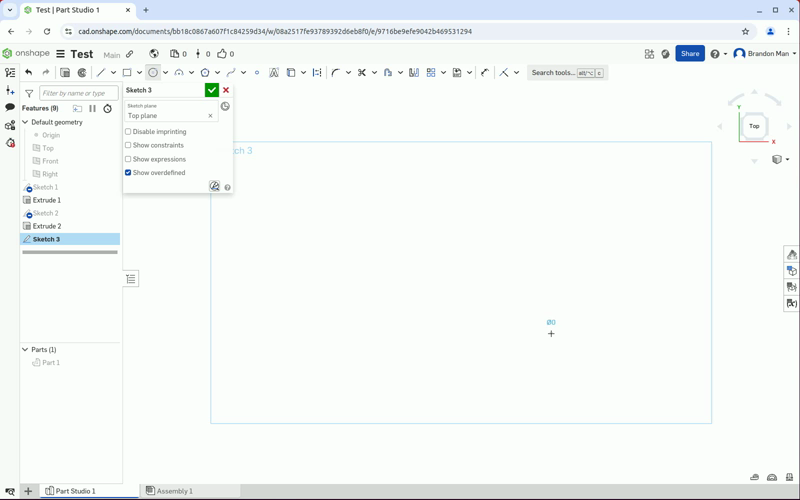
mouse_move(560, 333)
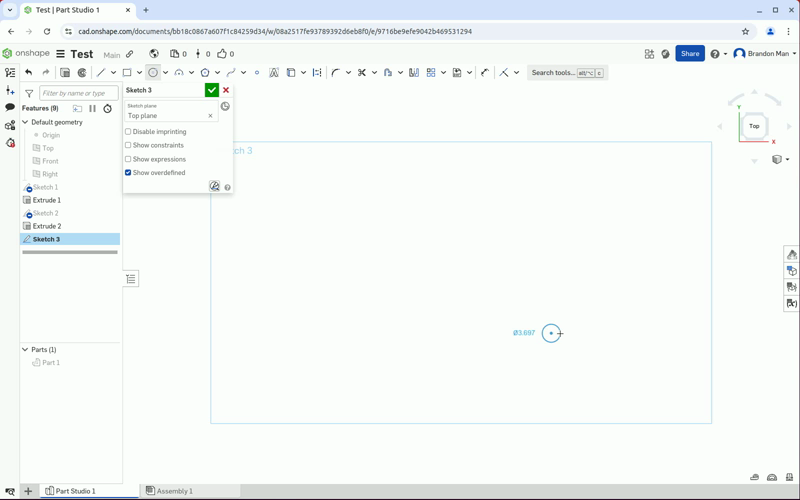
click(560, 333)
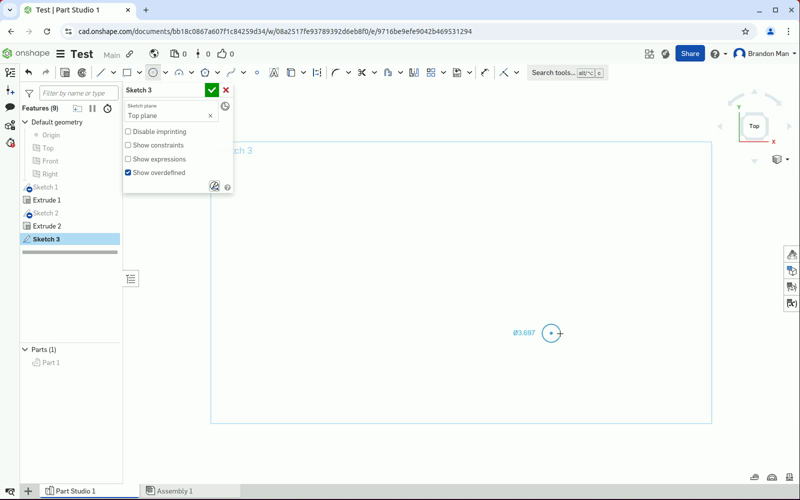
key(esc)
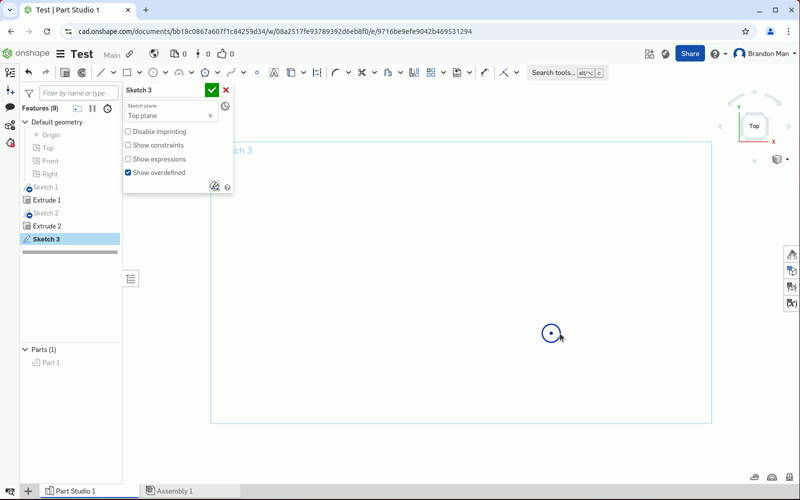
mouse_move(554, 327)
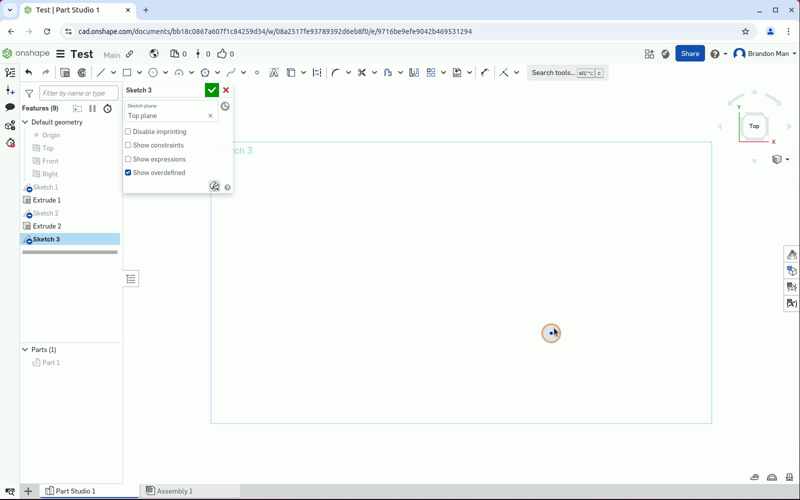
scroll(6)
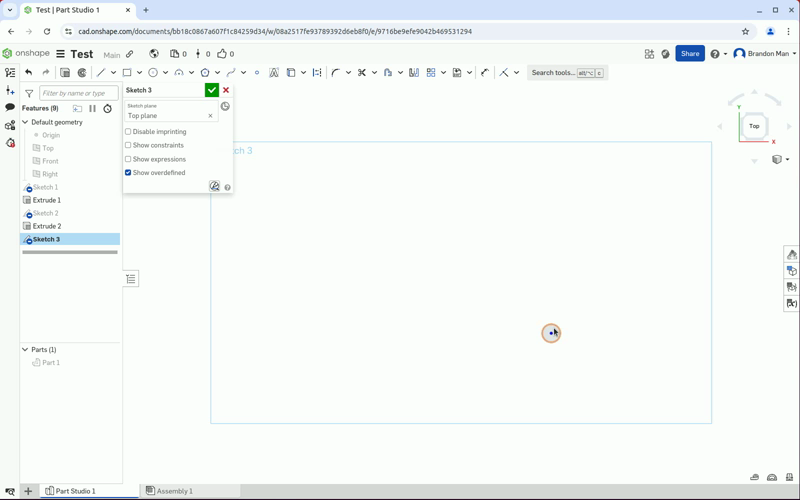
scroll(6)
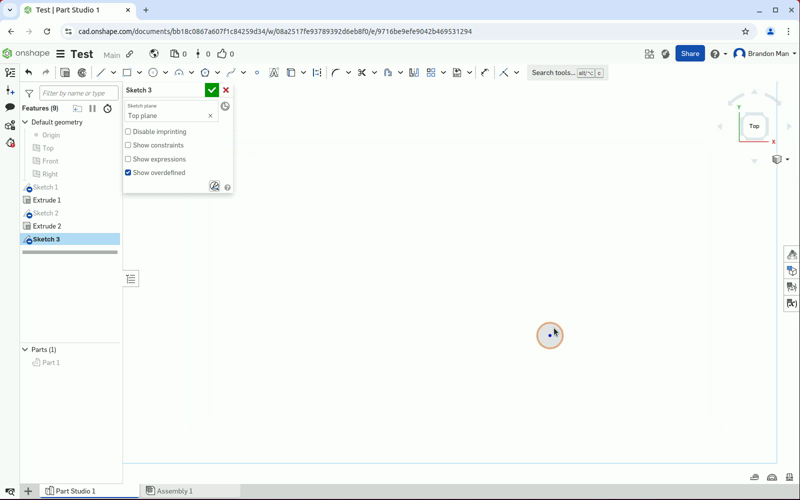
scroll(6)
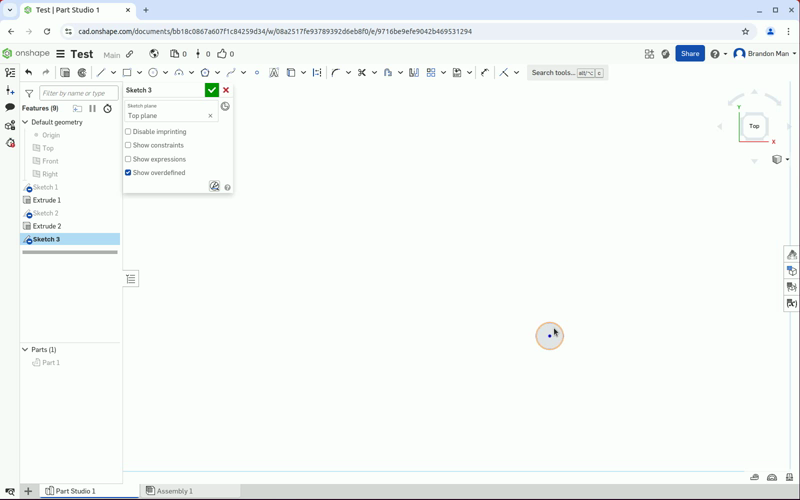
scroll(6)
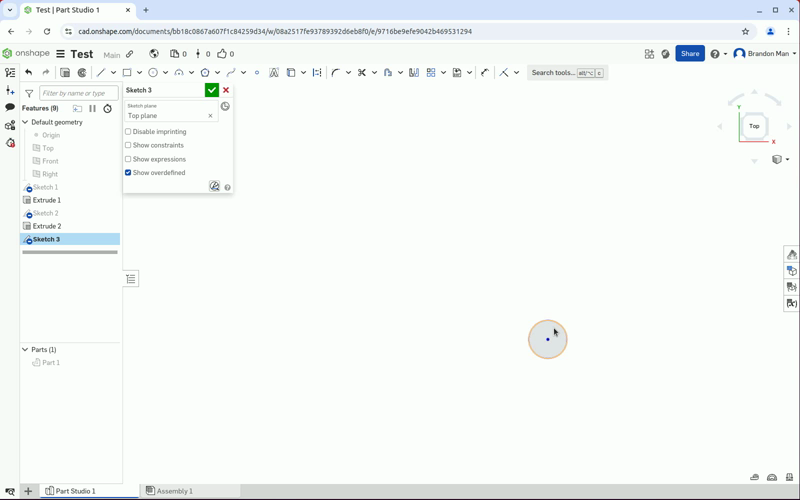
scroll(6)
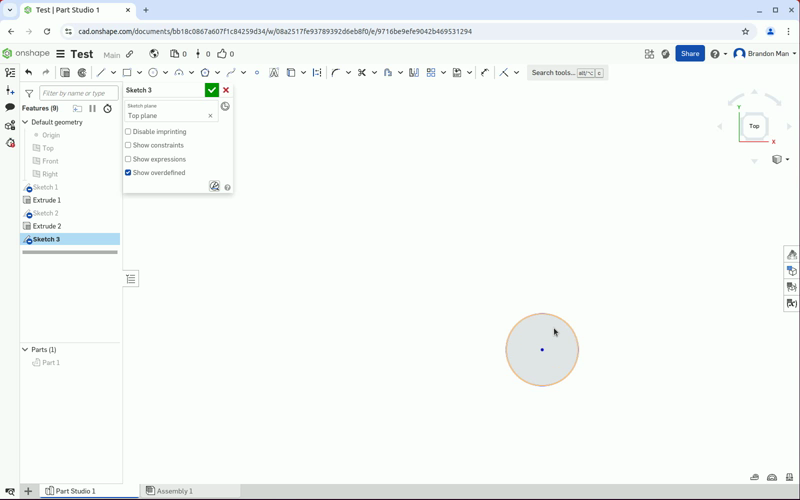
scroll(6)
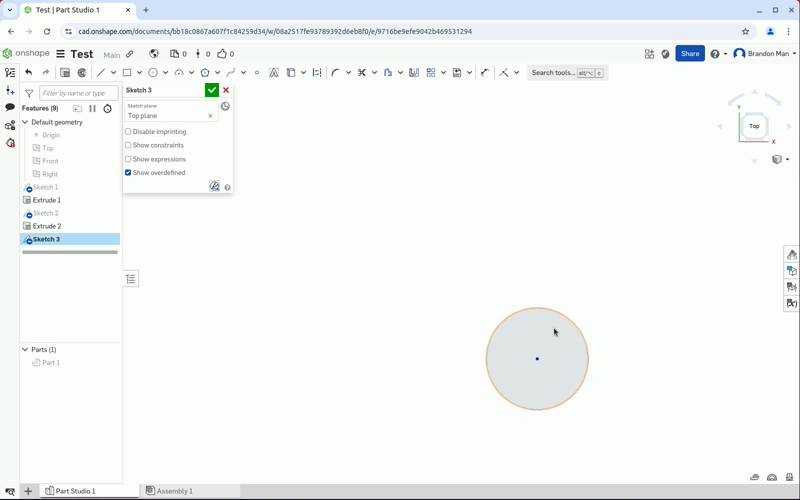
scroll(6)
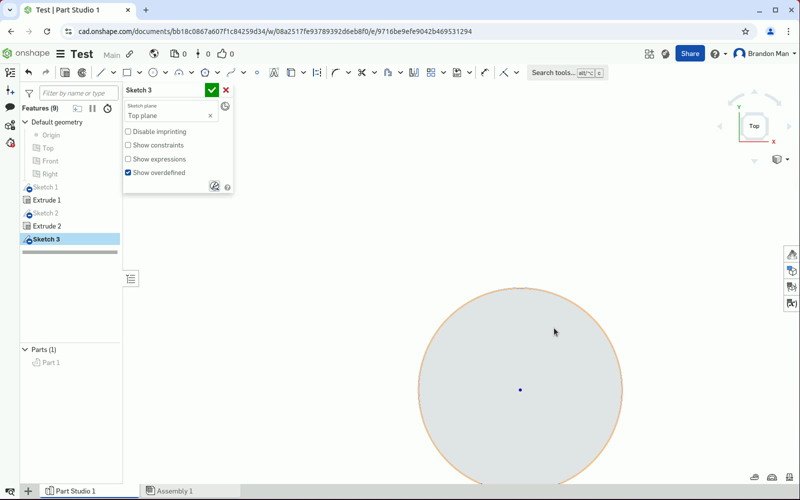
click(554, 327)
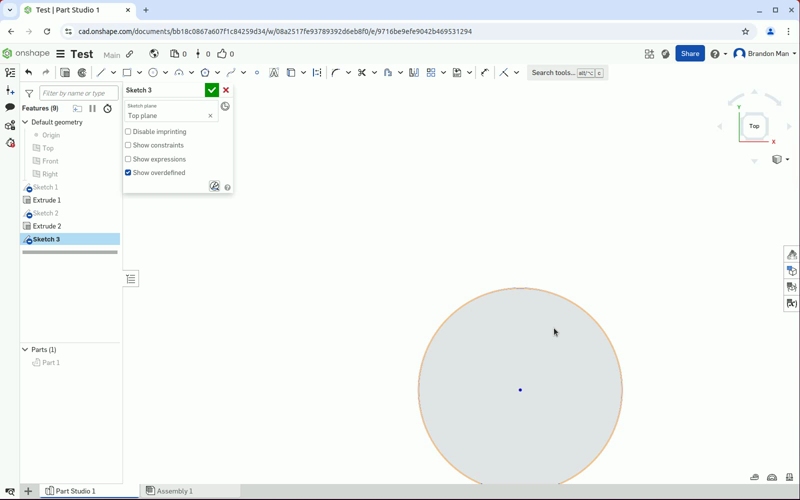
scroll(-6)
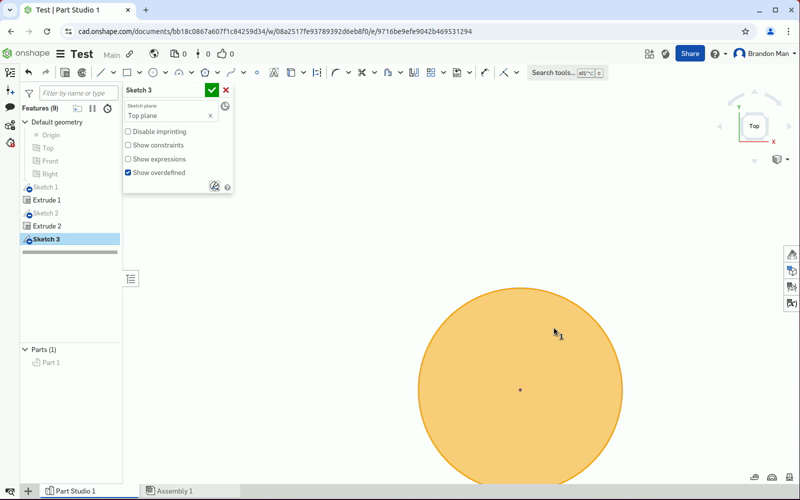
scroll(-6)
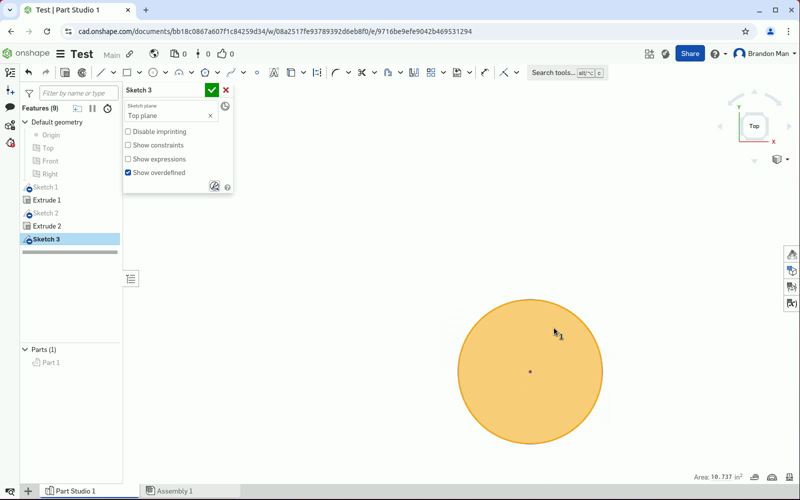
scroll(-6)
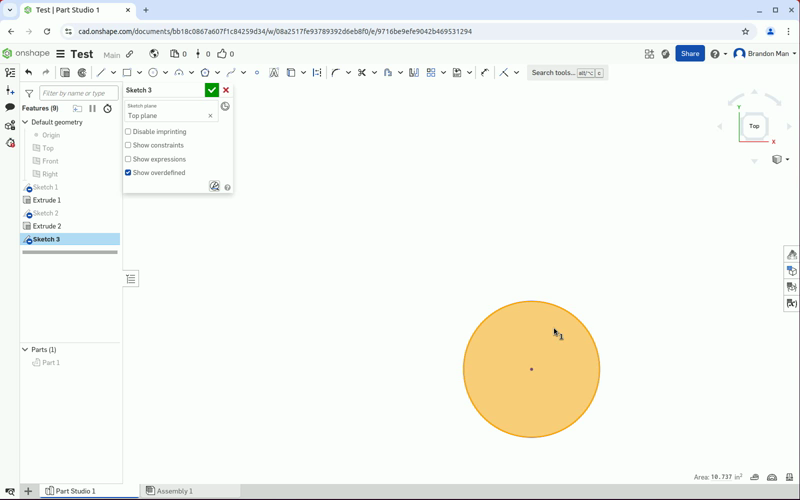
scroll(-6)
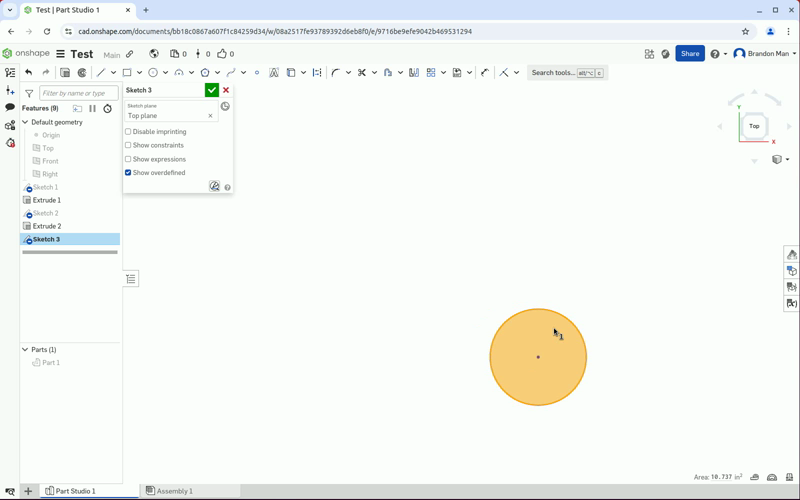
scroll(-6)
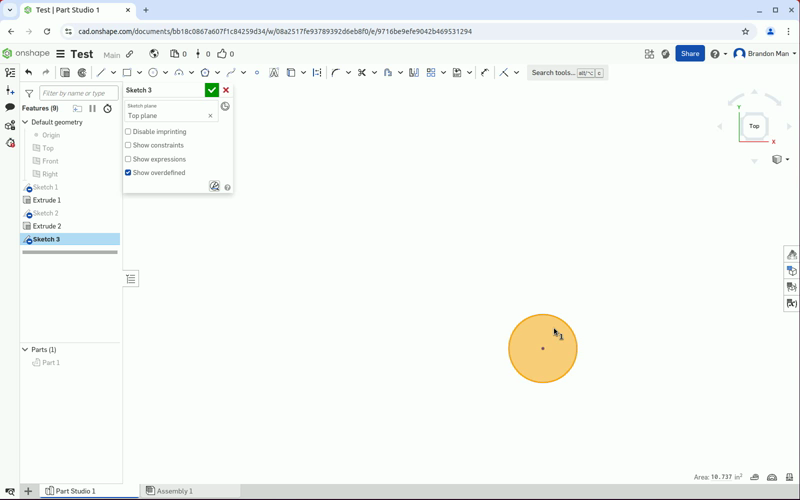
scroll(-6)
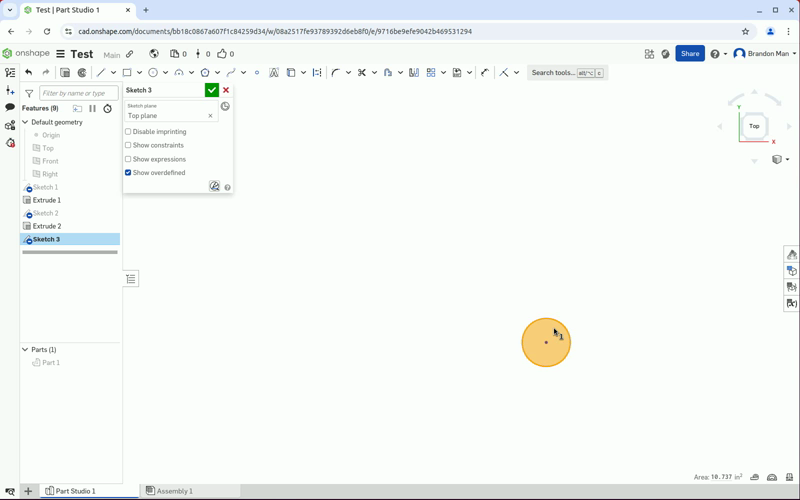
scroll(-6)
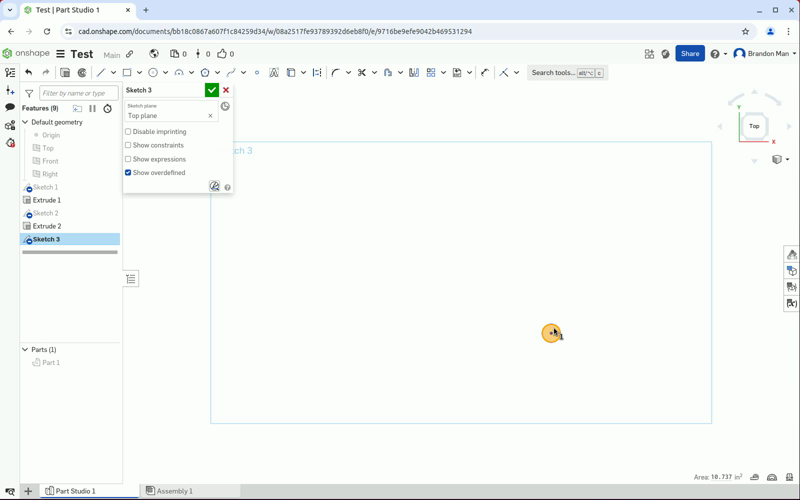
mouse_move(73, 352)
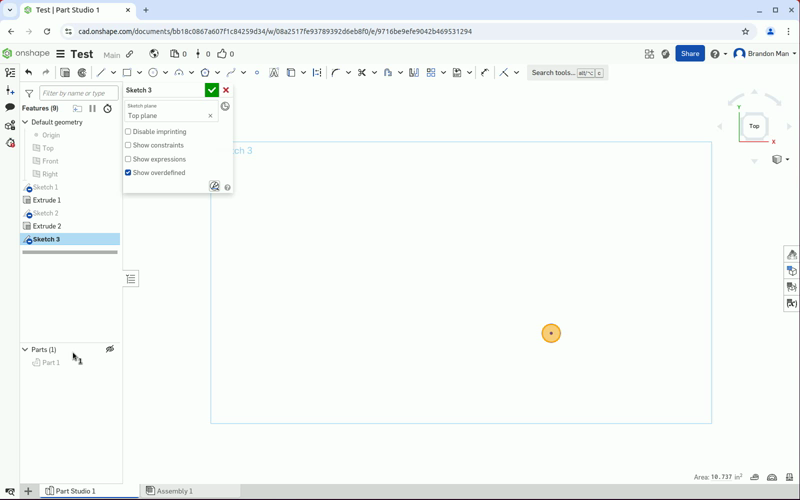
key(shift+y)
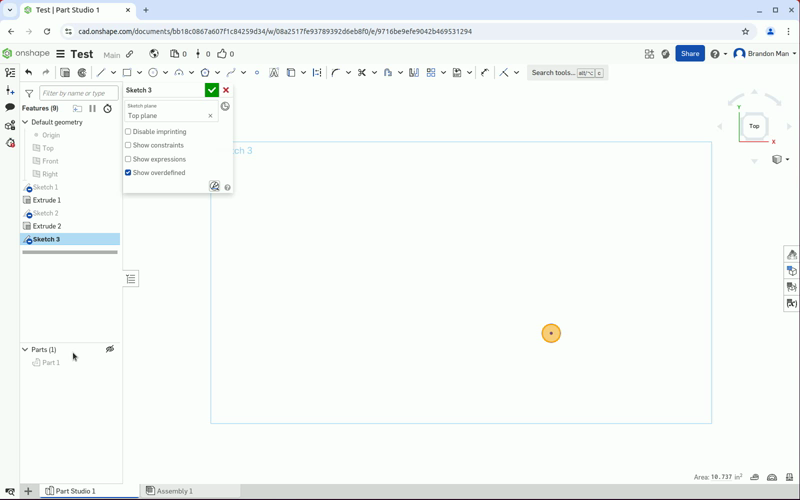
key(shift+e)
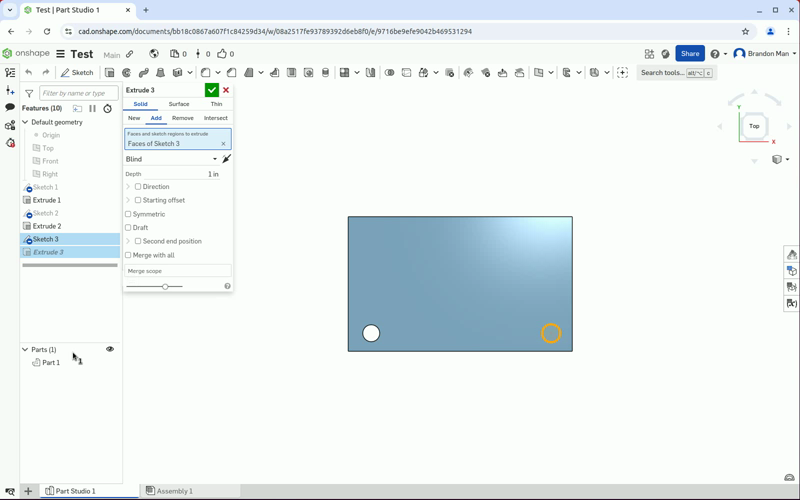
mouse_move(143, 106)
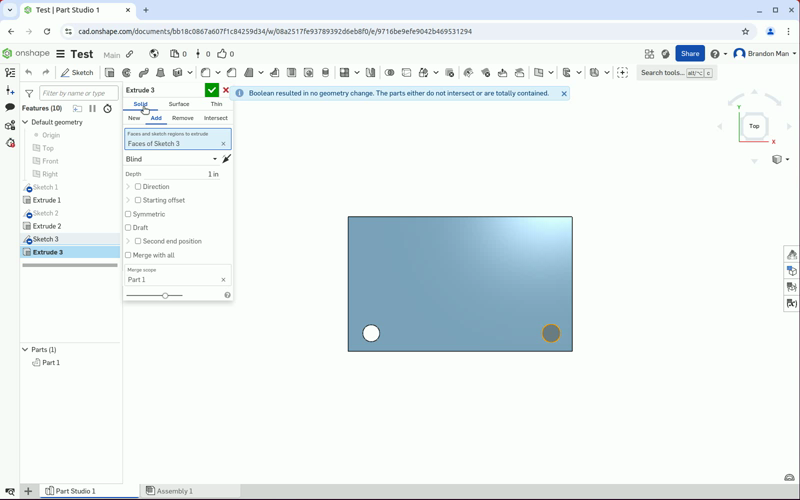
click(143, 106)
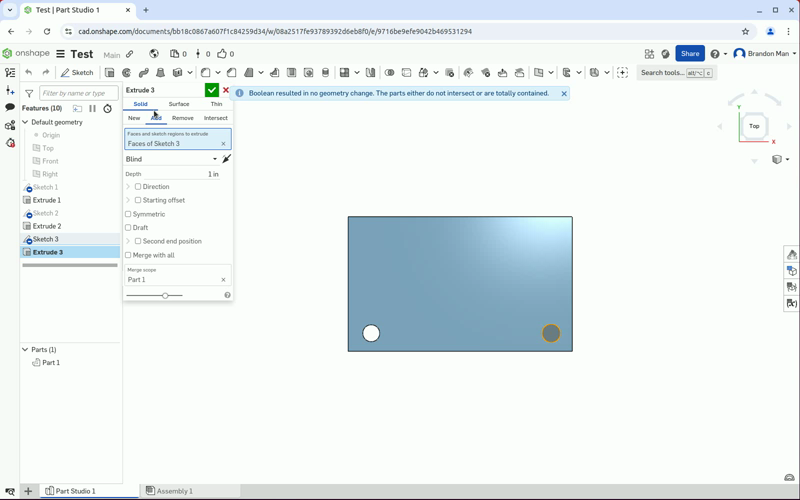
mouse_move(186, 120)
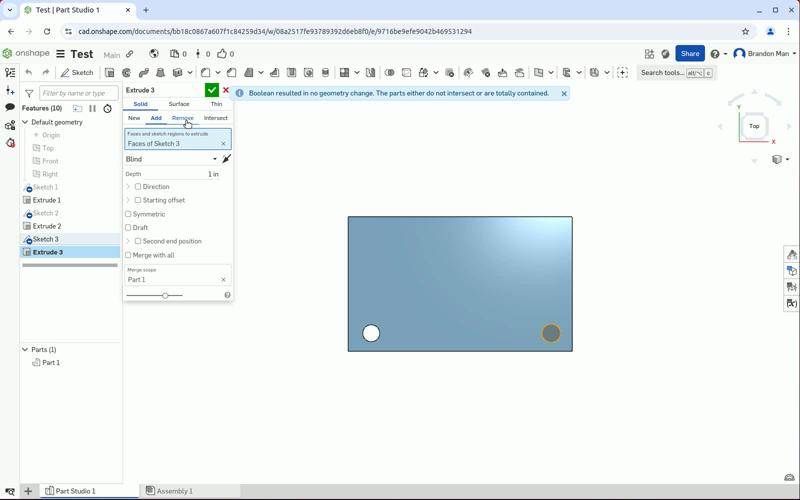
click(186, 120)
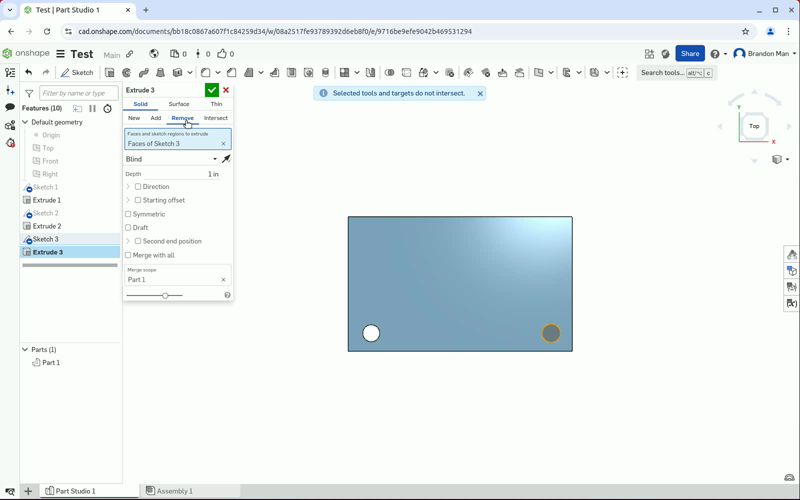
key(tab, 4)
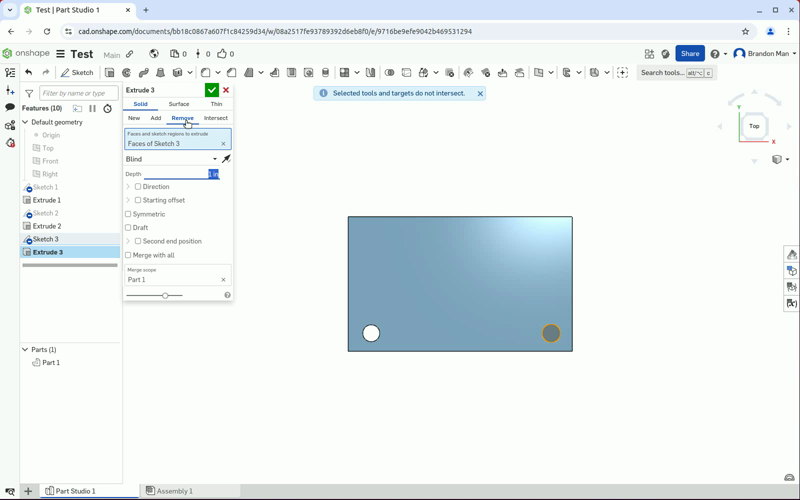
text(-28.885)
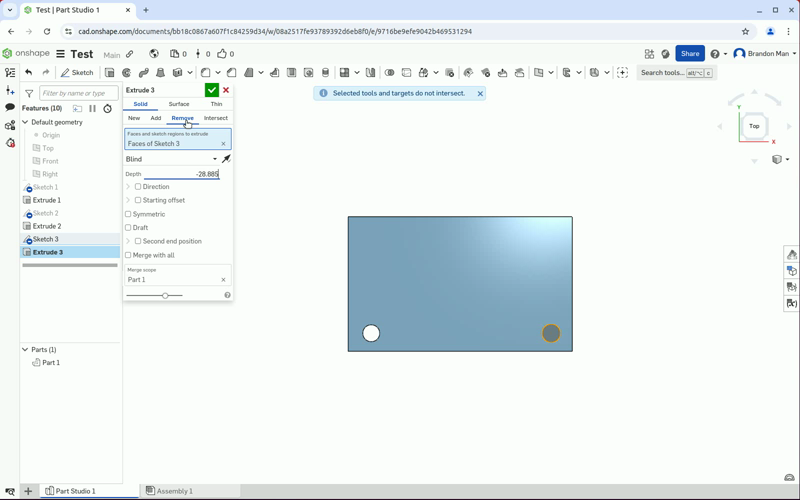
key(tab, 6)
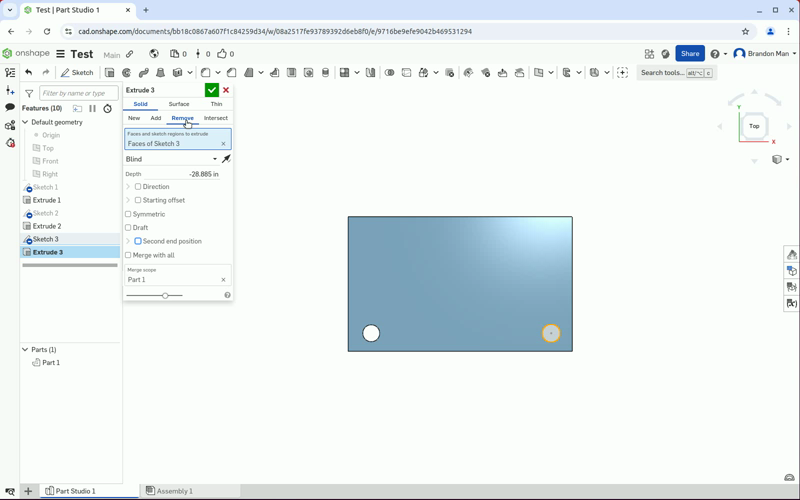
key(space)
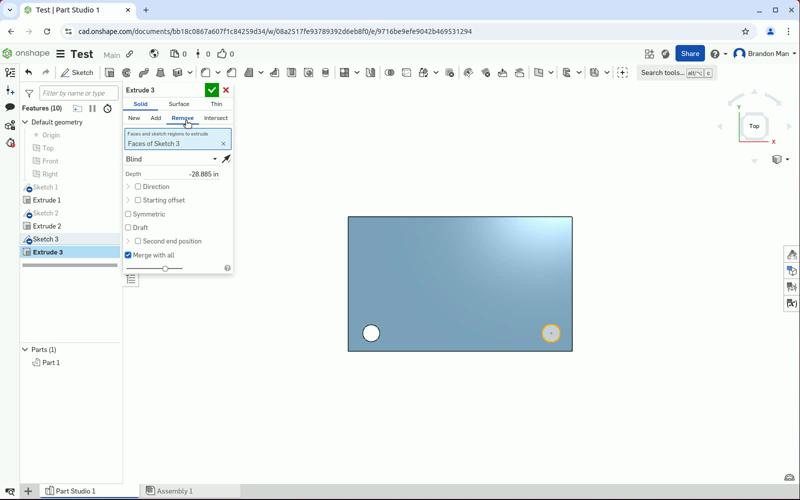
key(enter)
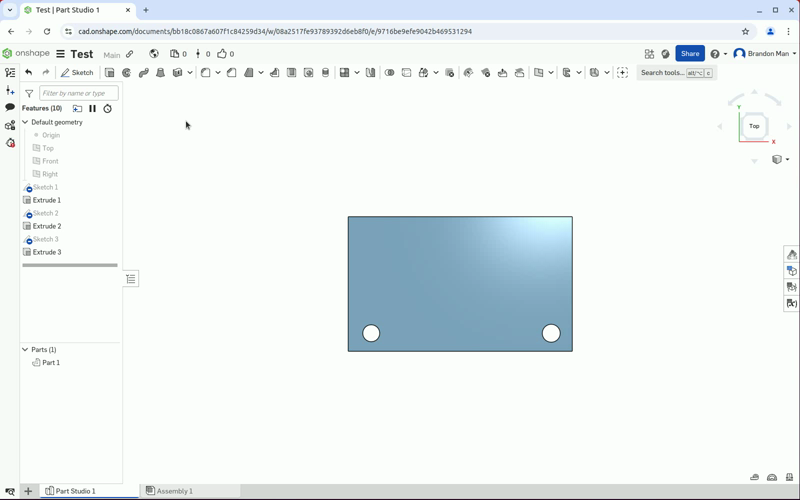
key(shift+h)
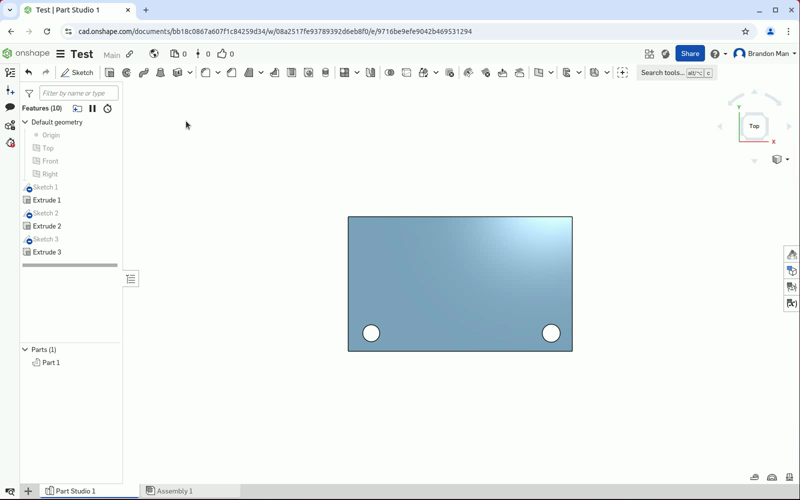
key(shift+h)
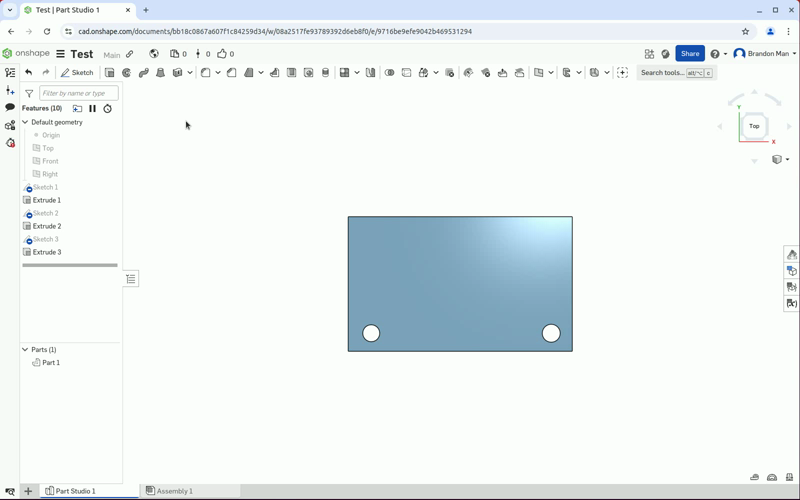
mouse_move(73, 189)
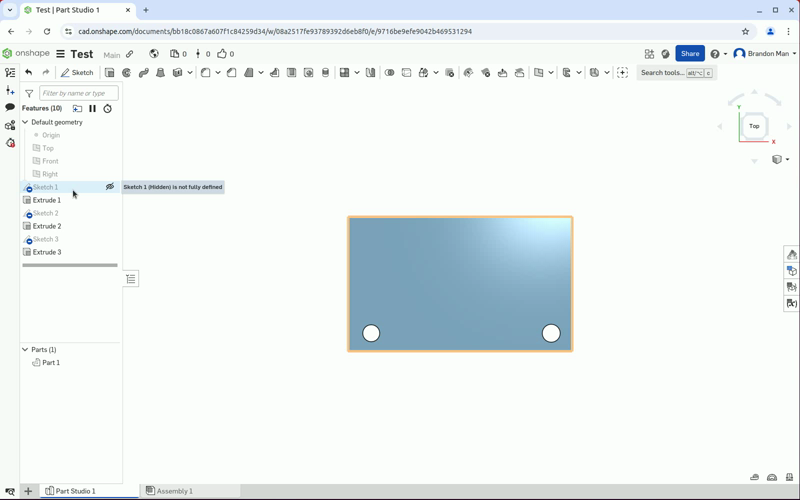
click(73, 189)
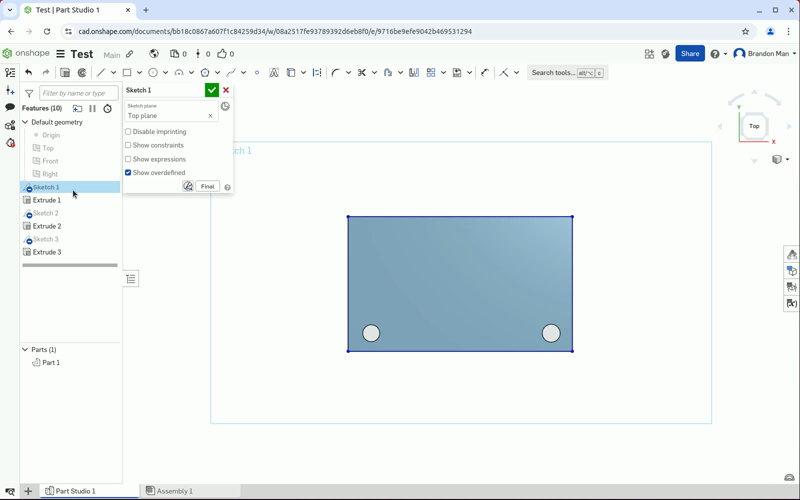
mouse_move(229, 92)
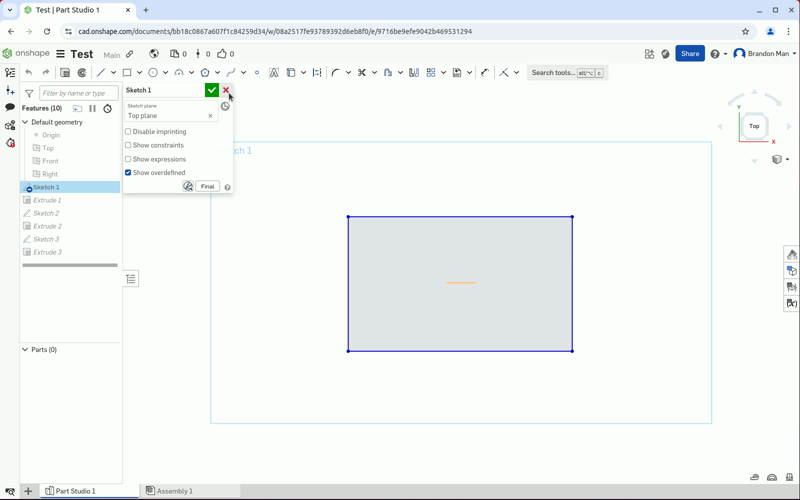
click(229, 92)
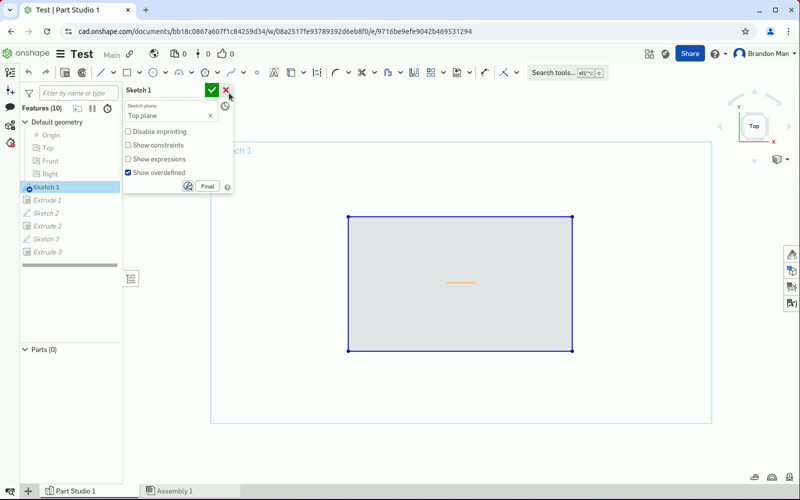
key(shift+s)
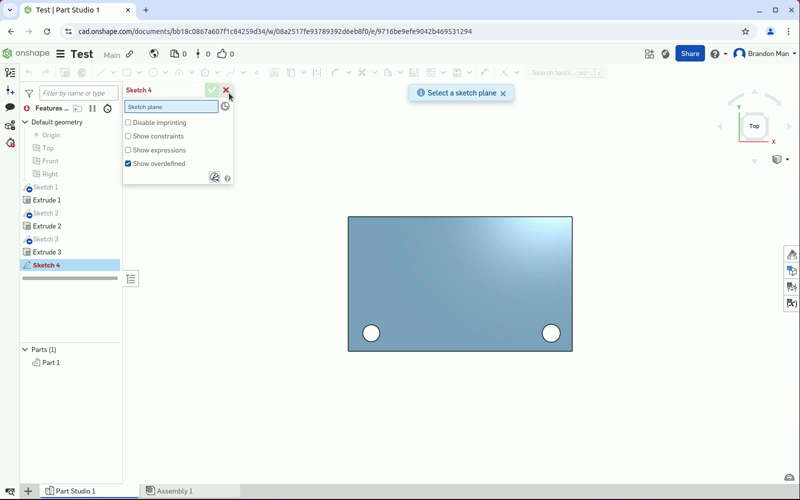
mouse_move(73, 150)
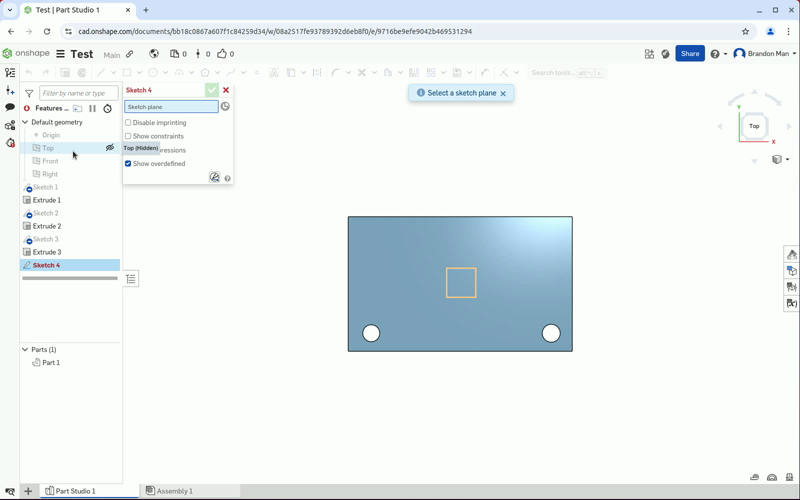
click(73, 150)
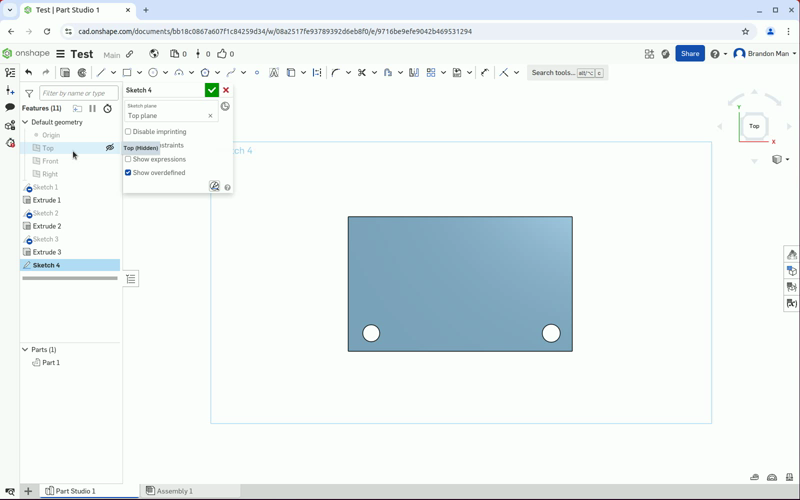
mouse_move(73, 352)
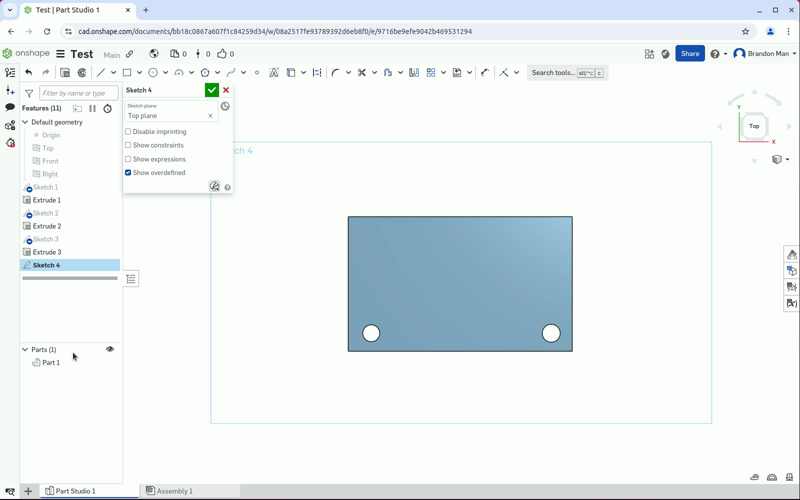
key(y)
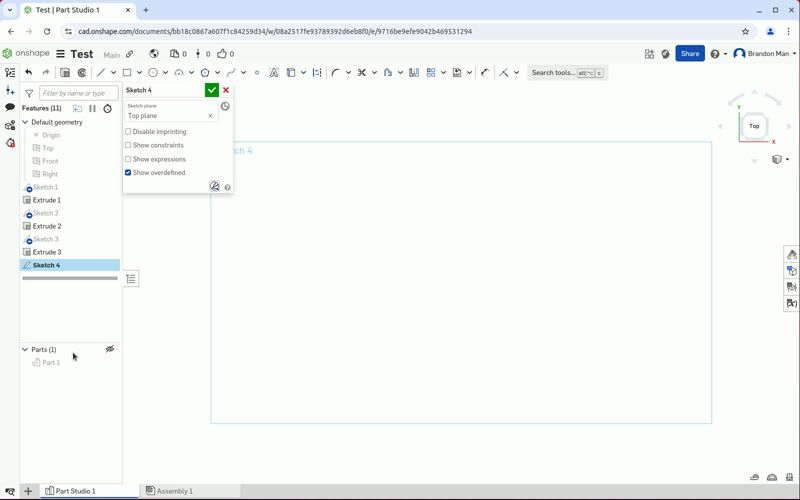
key(c)
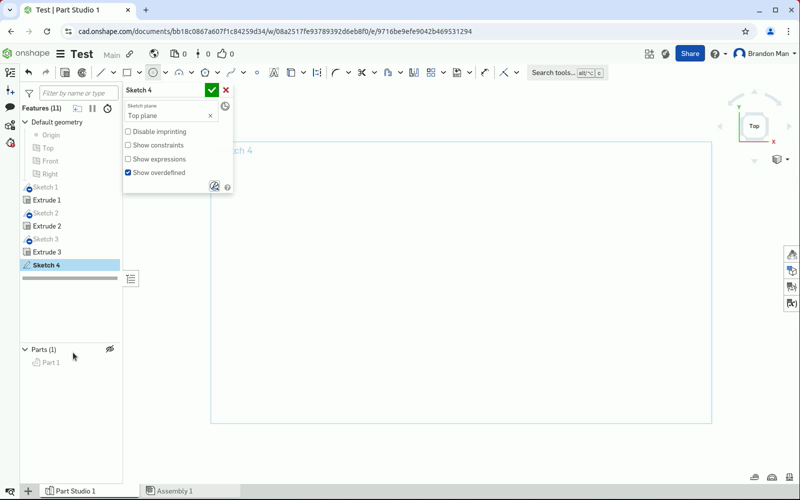
key_down(shift)
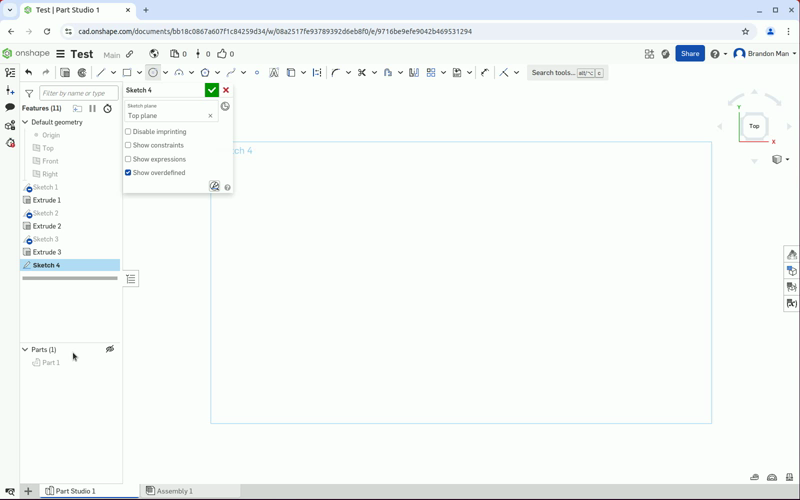
mouse_move(551, 232)
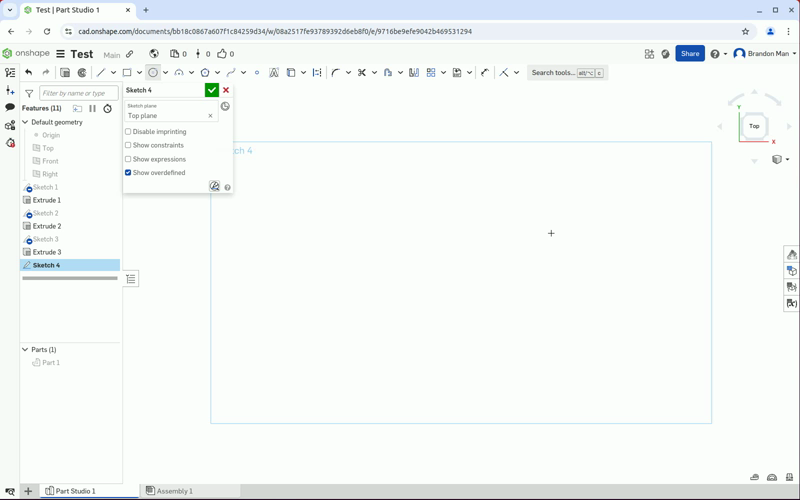
click(551, 232)
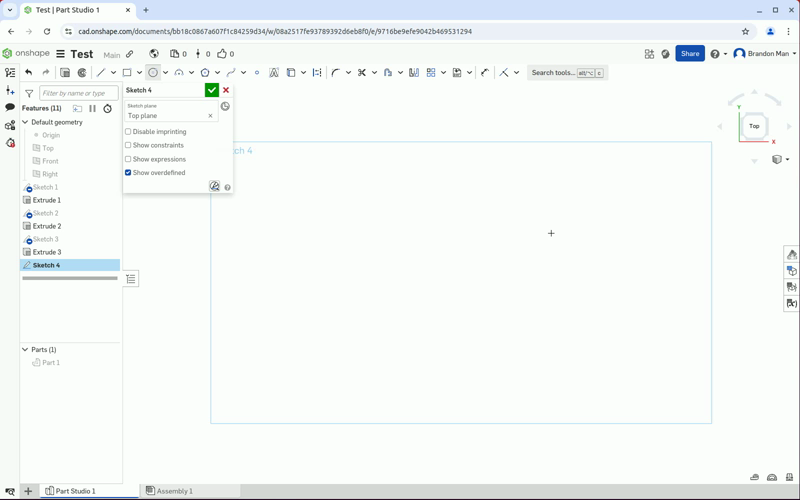
key_up(shift)
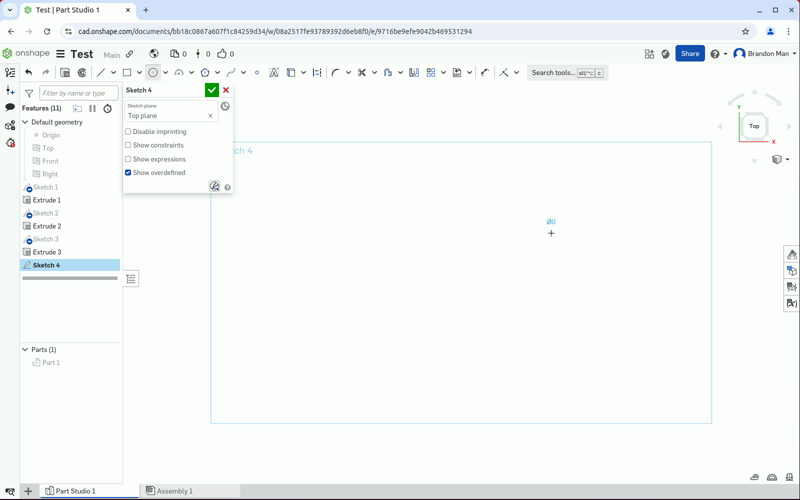
mouse_move(560, 232)
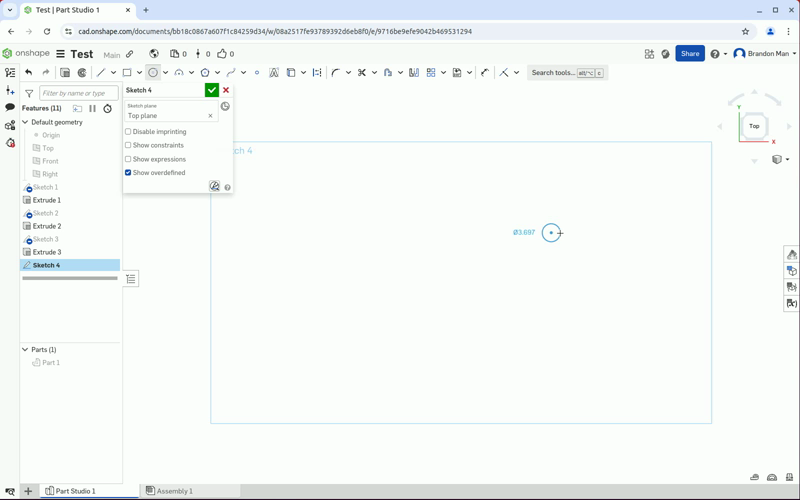
click(560, 232)
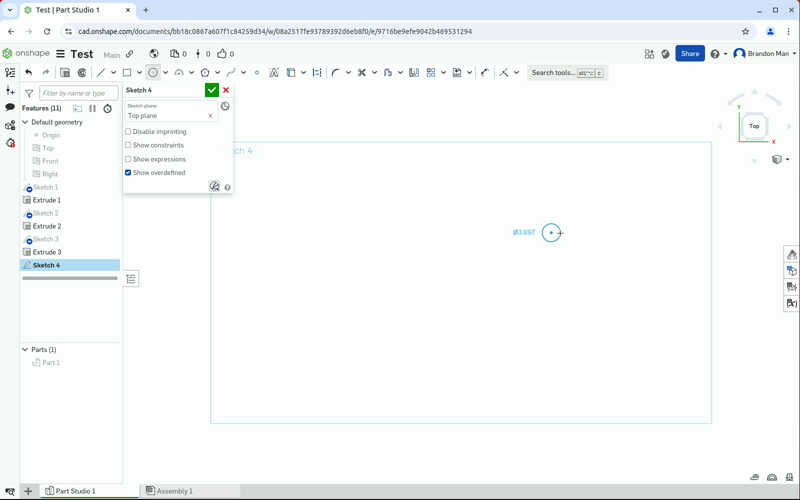
key(esc)
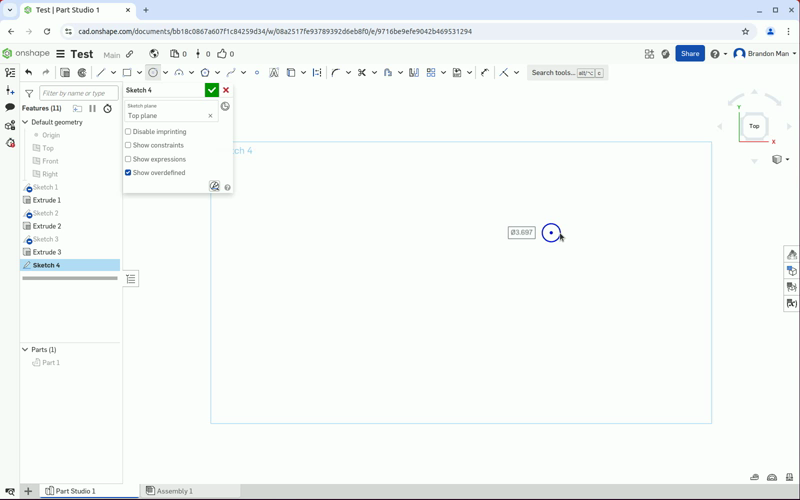
mouse_move(544, 228)
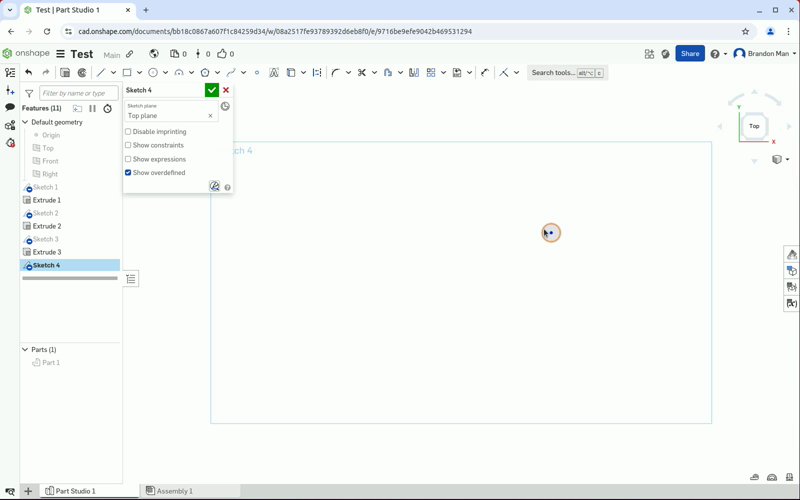
scroll(6)
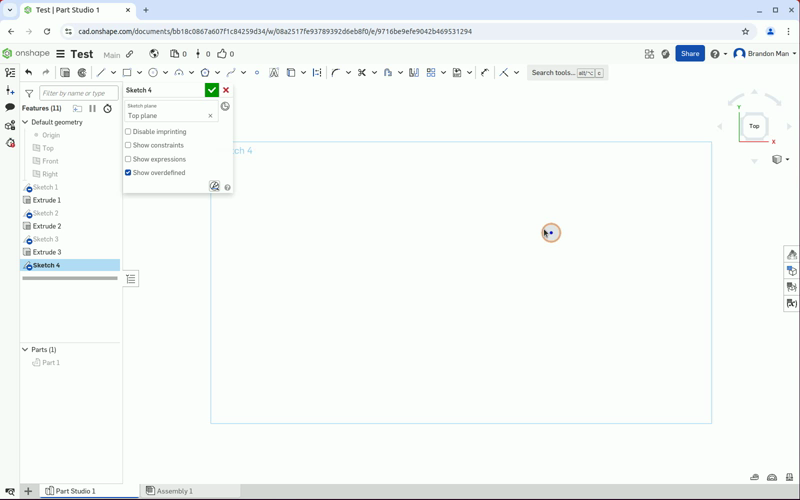
scroll(6)
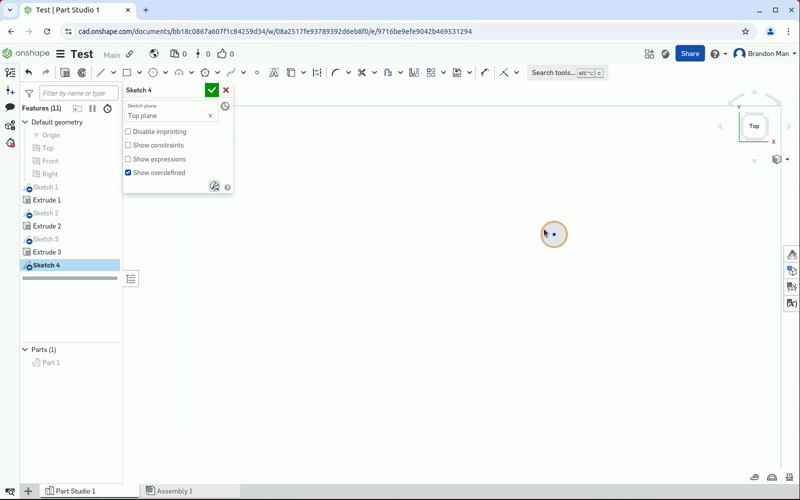
scroll(6)
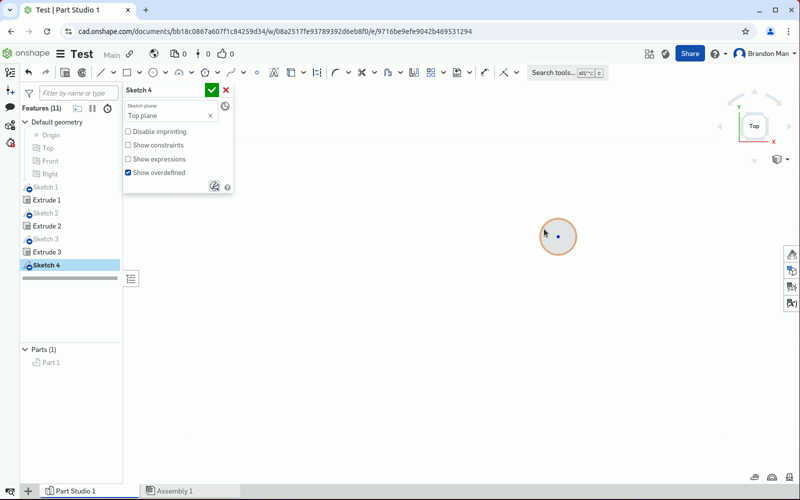
scroll(6)
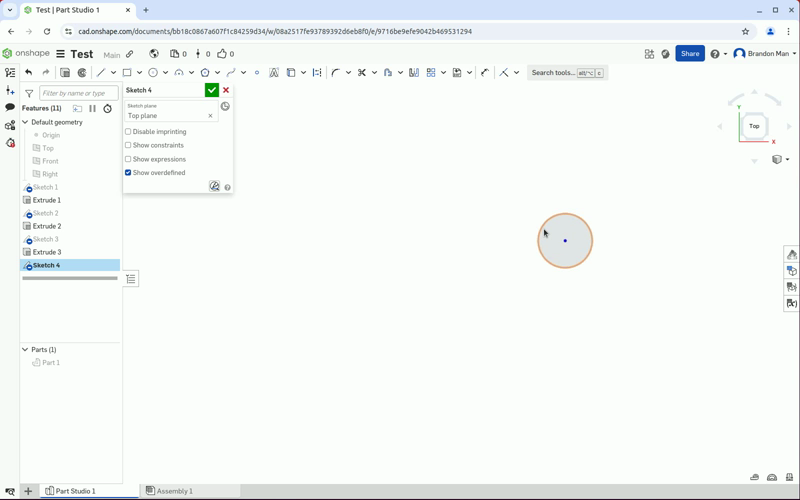
scroll(6)
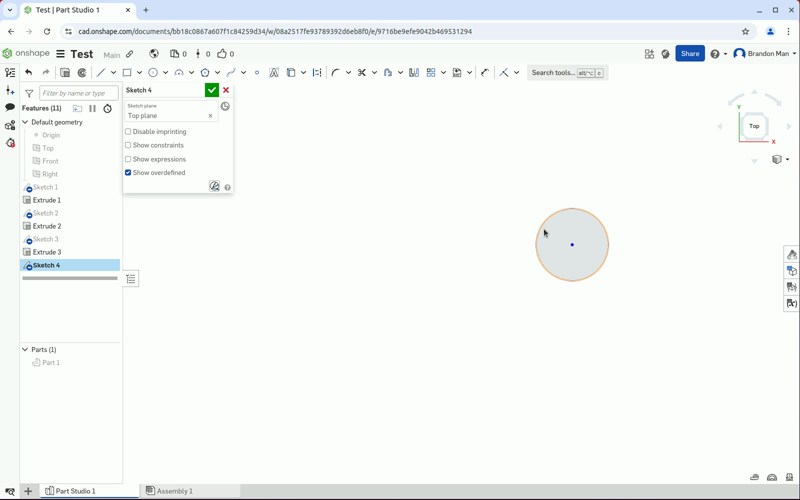
scroll(6)
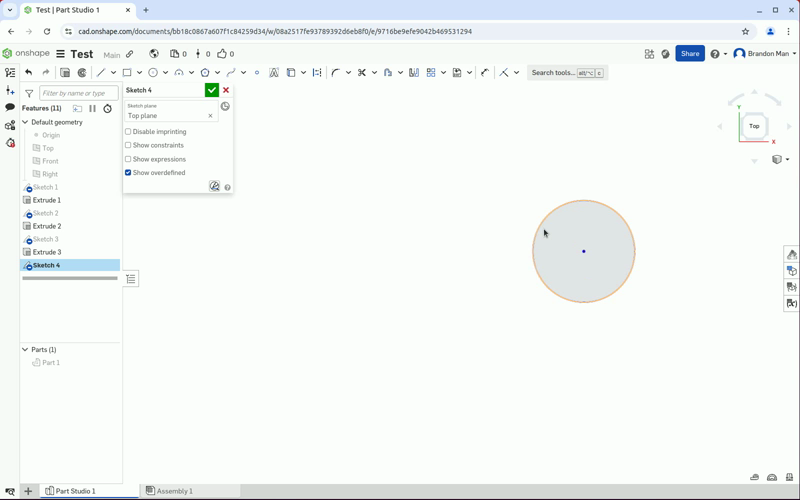
scroll(6)
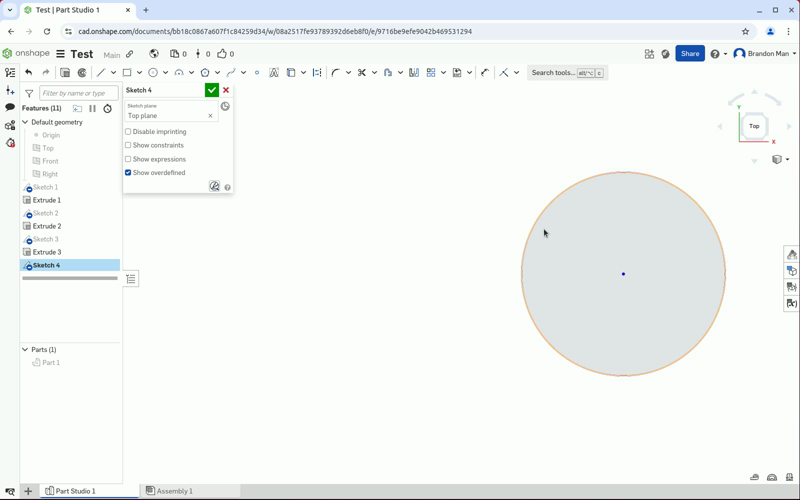
click(544, 228)
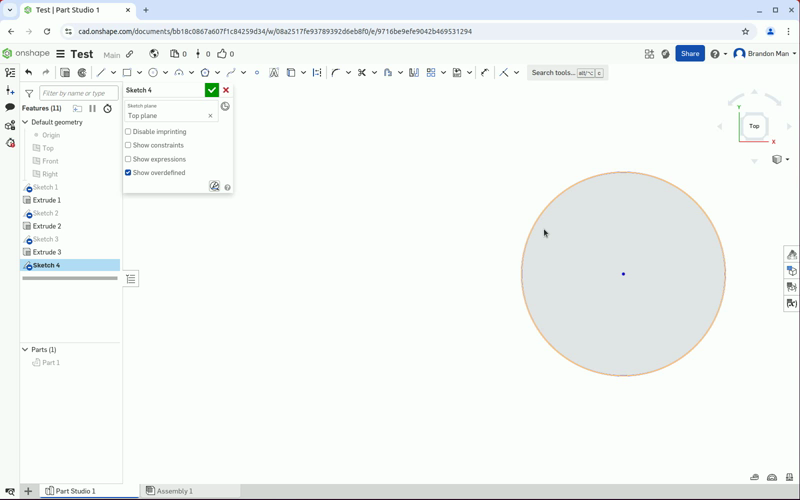
scroll(-6)
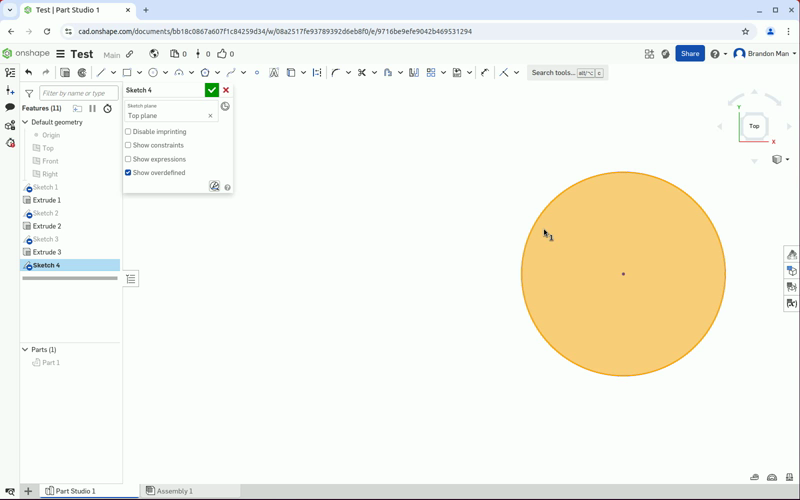
scroll(-6)
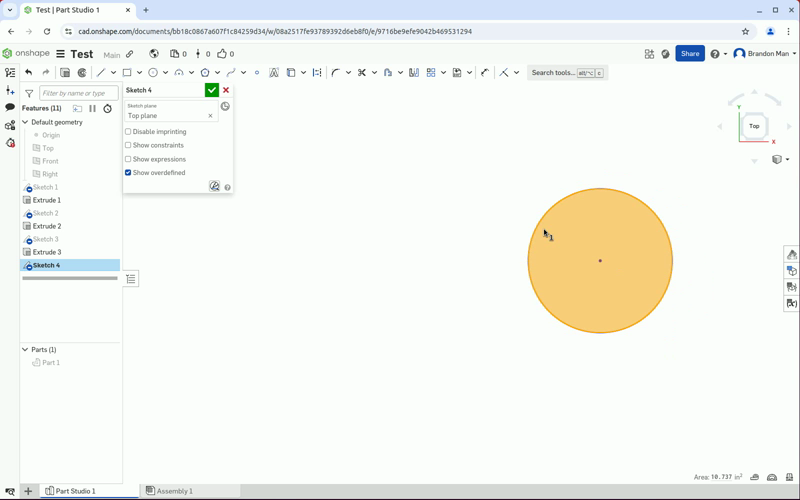
scroll(-6)
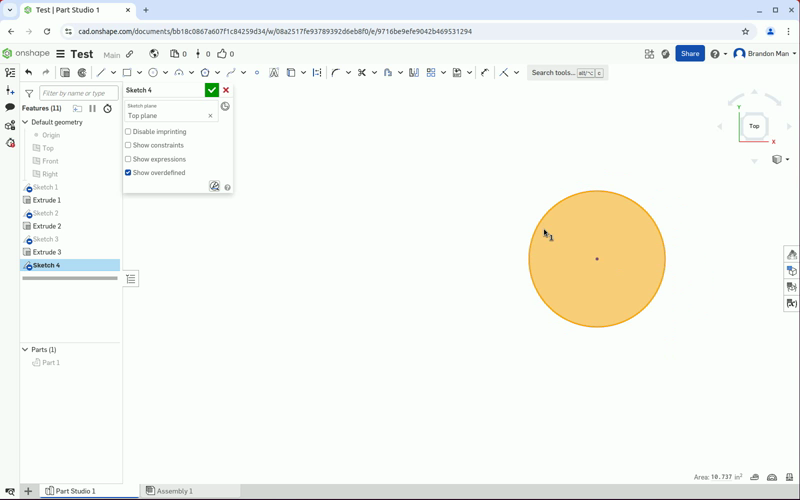
scroll(-6)
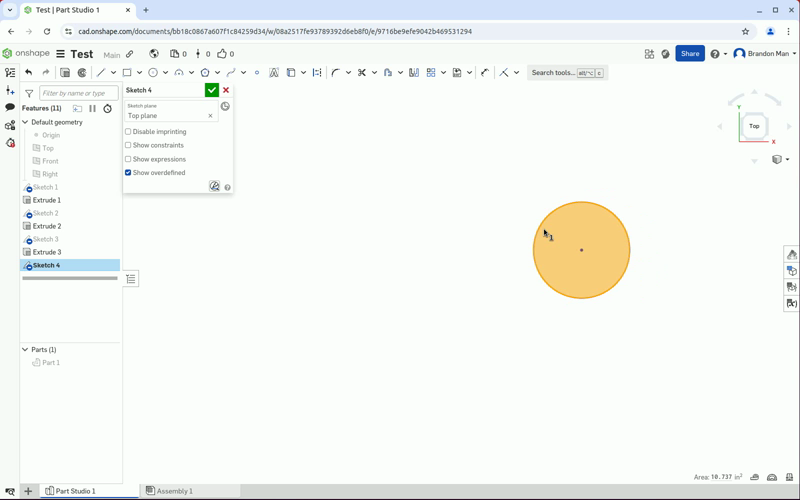
scroll(-6)
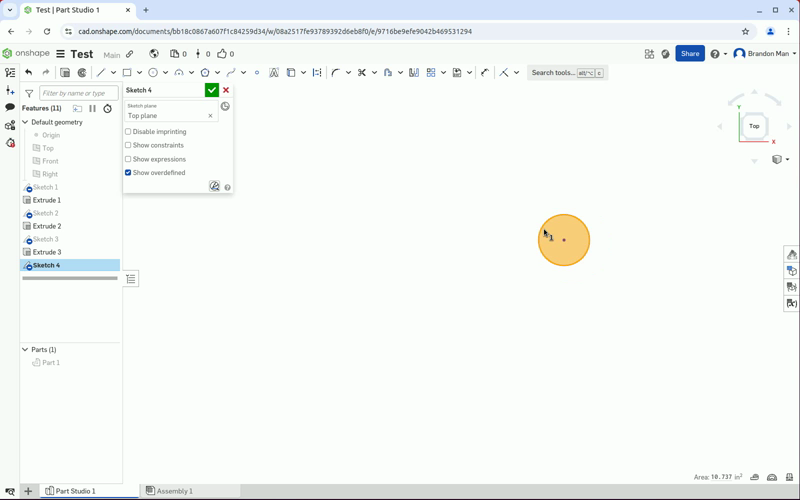
scroll(-6)
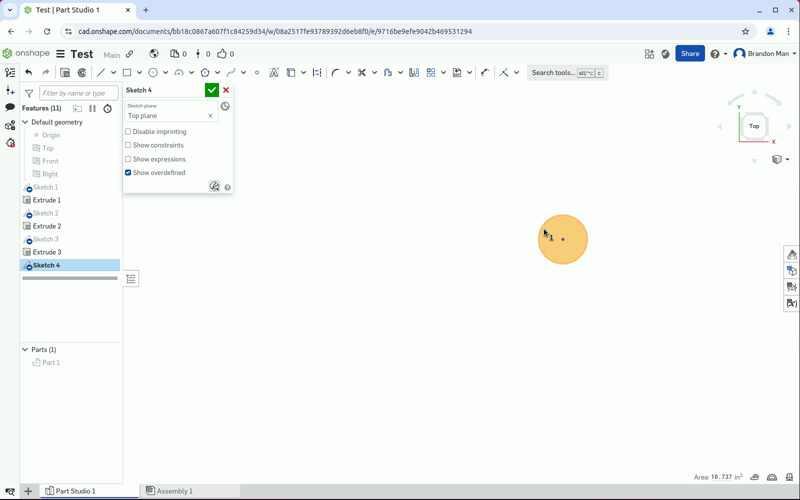
scroll(-6)
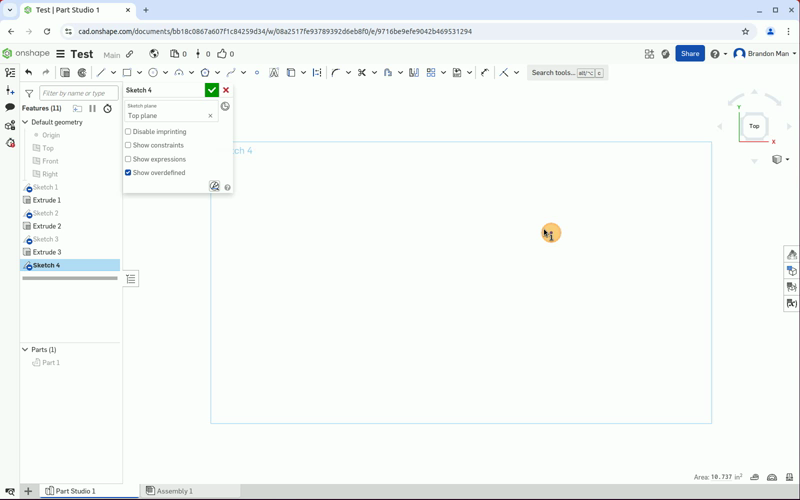
mouse_move(73, 352)
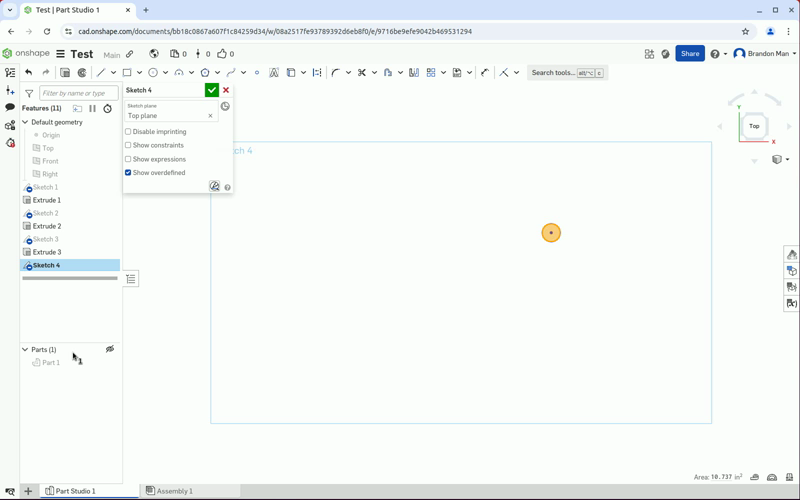
key(shift+y)
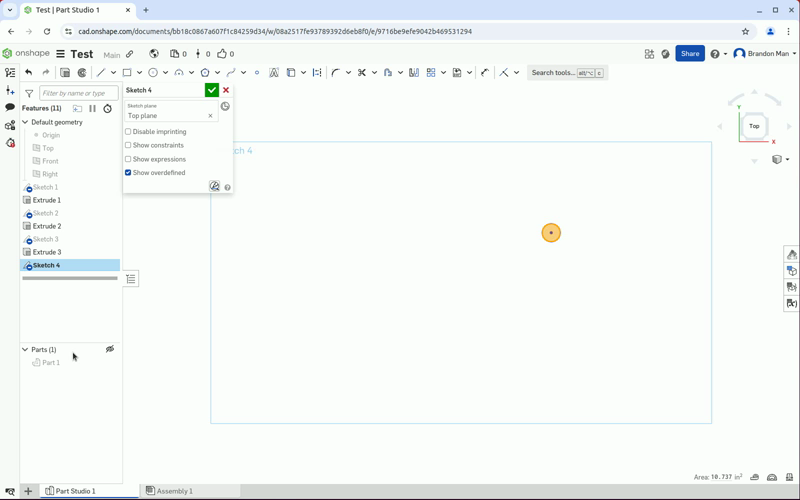
key(shift+e)
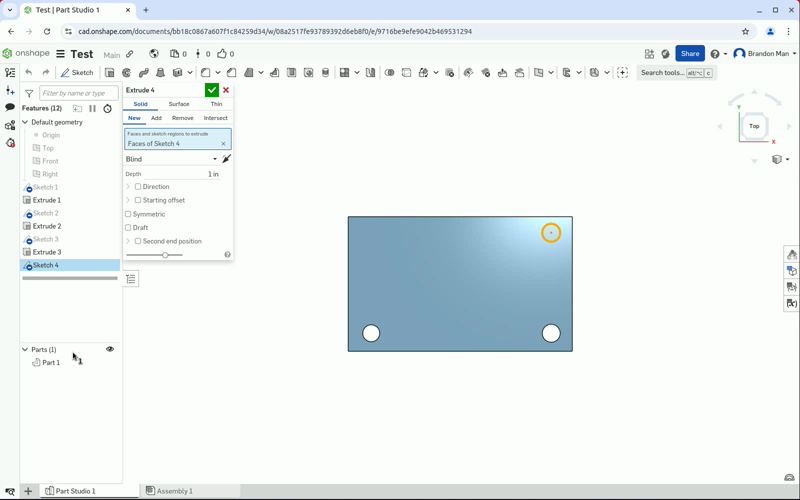
mouse_move(143, 106)
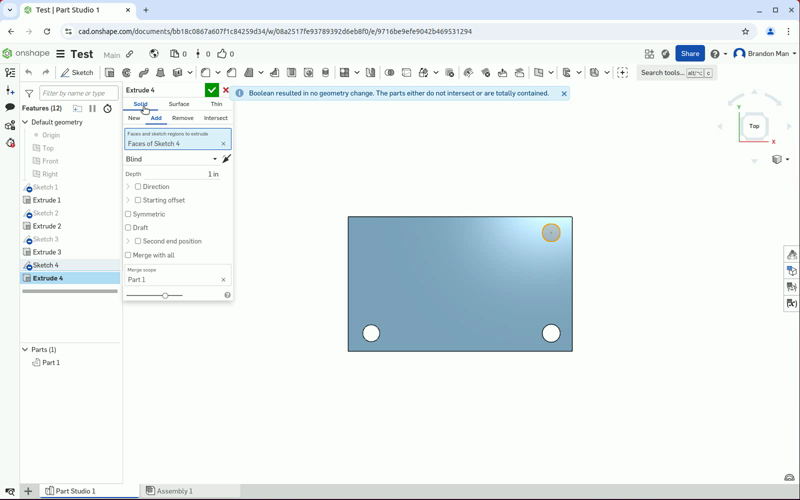
click(143, 106)
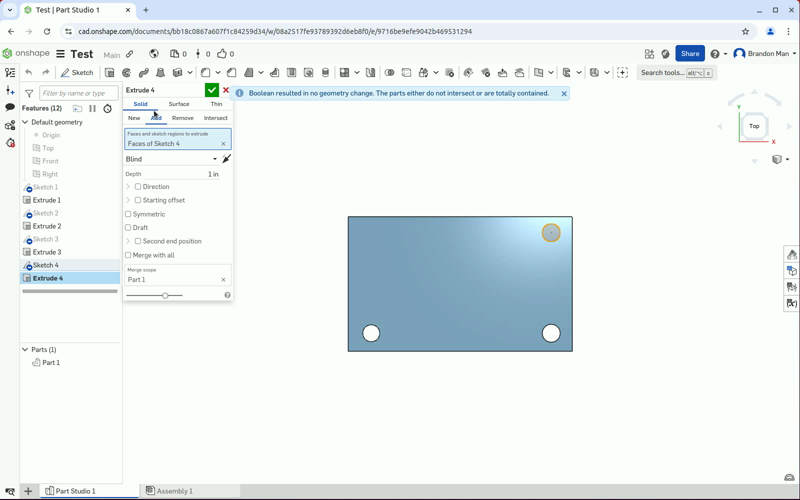
mouse_move(186, 120)
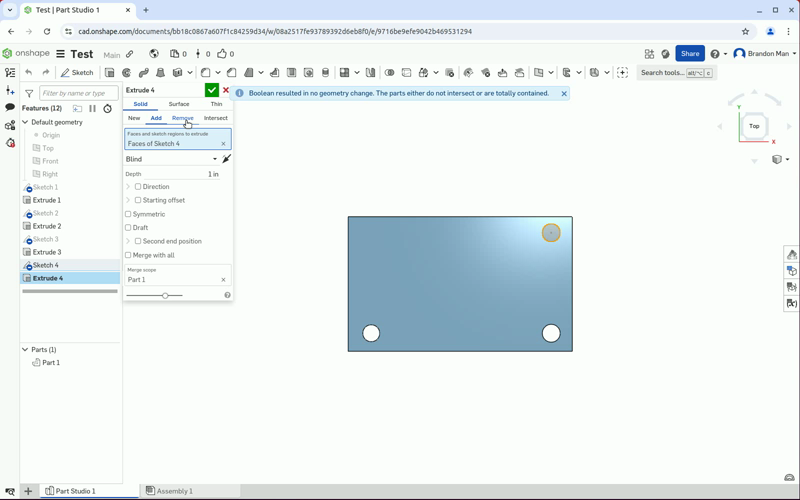
click(186, 120)
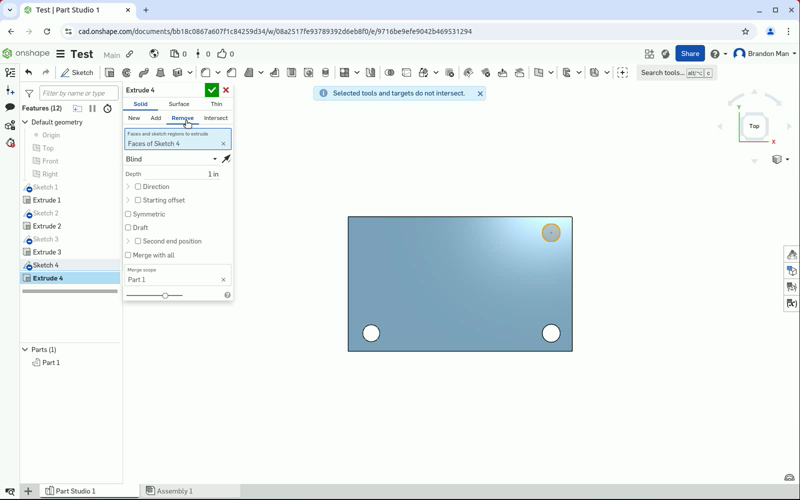
key(tab, 4)
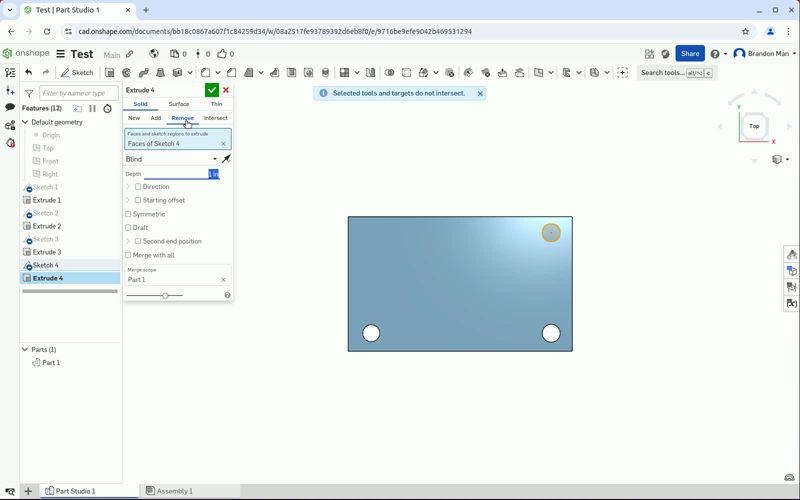
text(-28.885)
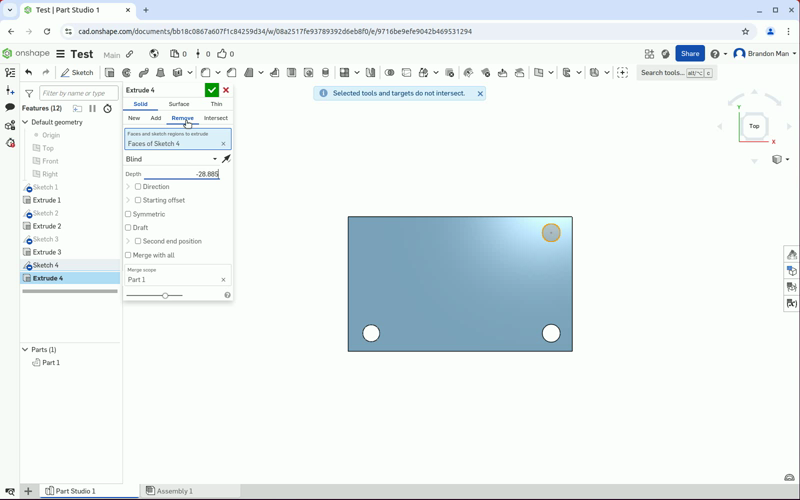
key(tab, 6)
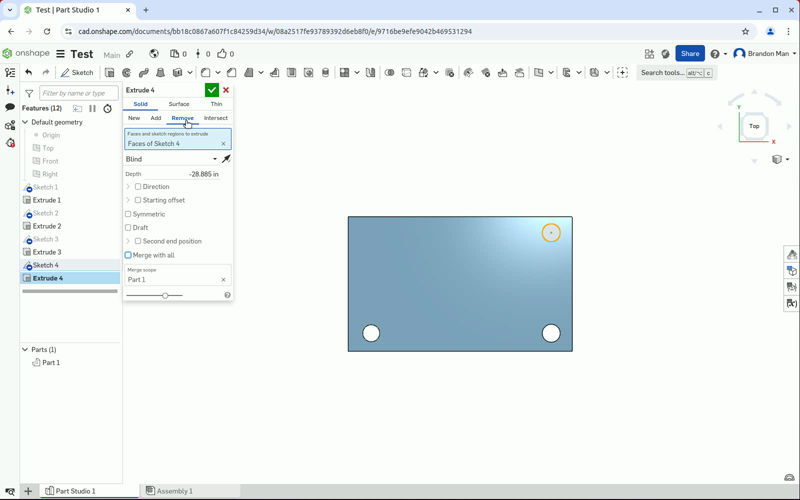
key(space)
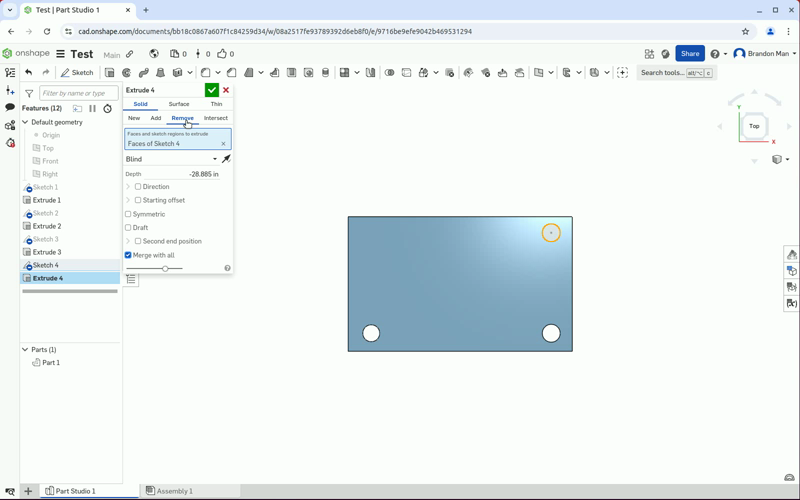
key(enter)
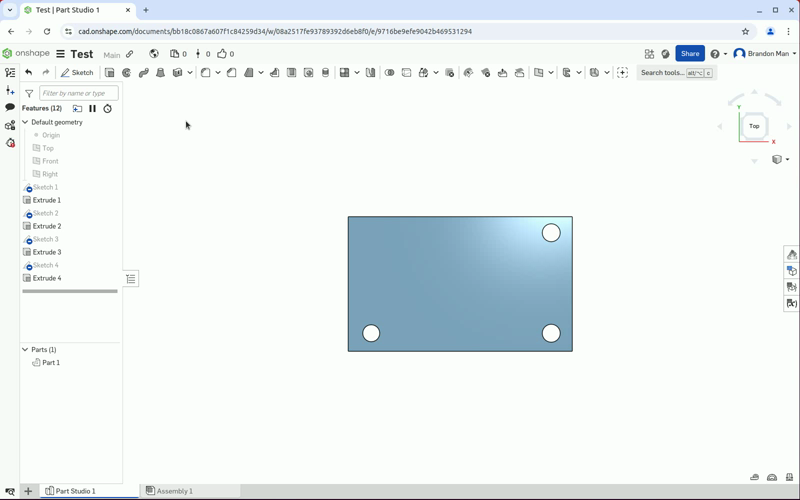
key(shift+h)
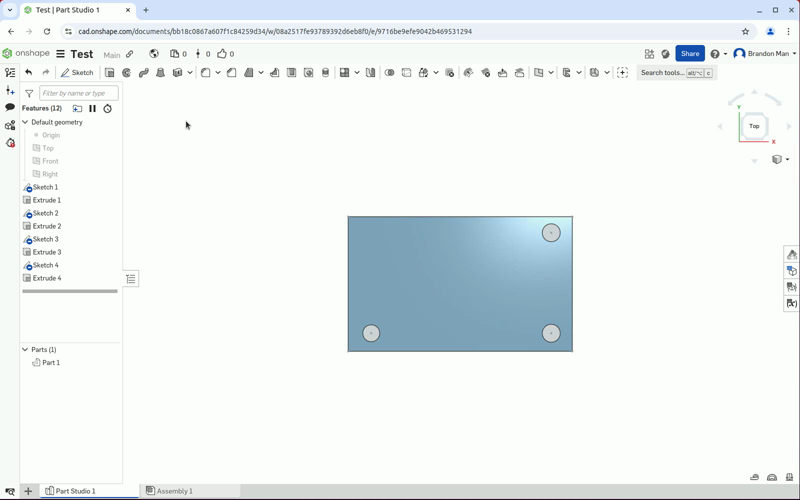
key(shift+h)
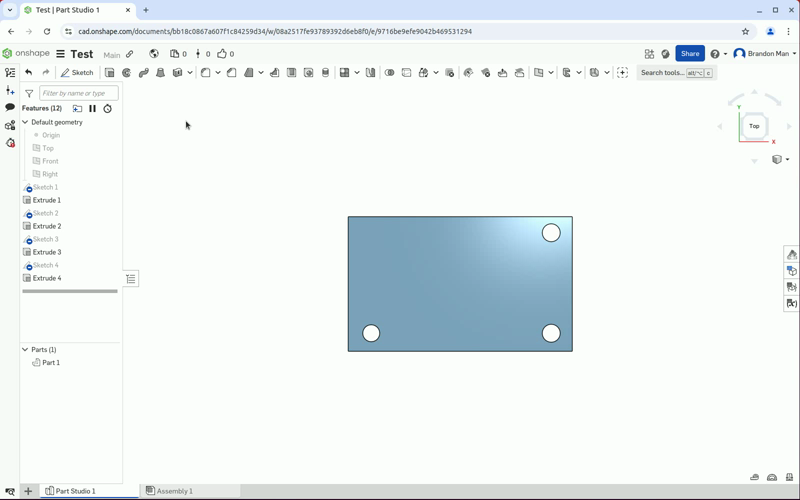
mouse_move(73, 189)
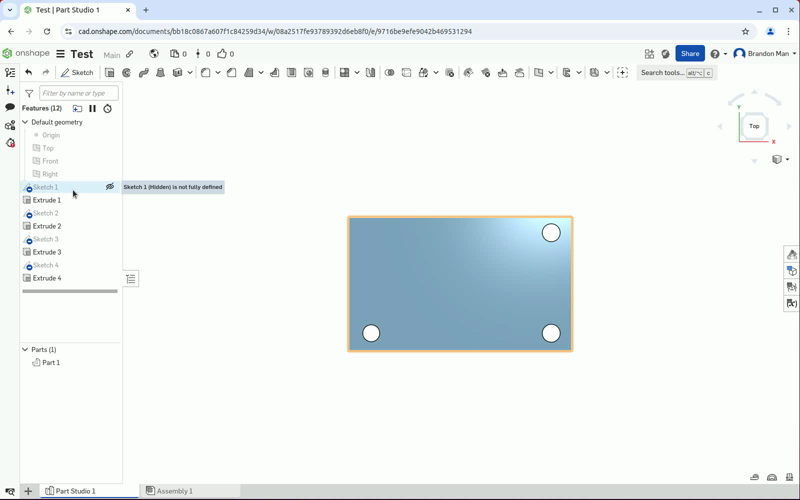
click(73, 189)
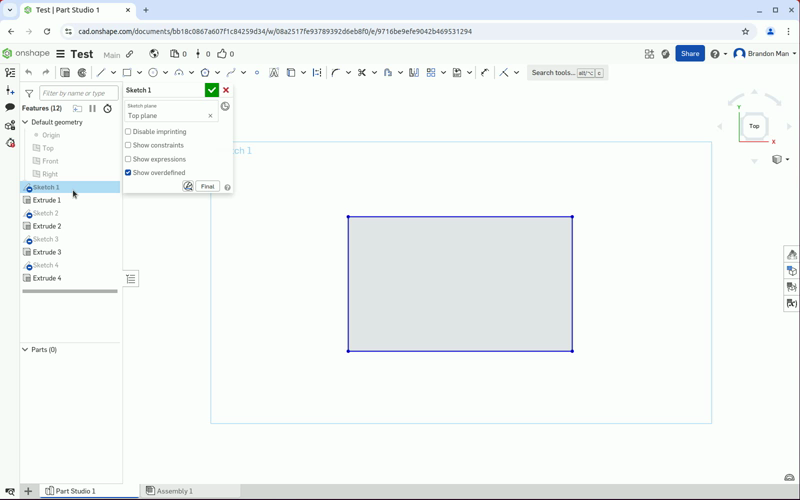
mouse_move(229, 92)
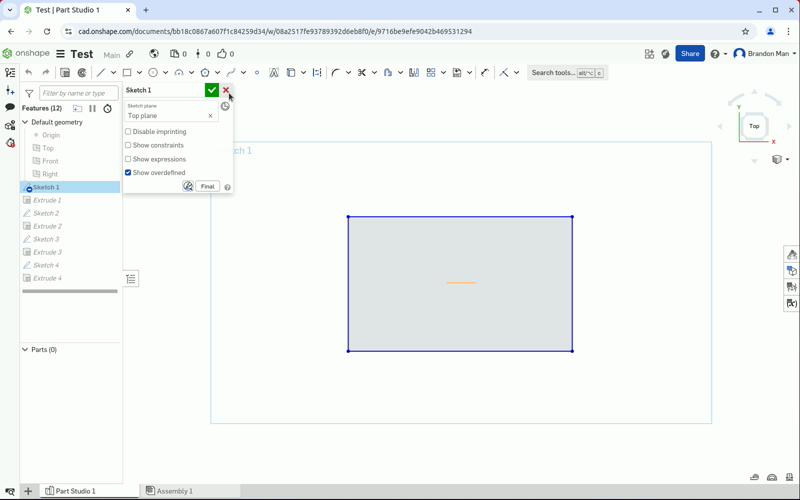
click(229, 92)
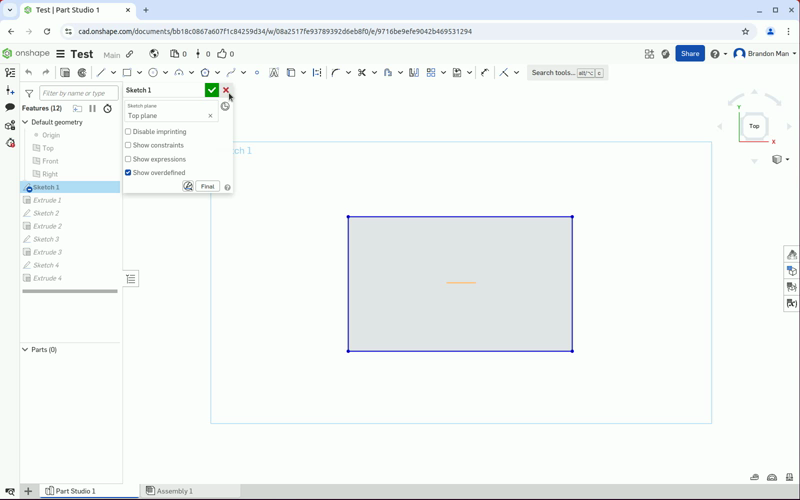
key(shift+s)
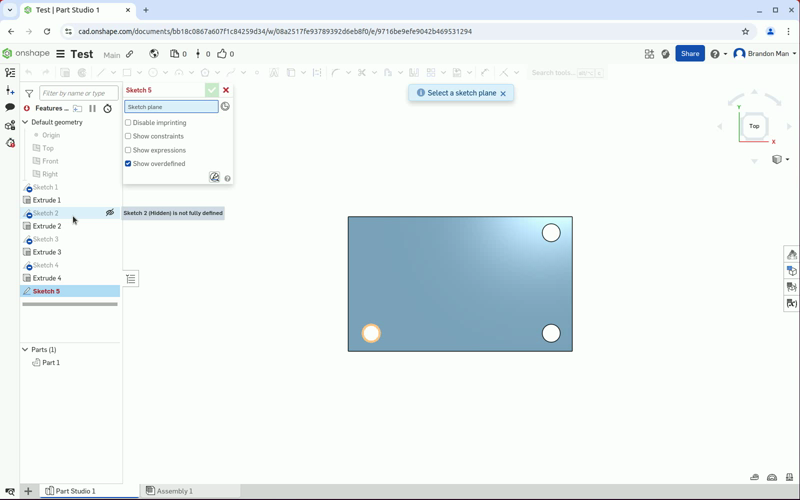
scroll(3)
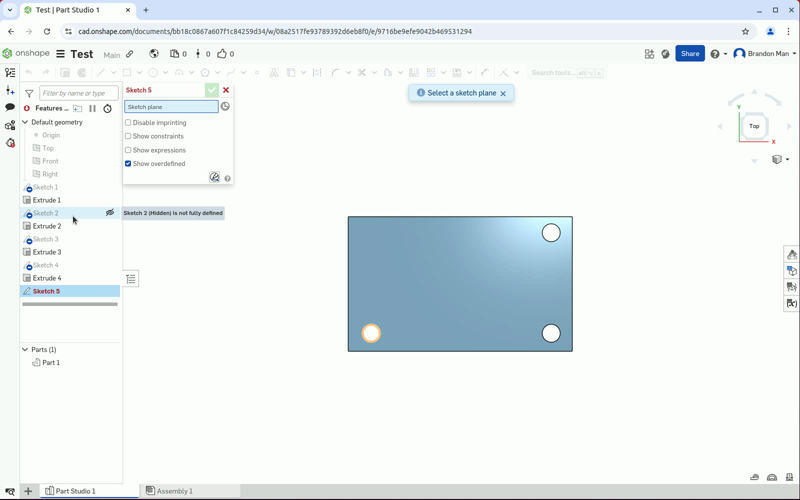
mouse_move(73, 150)
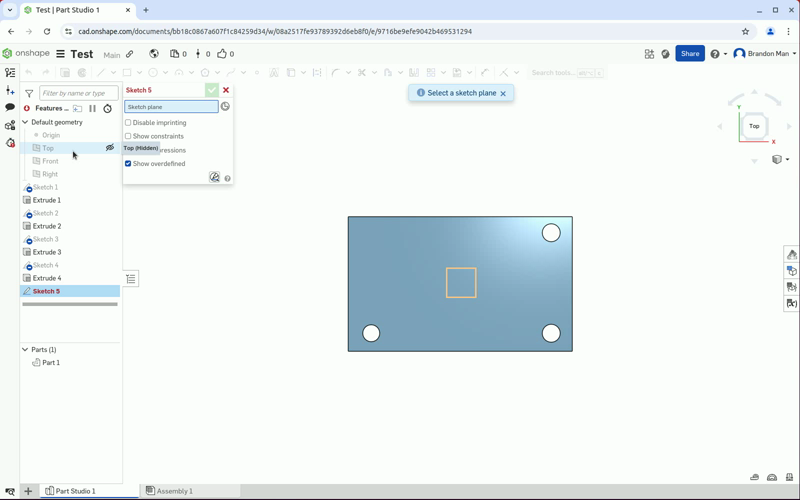
click(73, 150)
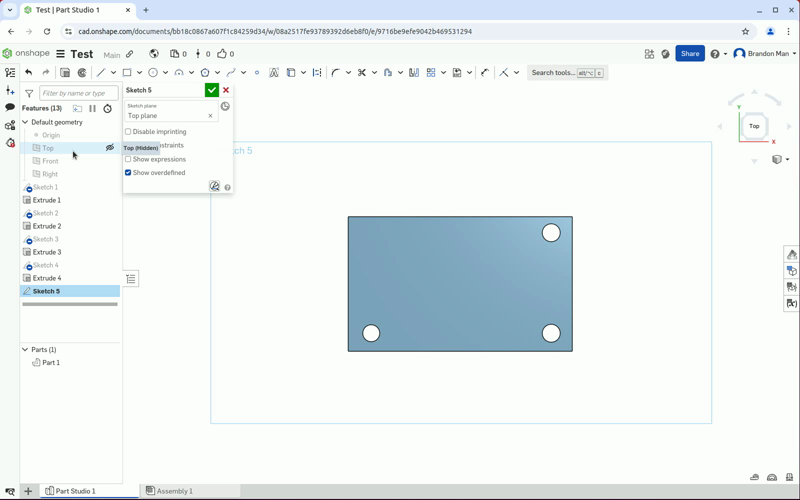
mouse_move(73, 352)
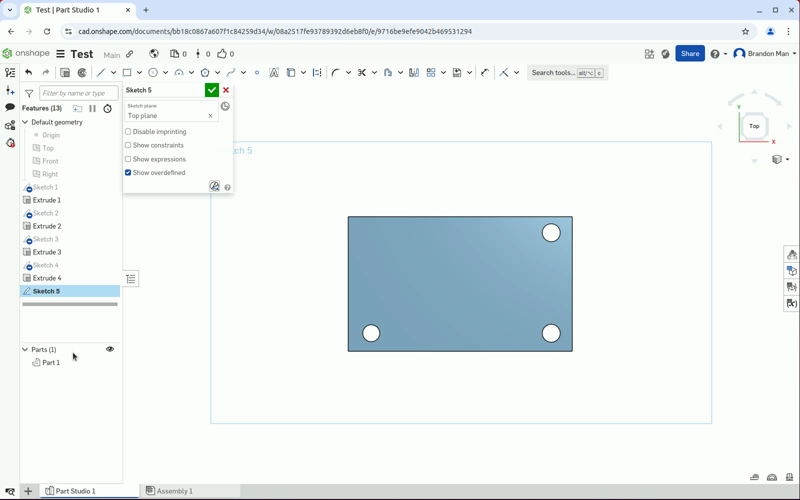
key(y)
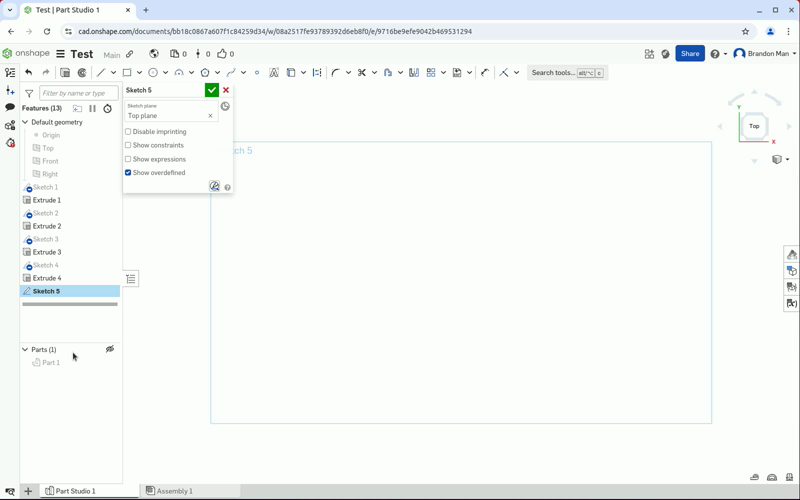
key(c)
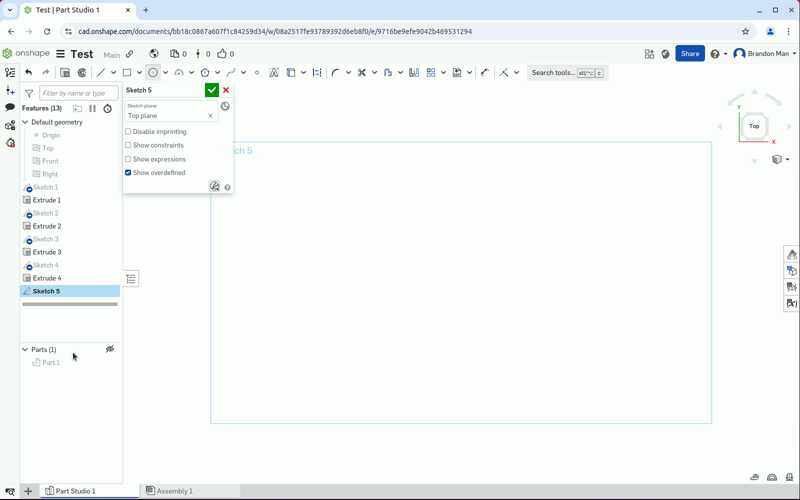
key_down(shift)
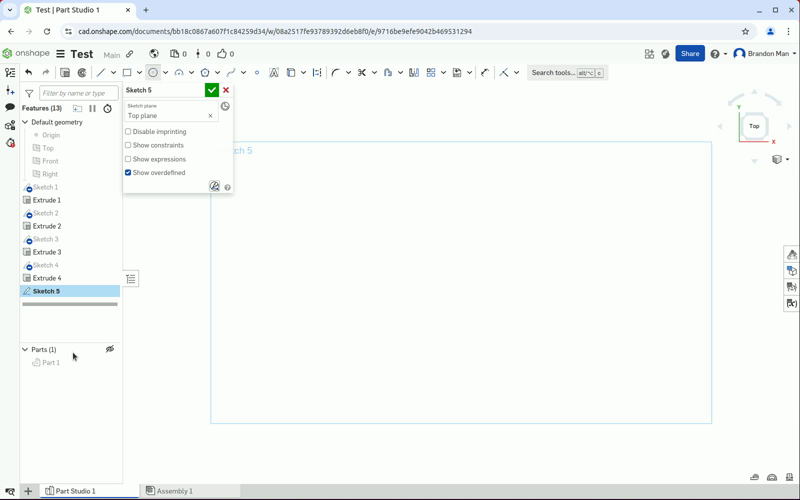
mouse_move(371, 232)
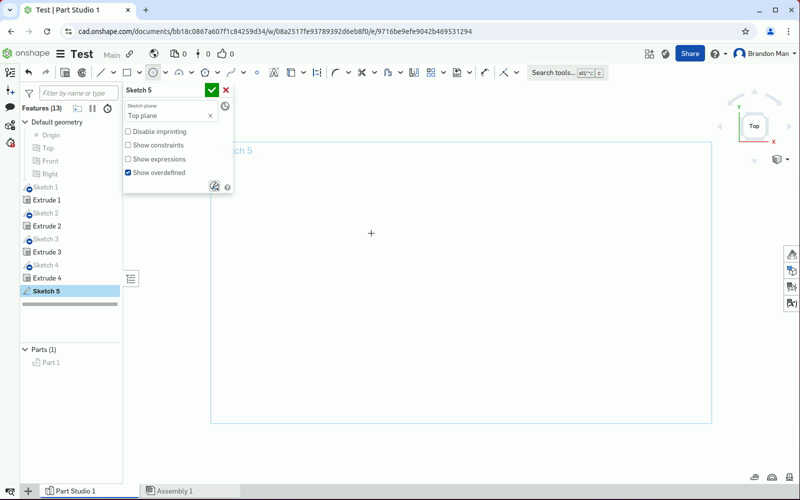
click(371, 232)
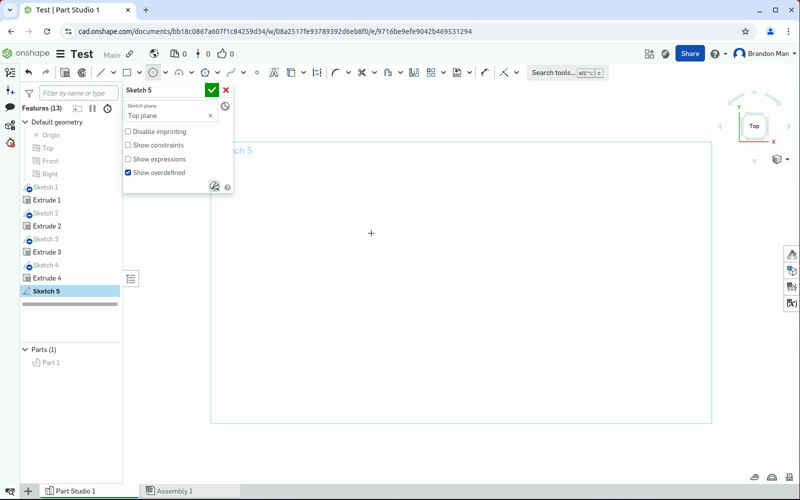
key_up(shift)
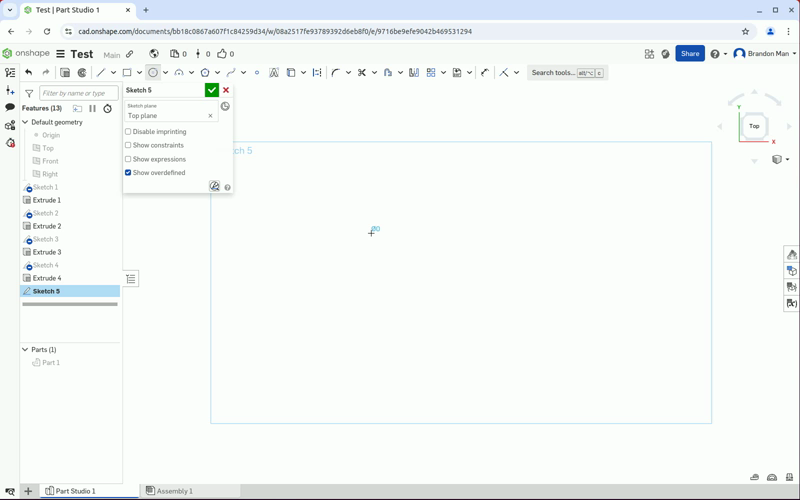
mouse_move(379, 232)
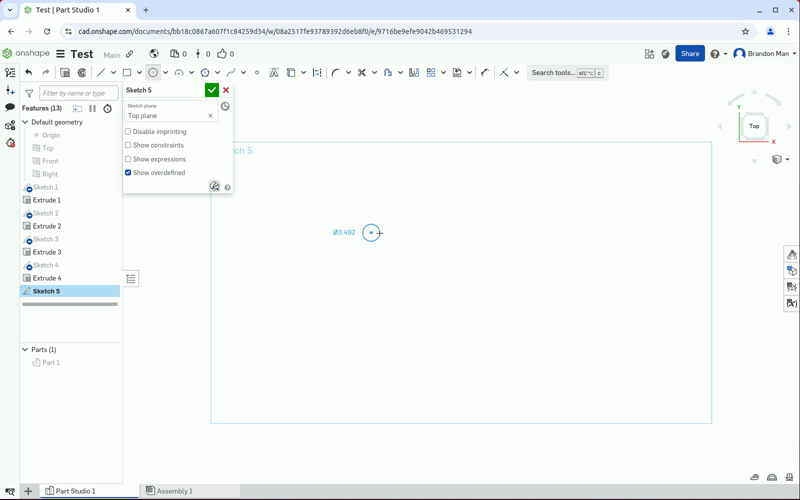
click(379, 232)
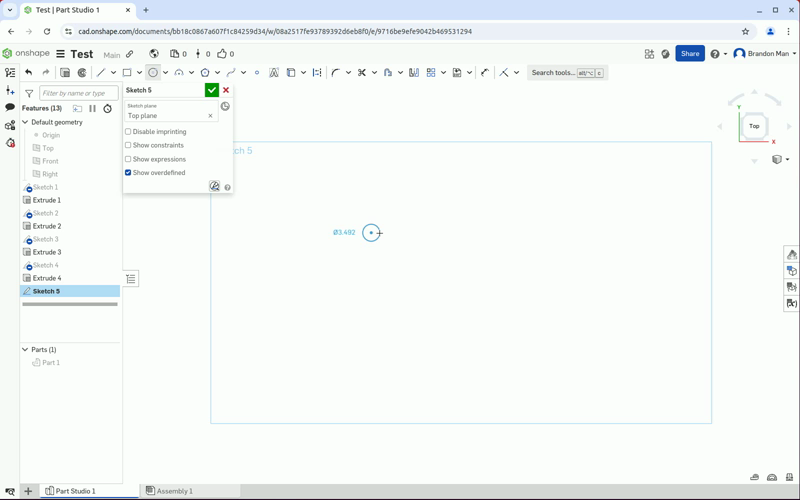
key(esc)
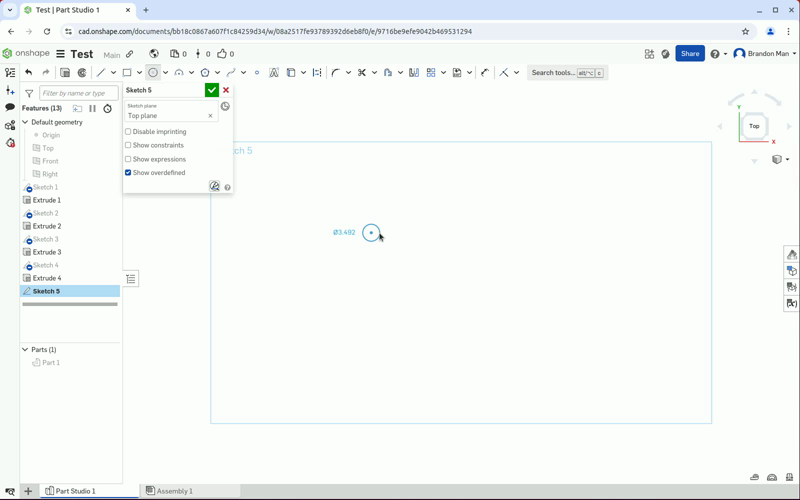
mouse_move(374, 232)
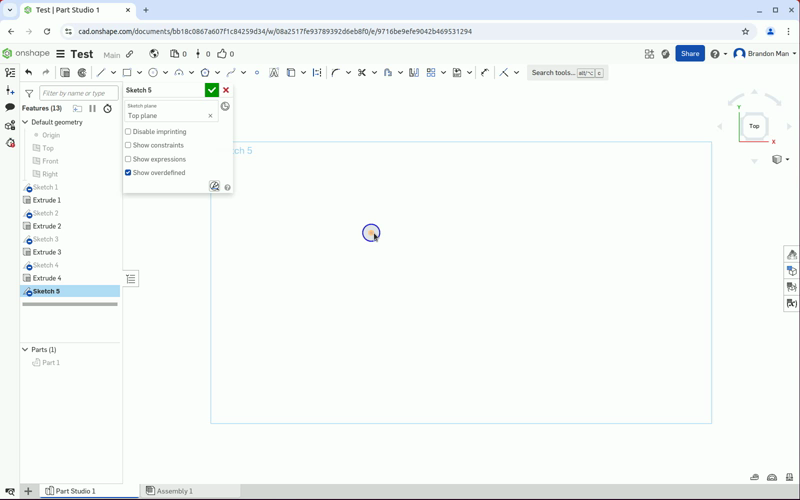
scroll(6)
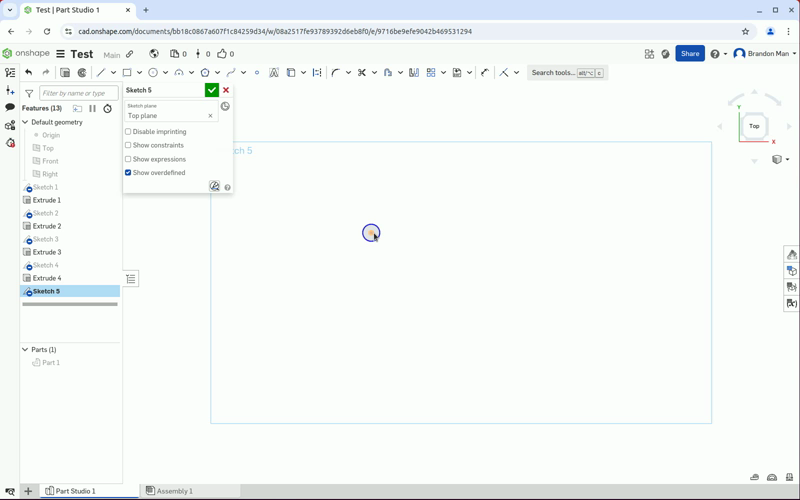
scroll(6)
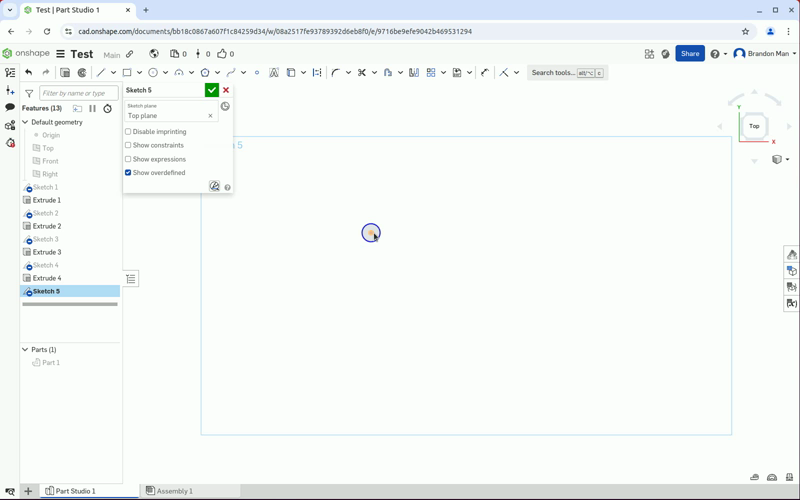
scroll(6)
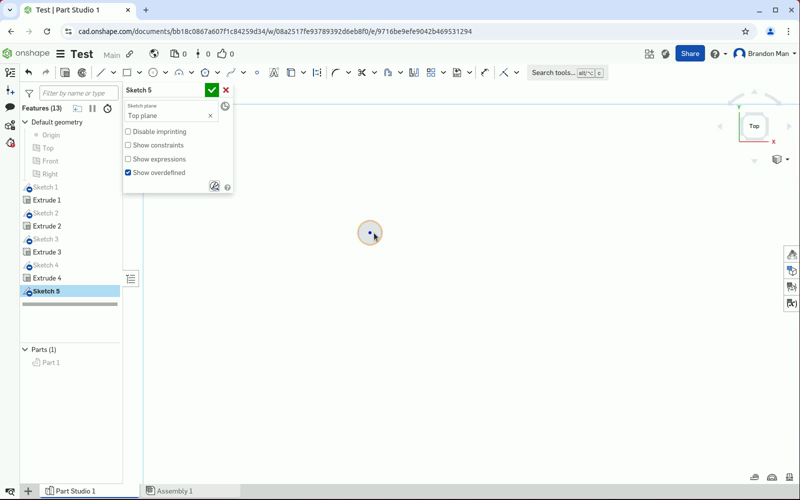
scroll(6)
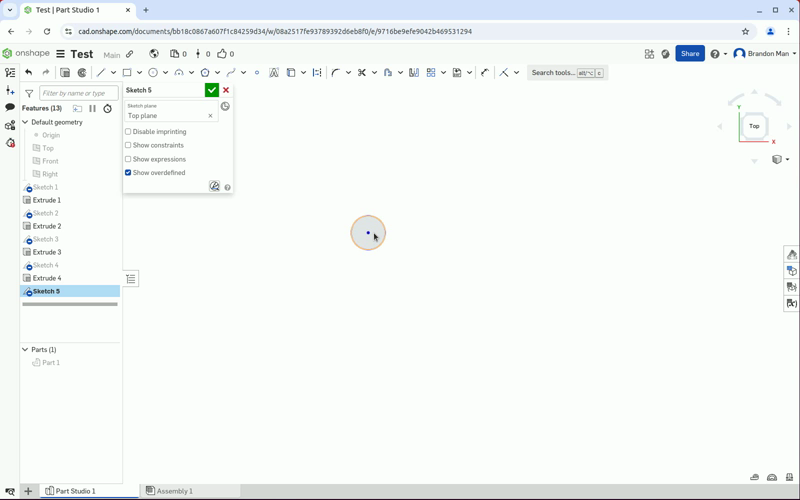
scroll(6)
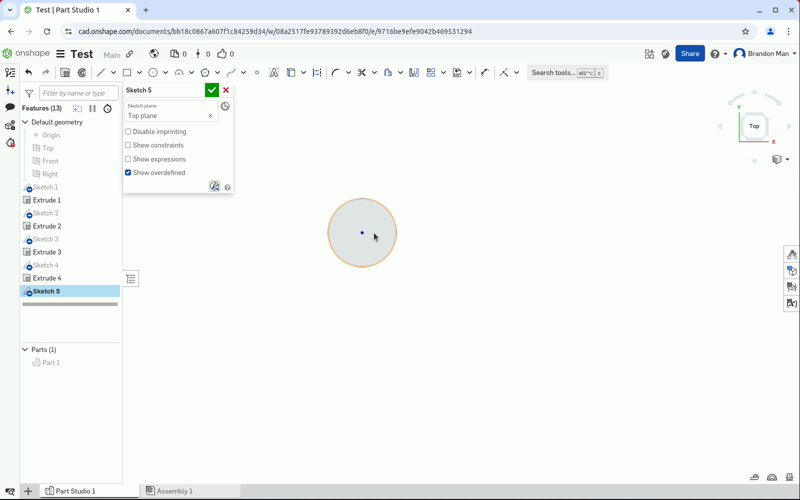
scroll(6)
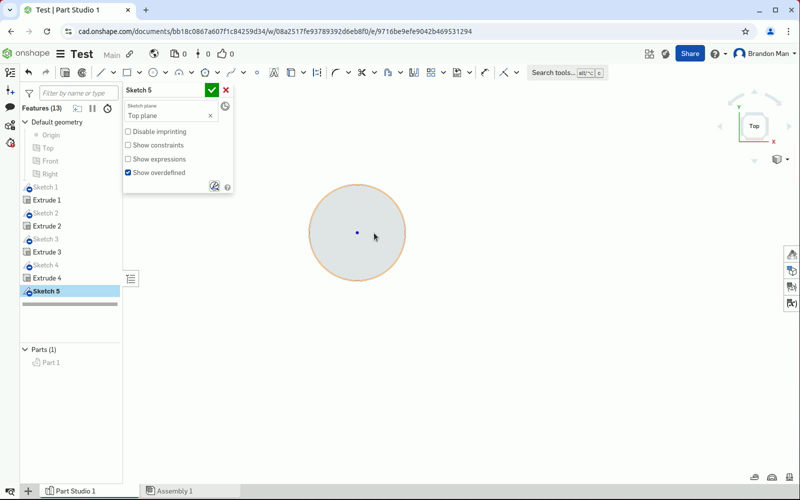
scroll(6)
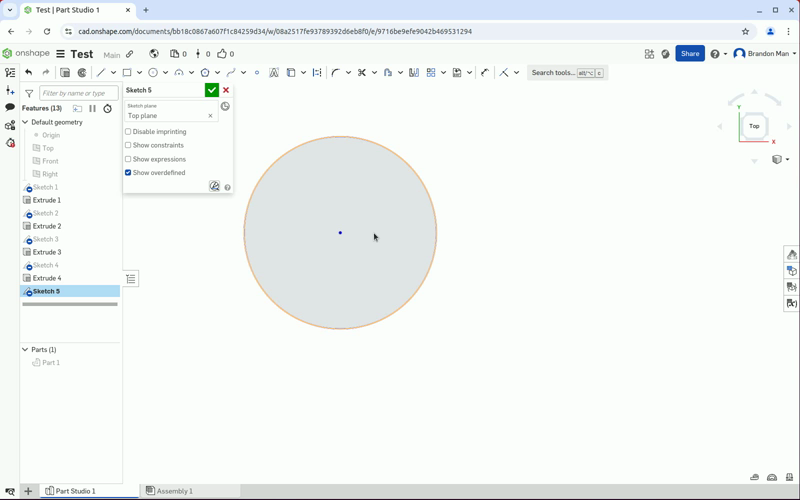
click(374, 232)
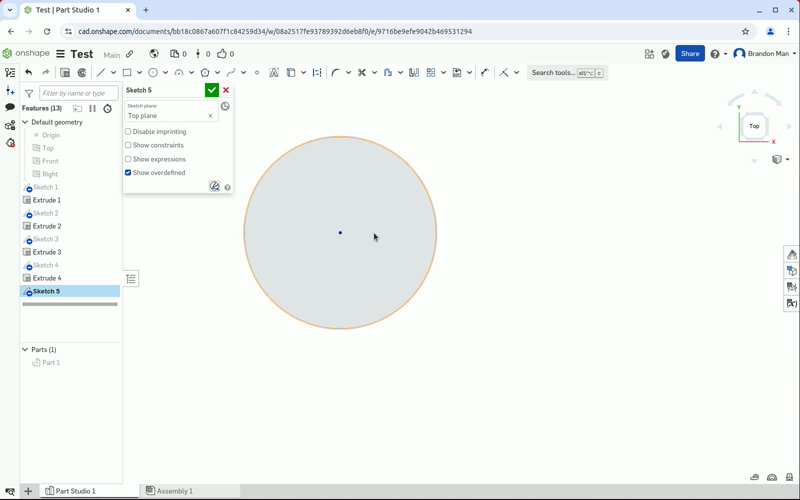
scroll(-6)
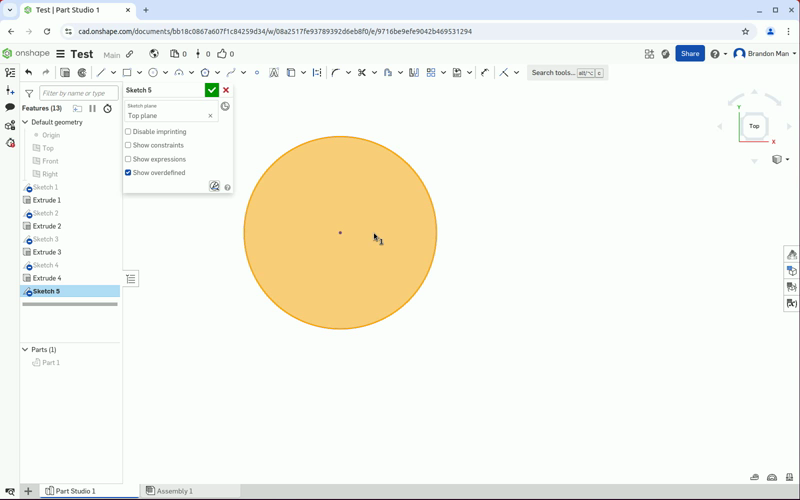
scroll(-6)
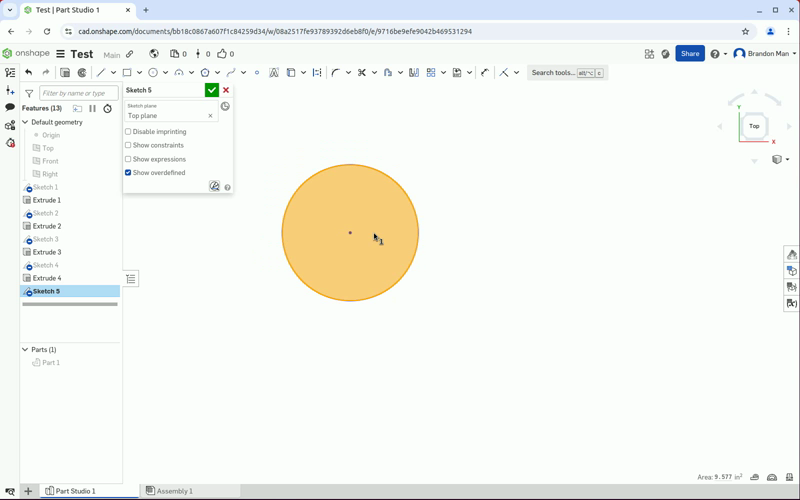
scroll(-6)
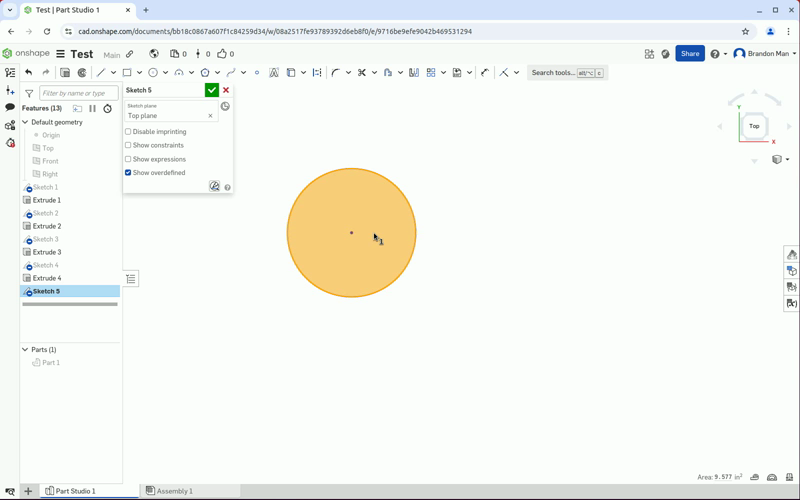
scroll(-6)
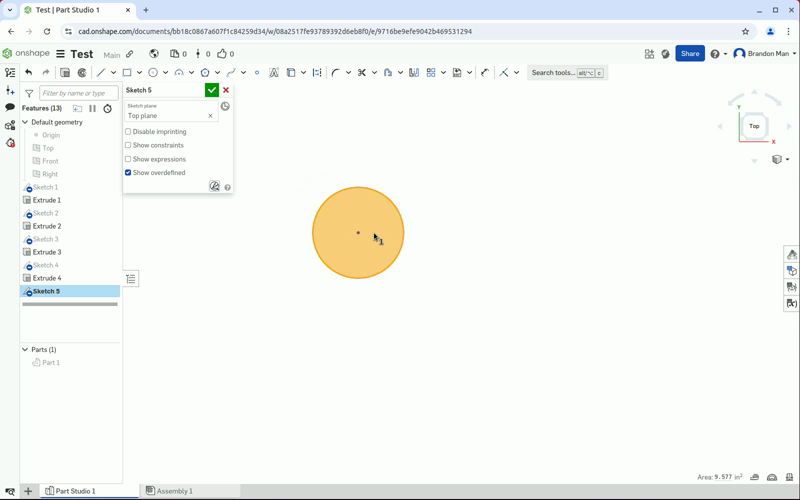
scroll(-6)
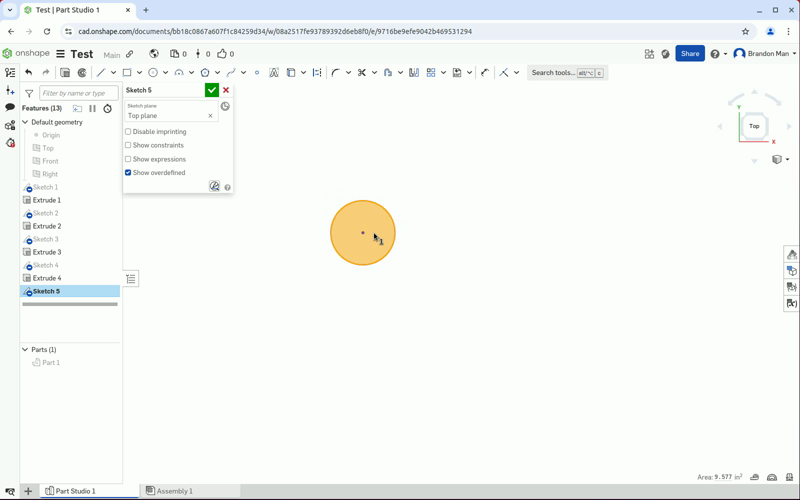
scroll(-6)
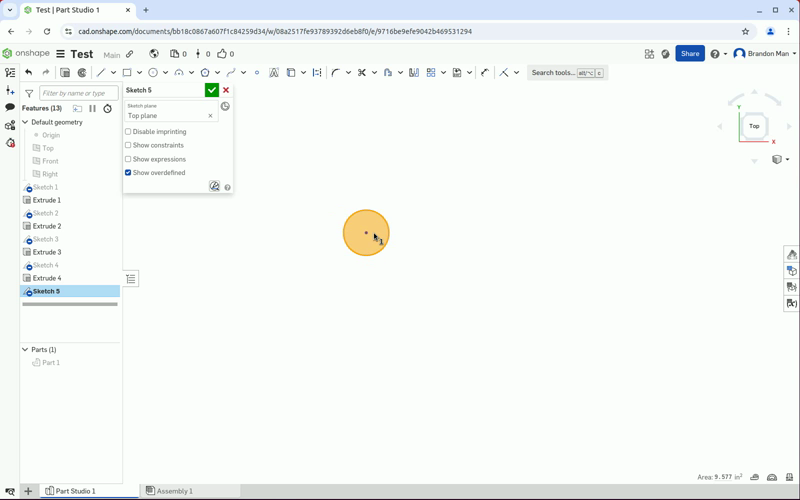
scroll(-6)
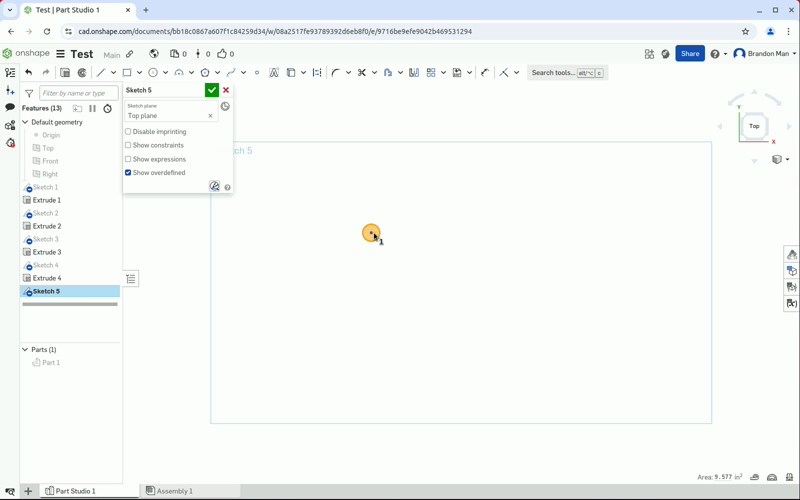
mouse_move(73, 352)
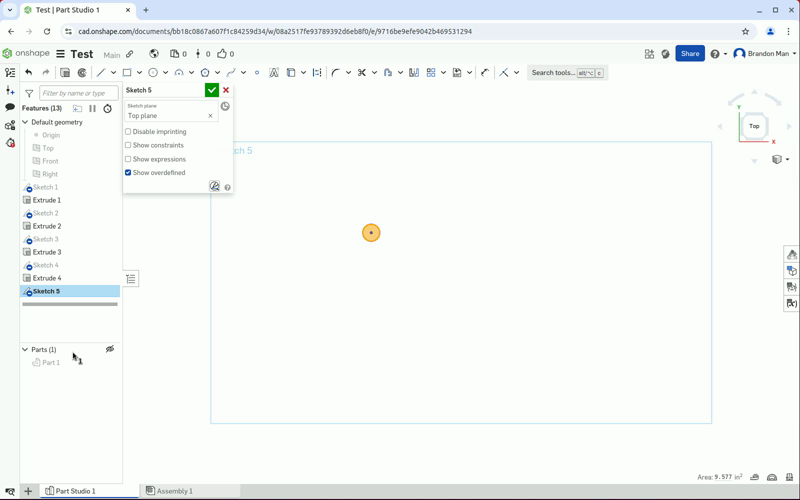
key(shift+y)
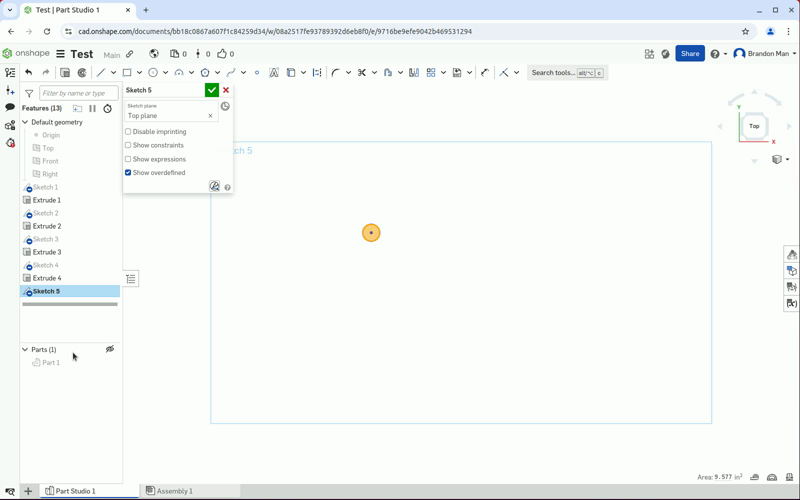
key(shift+e)
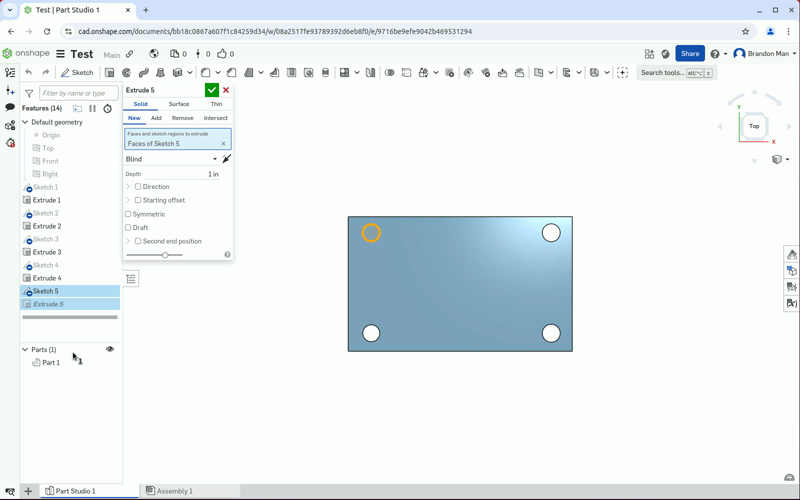
mouse_move(143, 106)
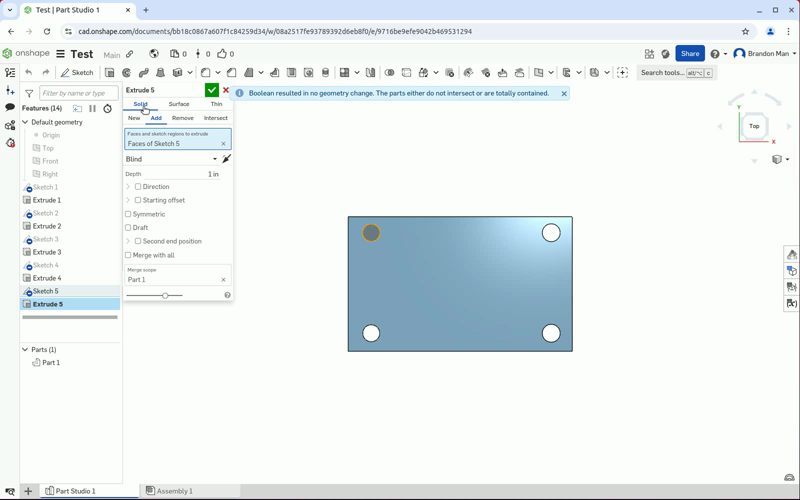
click(143, 106)
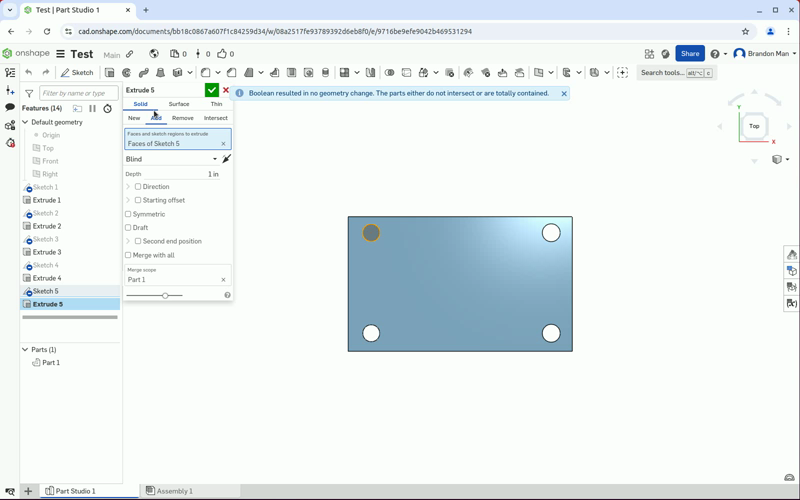
mouse_move(186, 120)
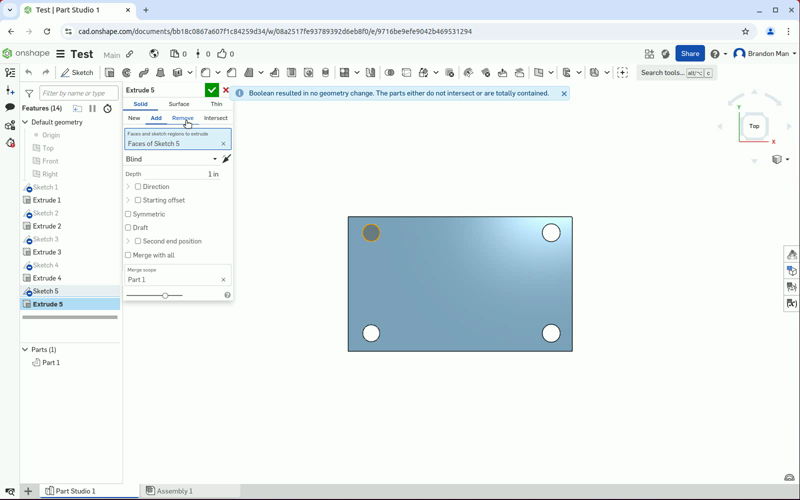
click(186, 120)
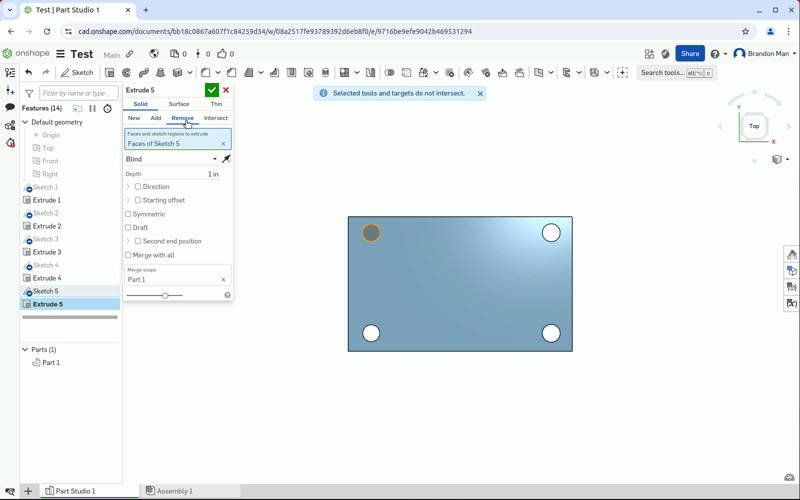
key(tab, 4)
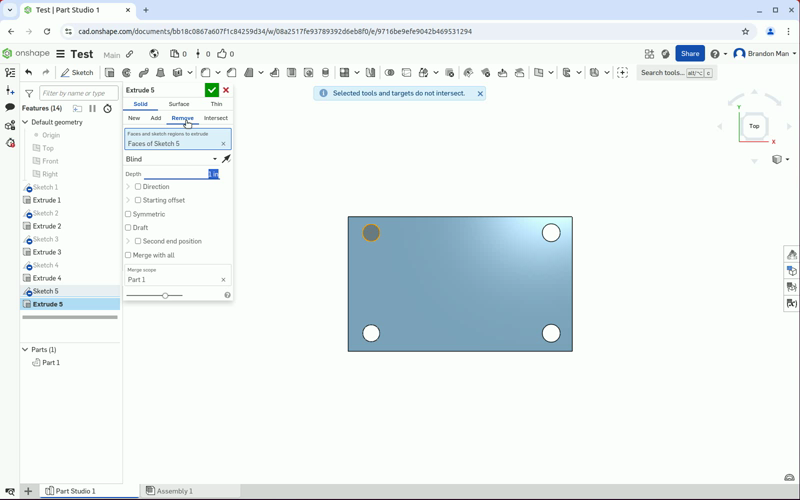
text(-28.885)
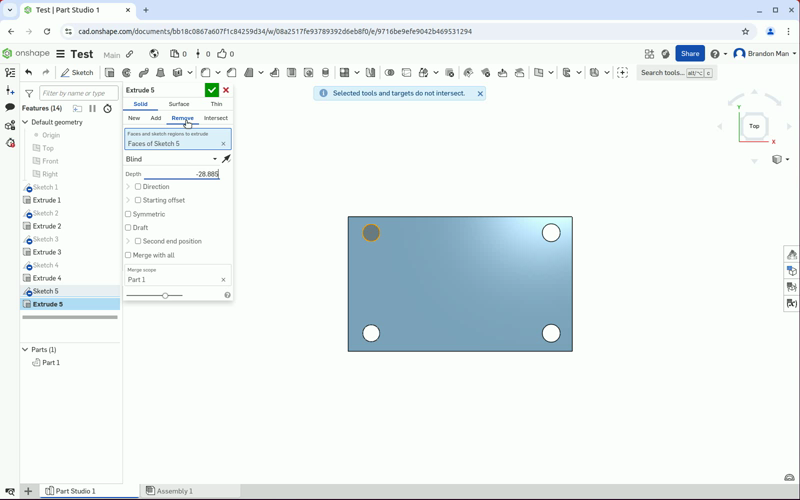
key(tab, 6)
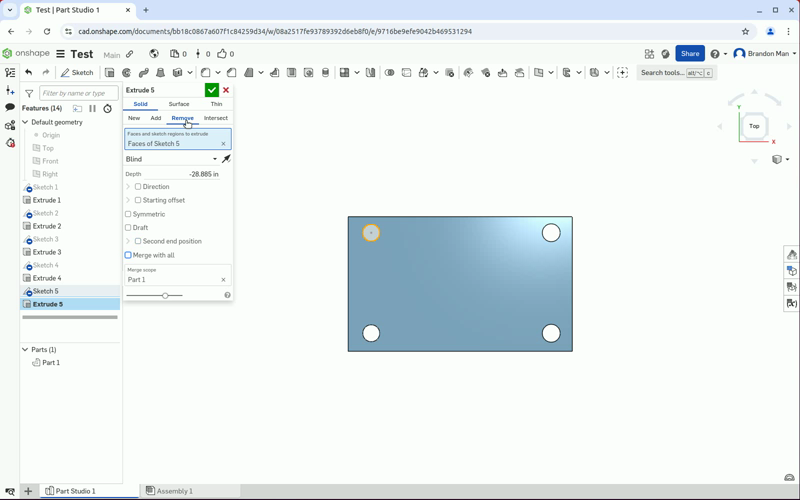
key(space)
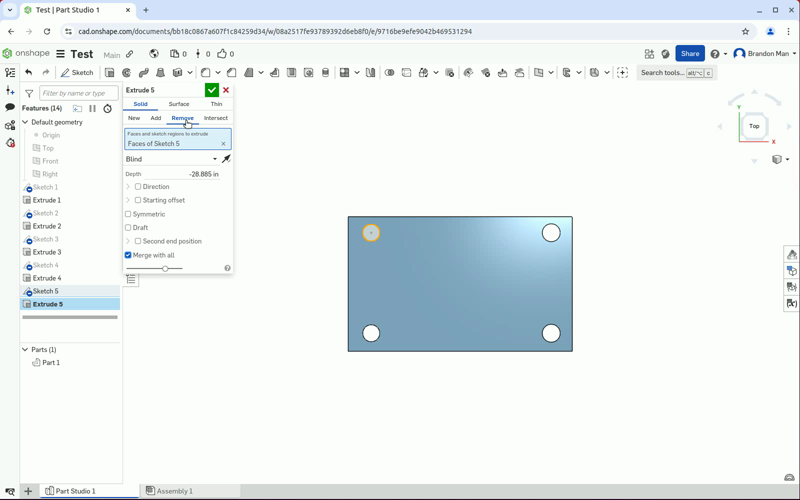
key(enter)
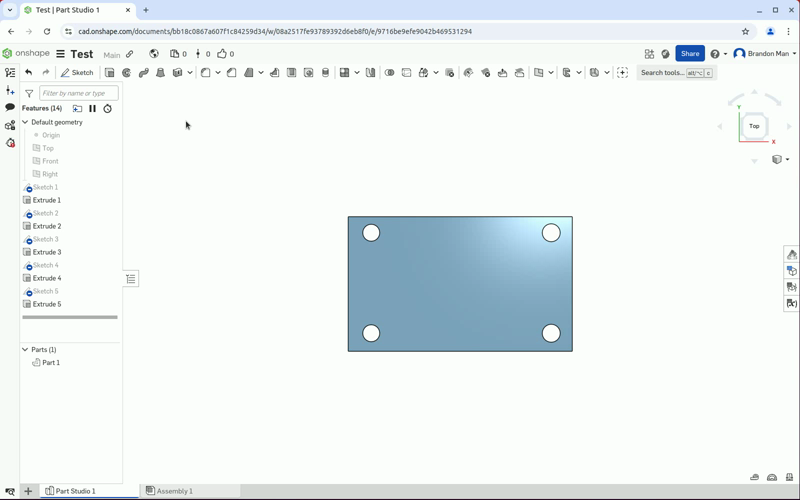
key(shift+h)
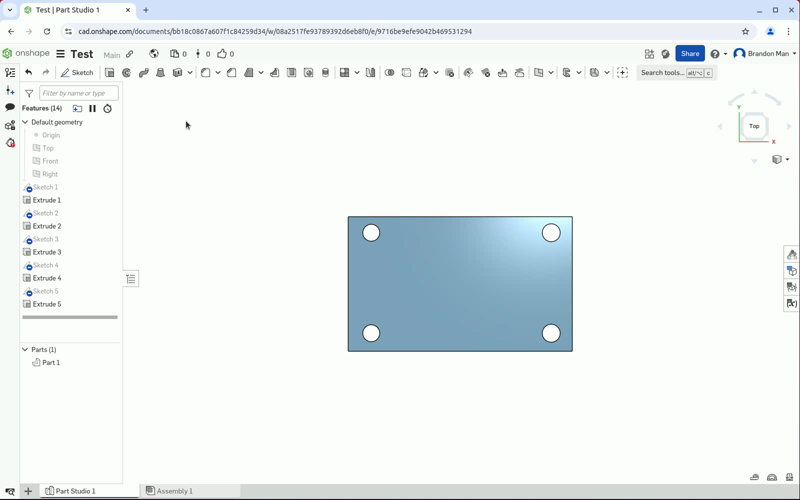
key(shift+h)
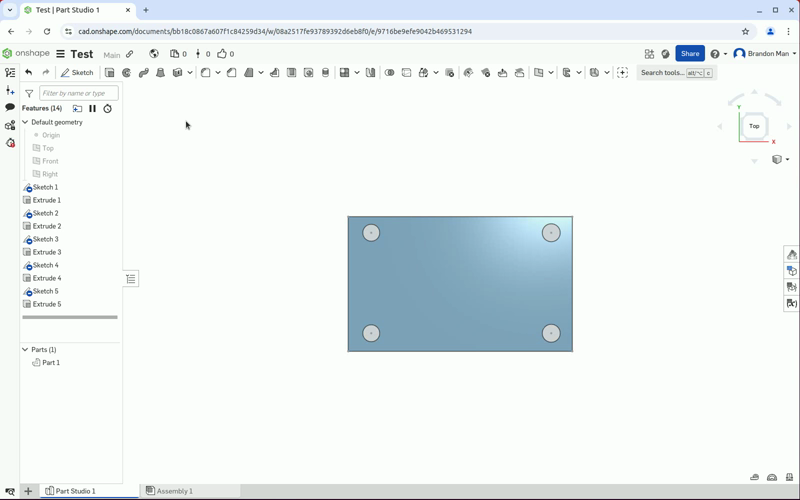
key(shift+7)
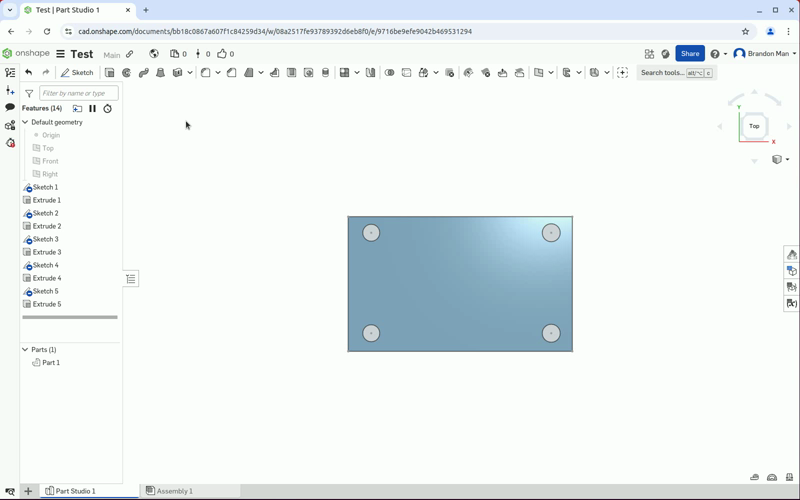
key(up, 3)
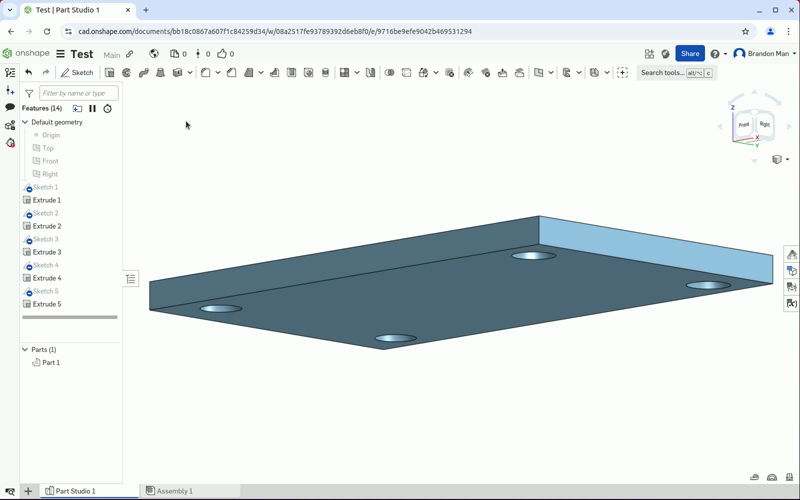
key(left, 3)
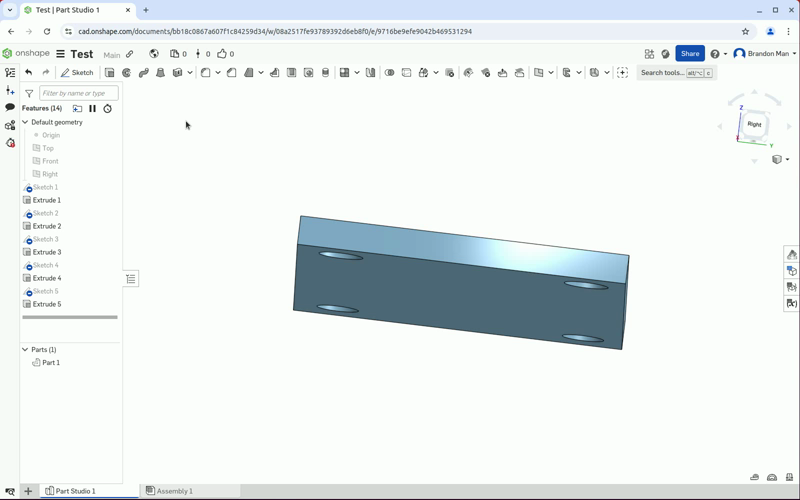
key(right, 3)
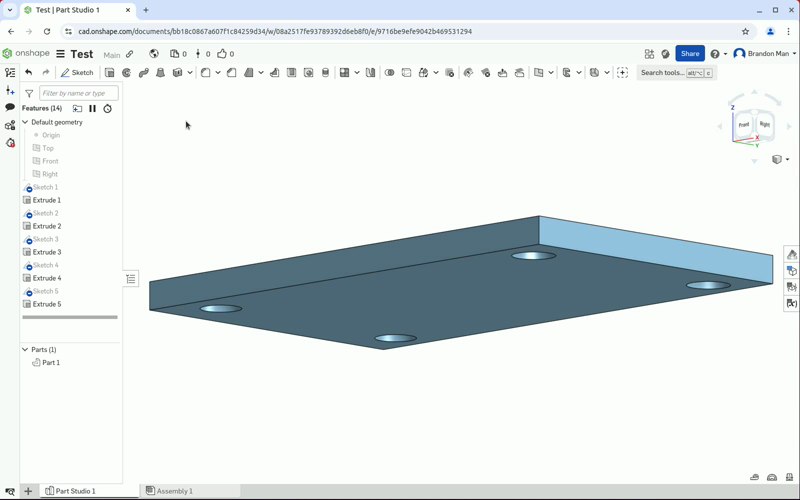
key(down, 3)
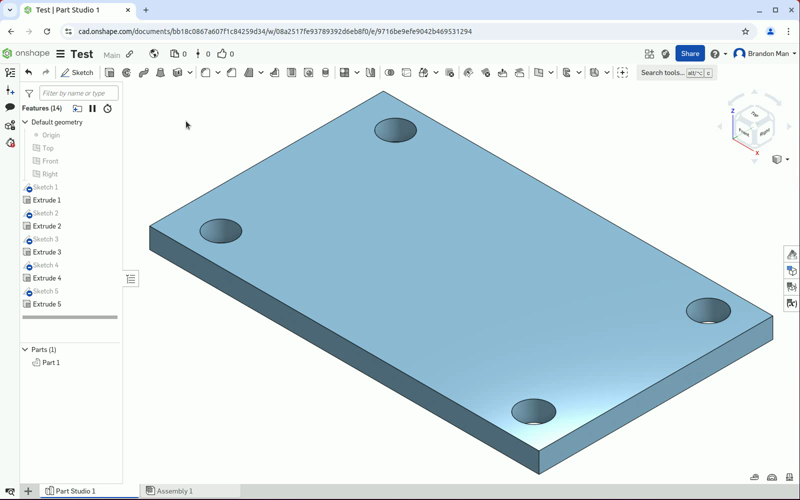
mouse_move(73, 189)
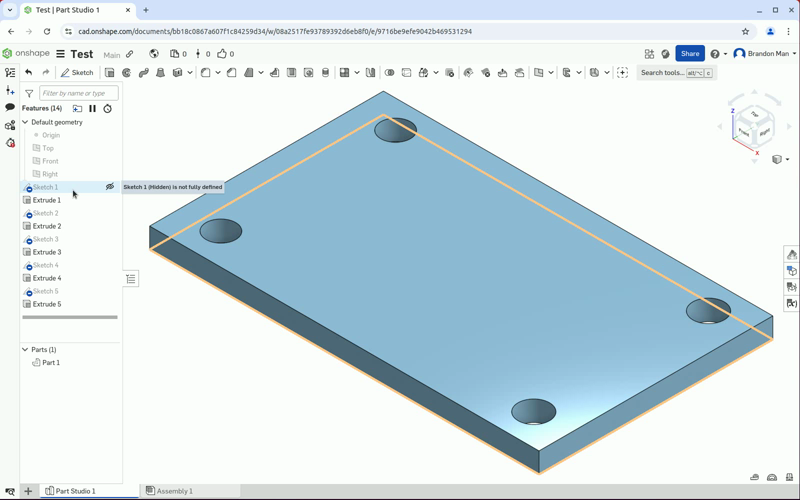
click(73, 189)